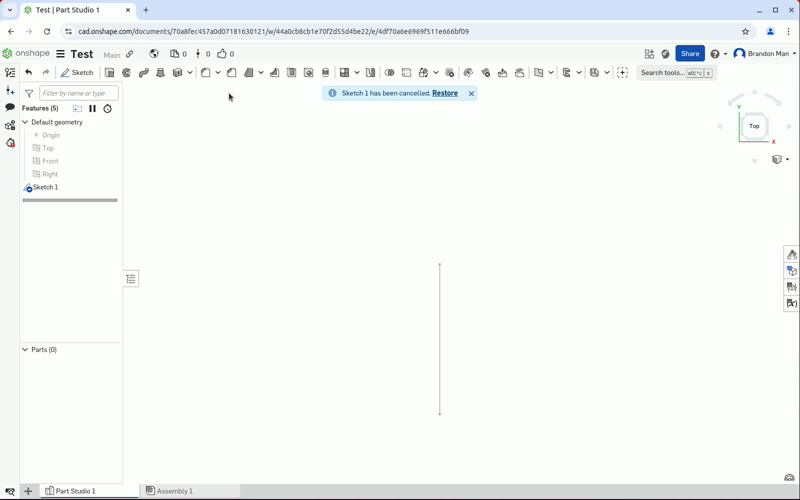
key(shift+h)
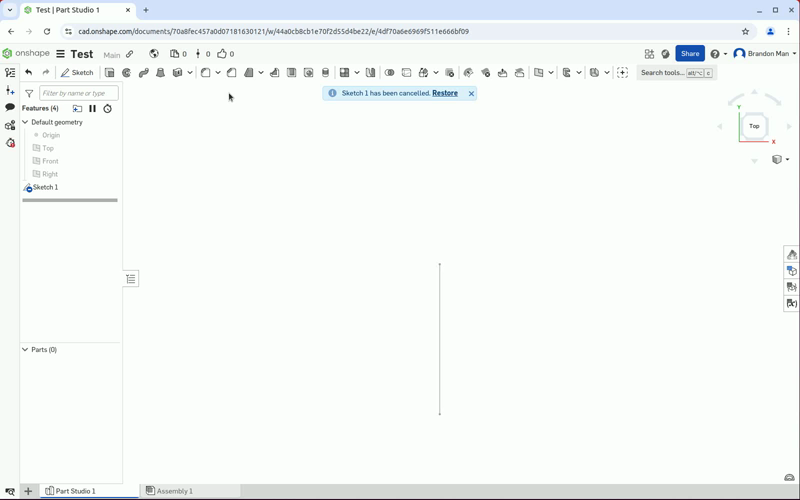
key(shift+s)
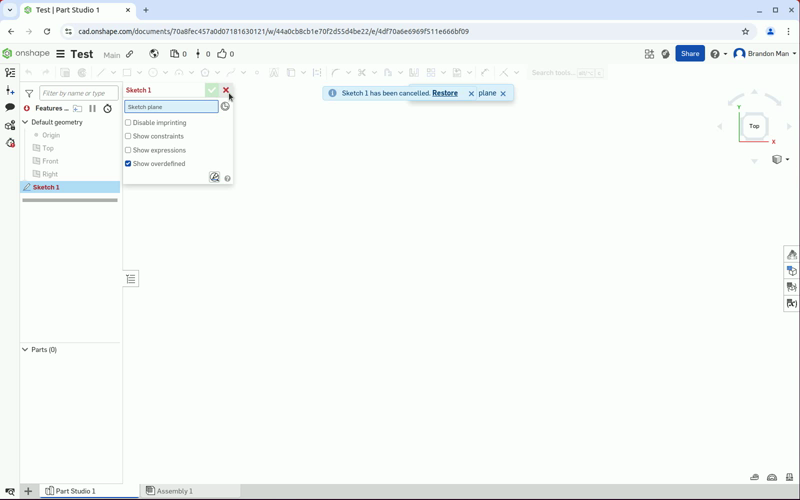
mouse_move(73, 150)
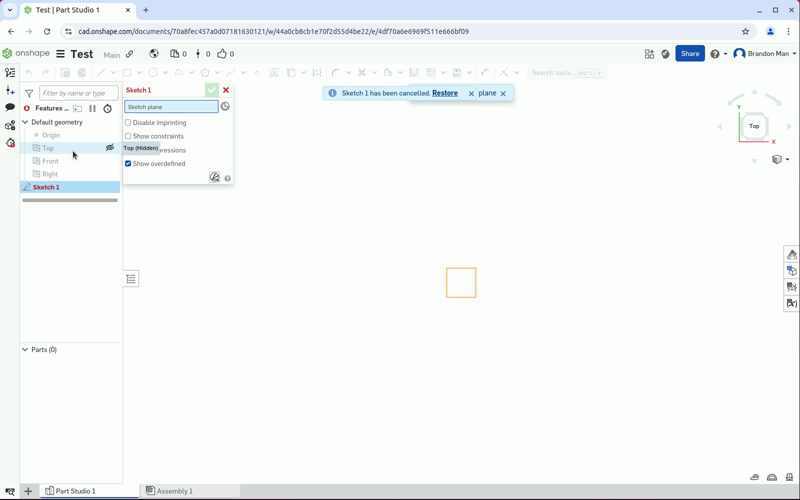
click(73, 150)
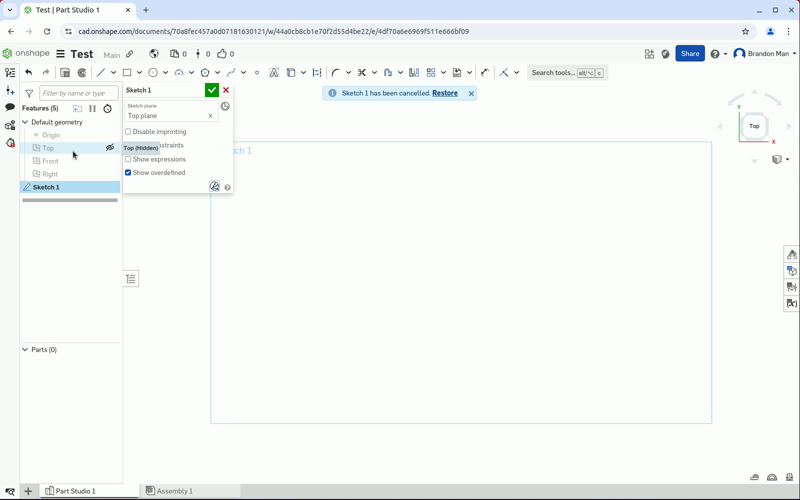
mouse_move(73, 352)
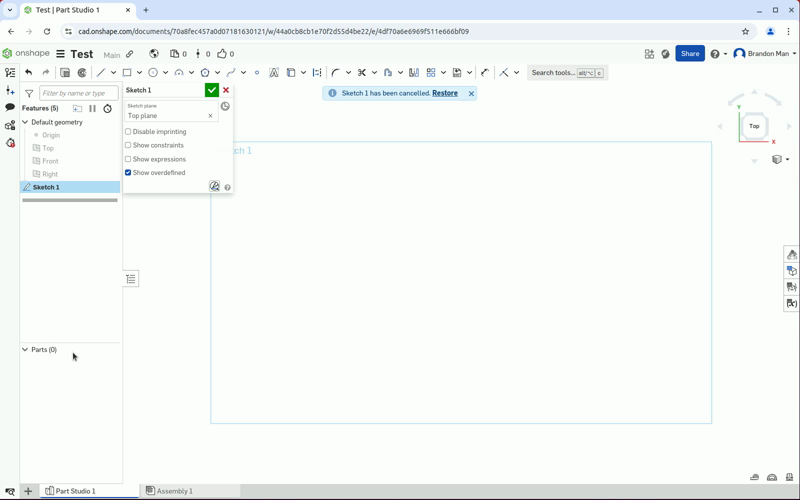
key(y)
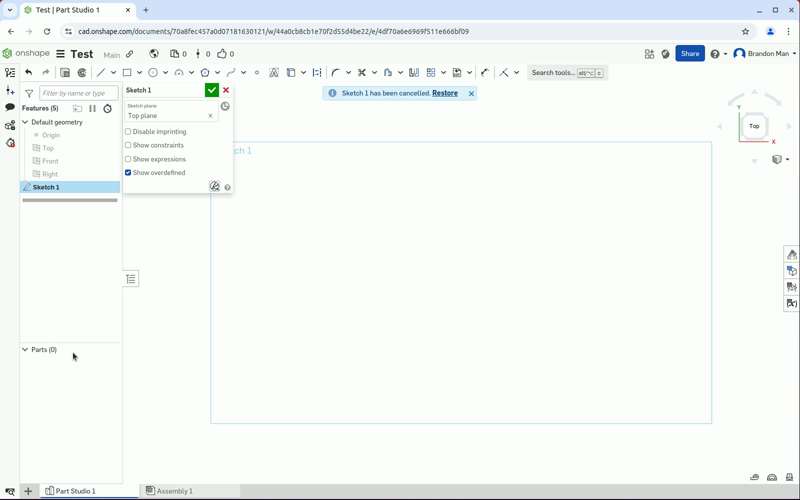
key(l)
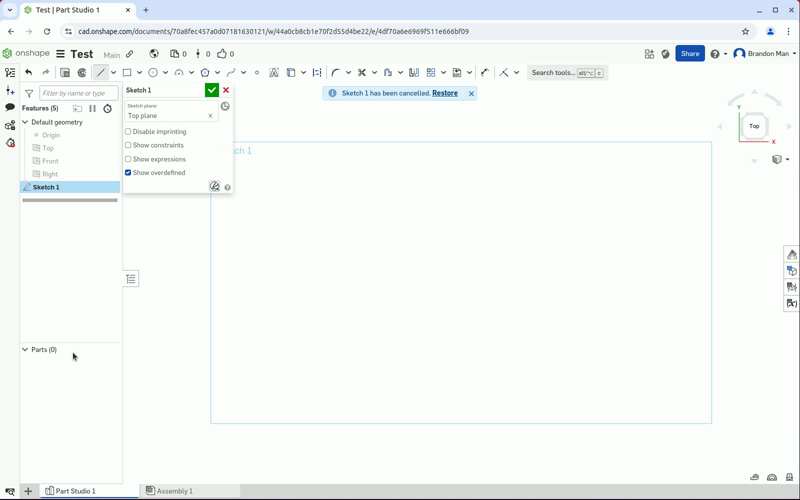
key_down(shift)
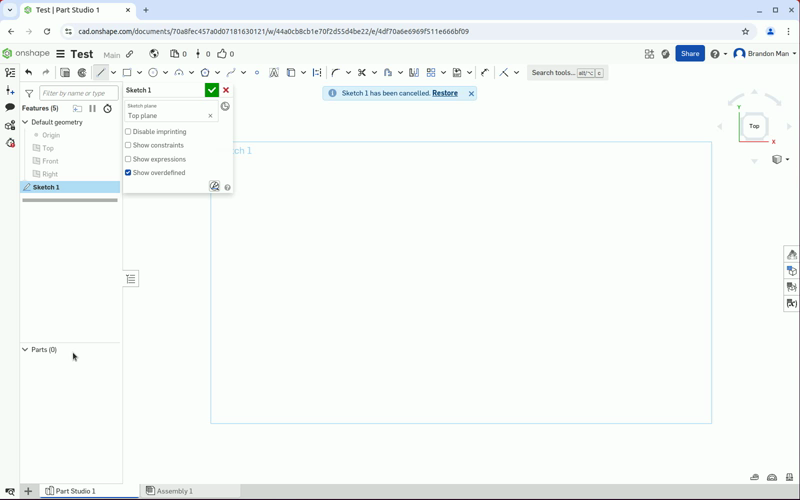
mouse_move(460, 282)
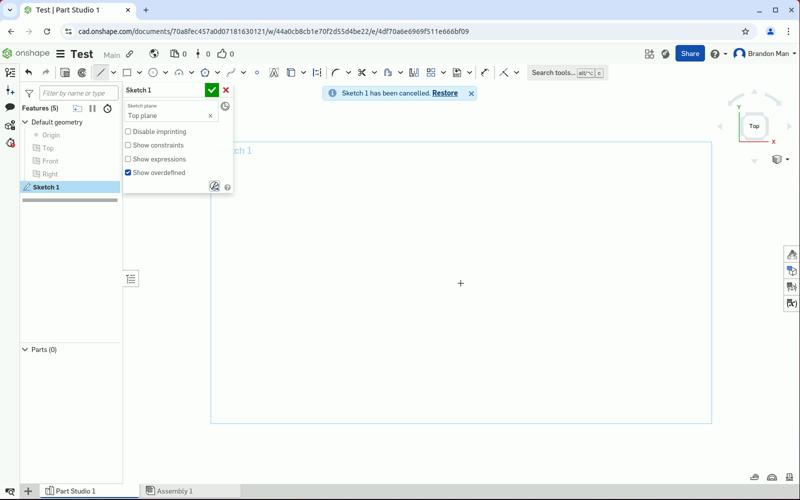
click(460, 282)
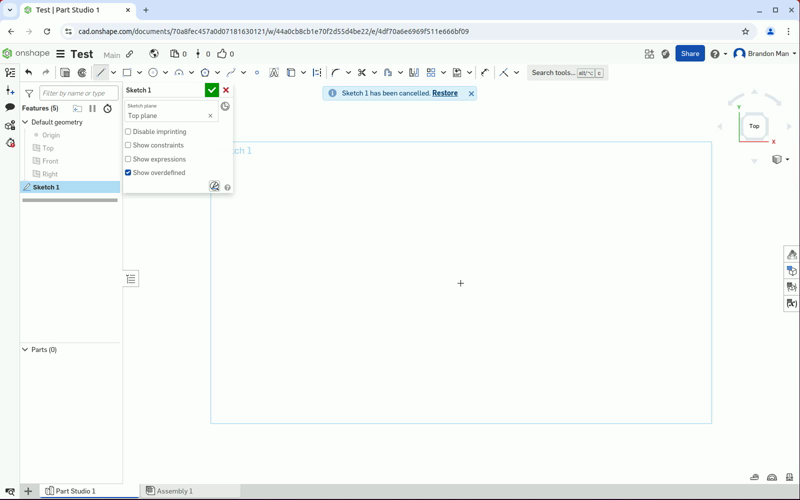
key_up(shift)
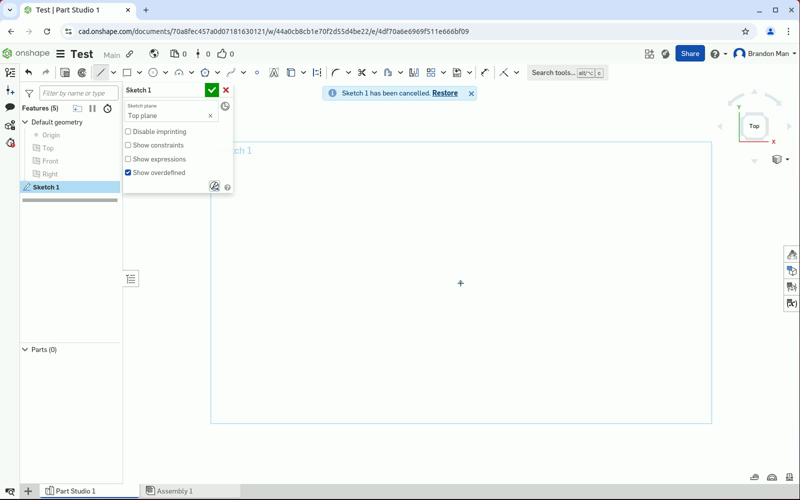
key_down(shift)
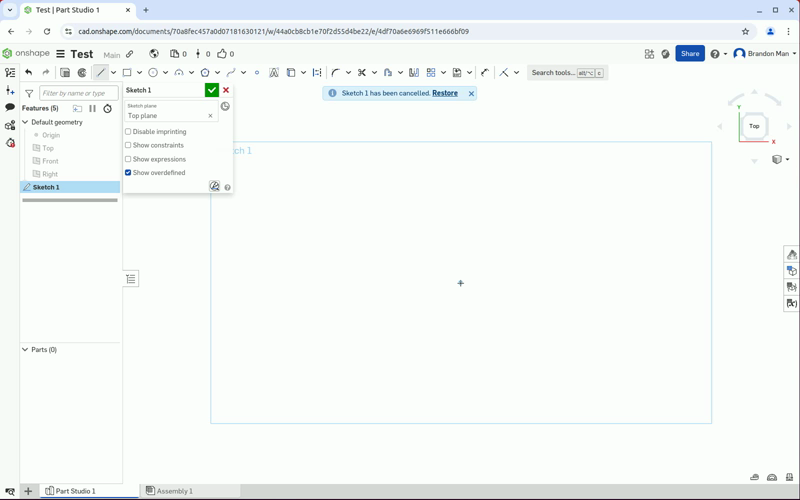
mouse_move(544, 282)
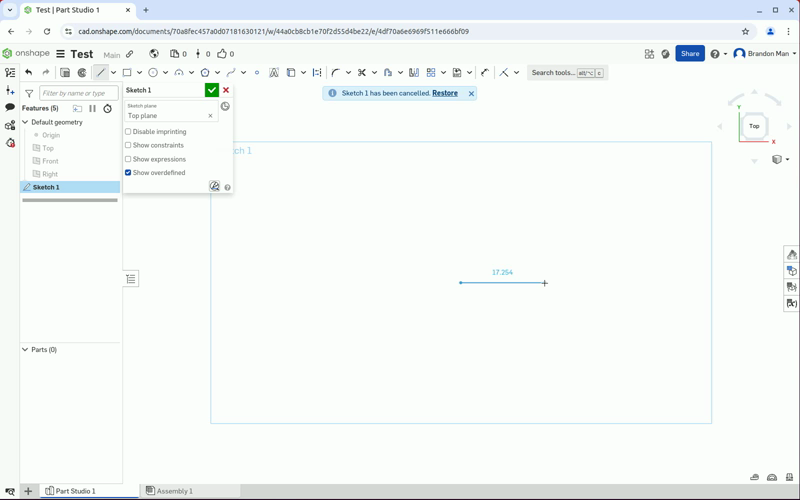
click(544, 282)
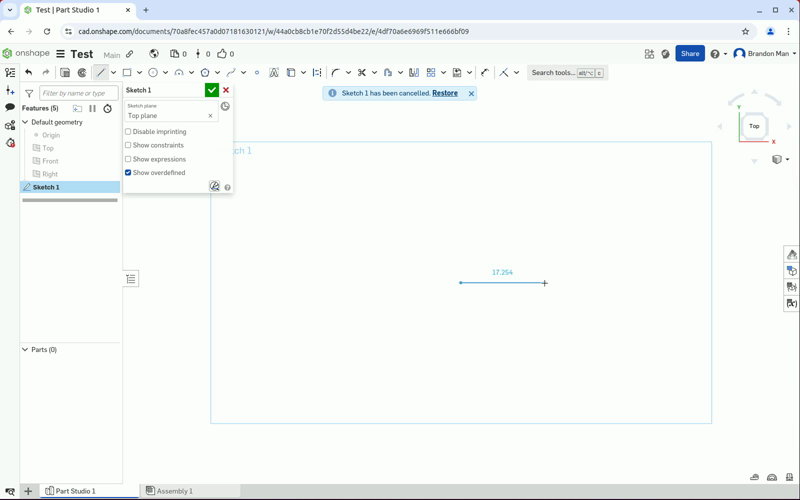
key_up(shift)
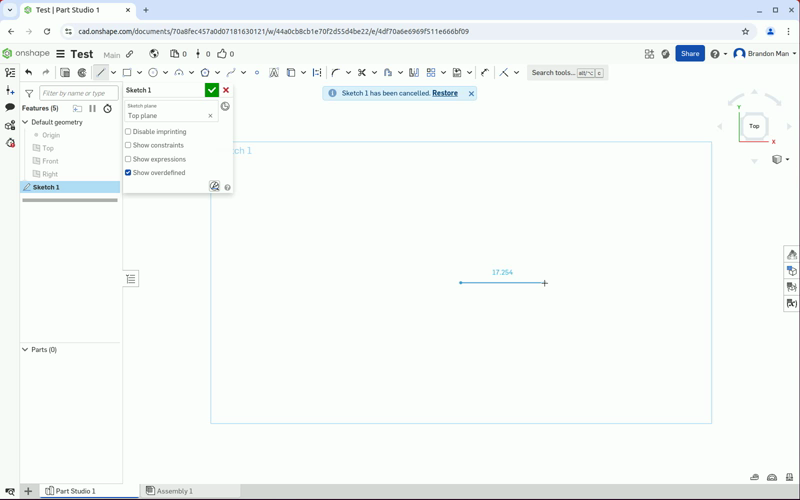
key(esc)
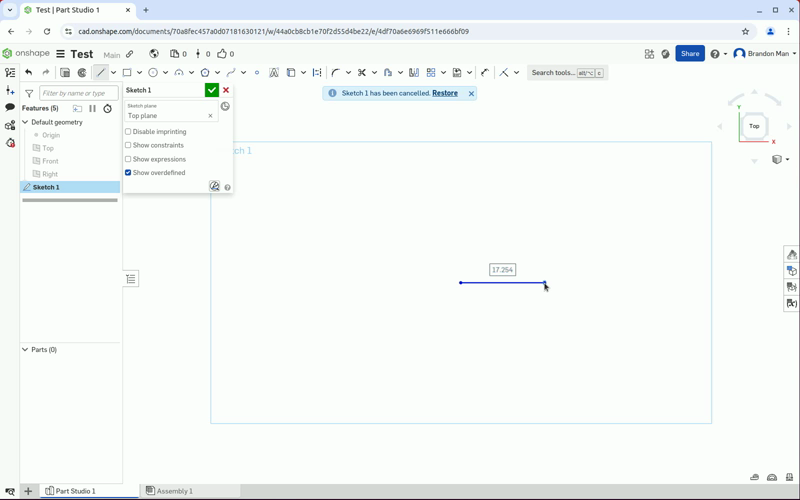
key(a)
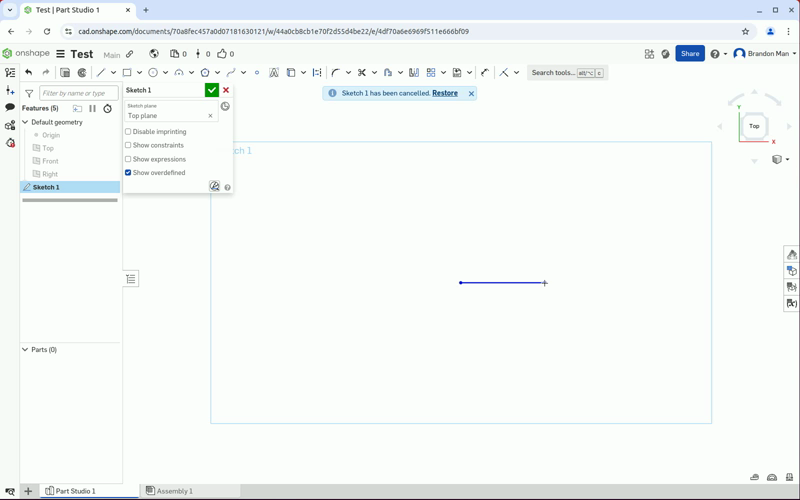
mouse_move(544, 282)
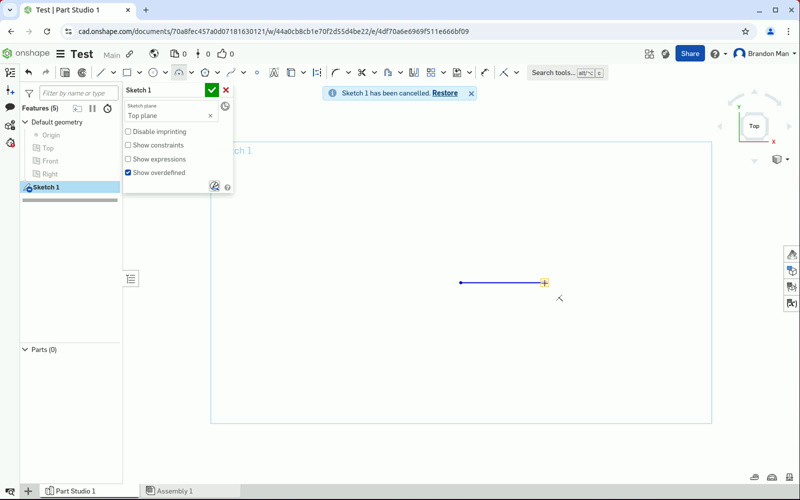
click(544, 282)
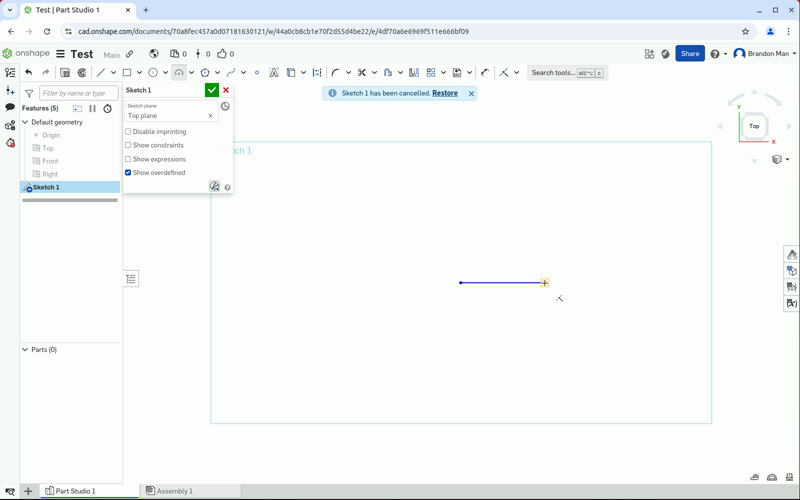
key_down(shift)
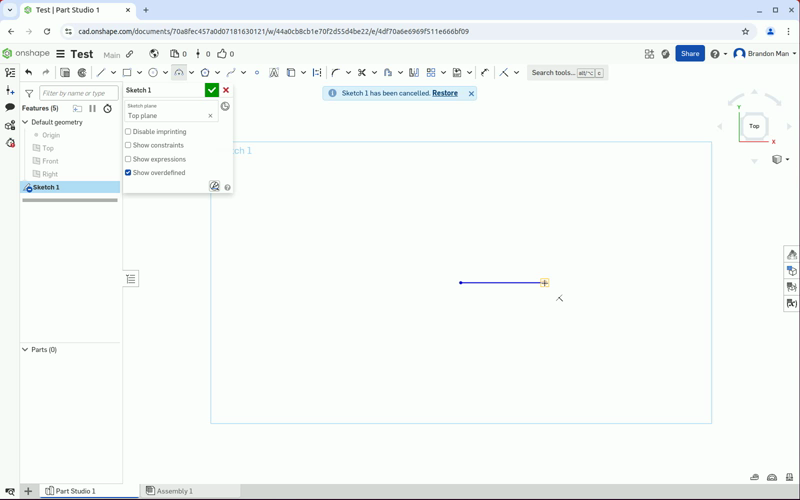
mouse_move(544, 226)
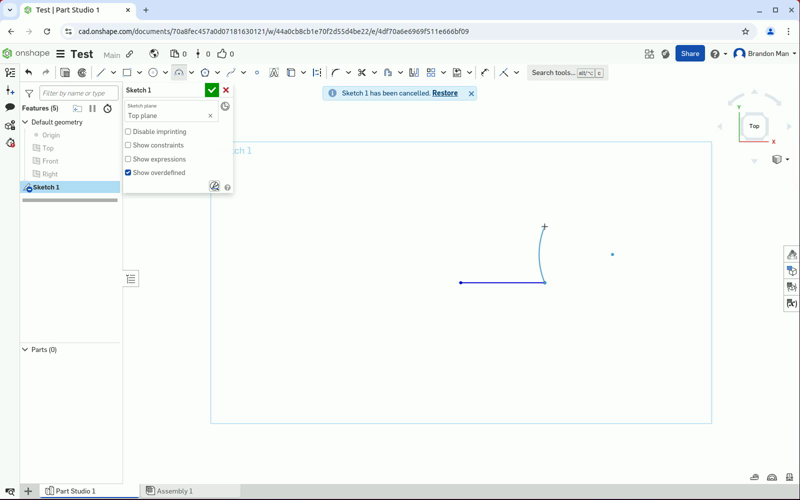
click(544, 226)
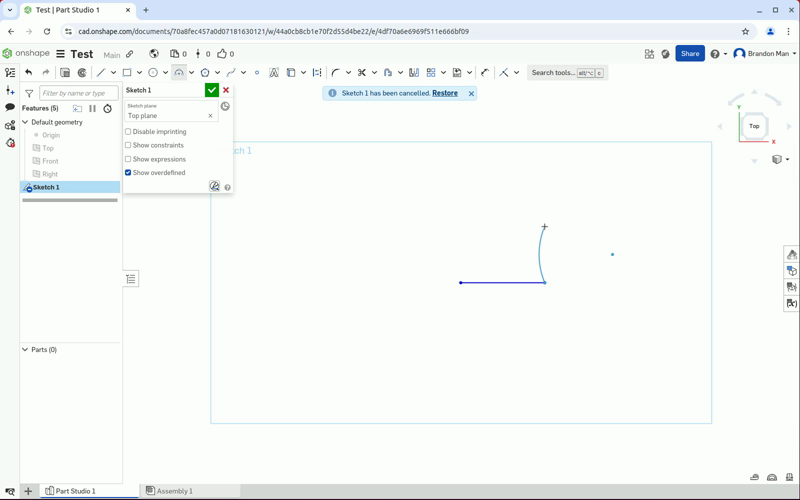
mouse_move(573, 254)
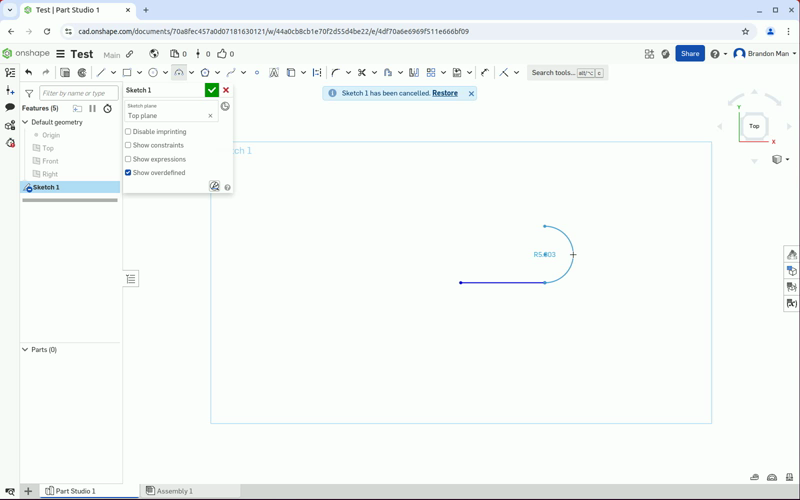
click(573, 254)
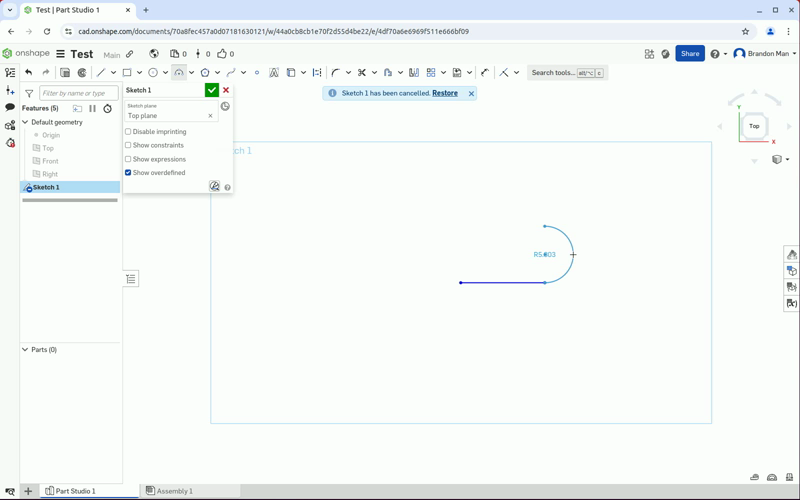
key_up(shift)
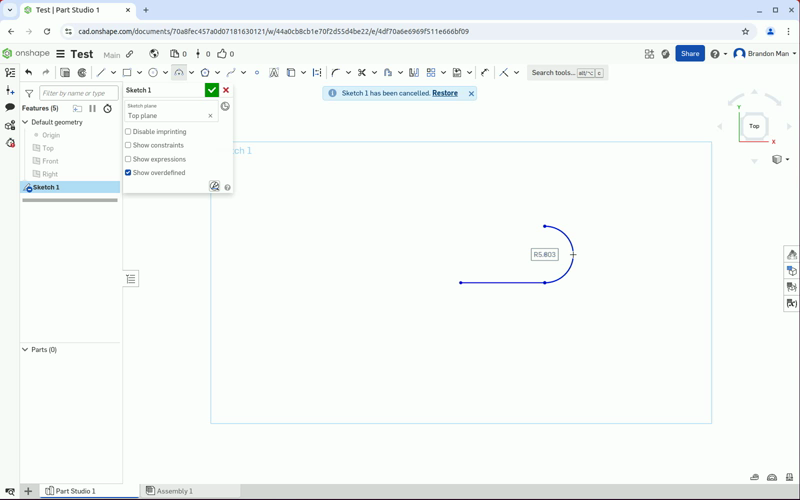
key(esc)
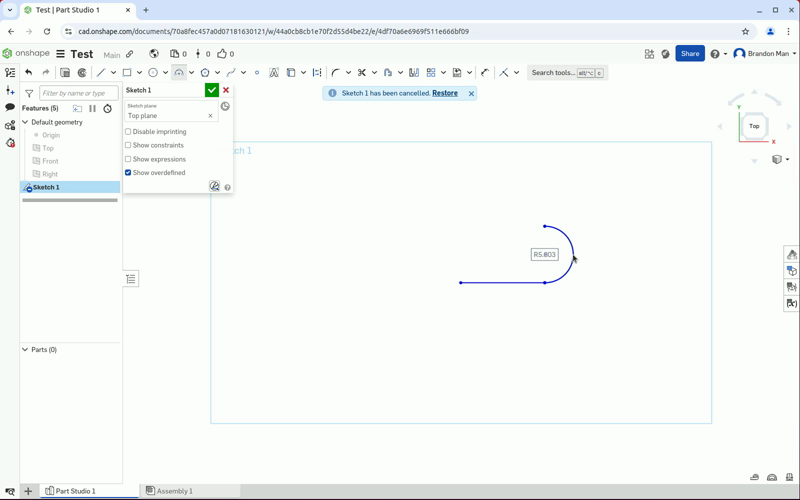
key(l)
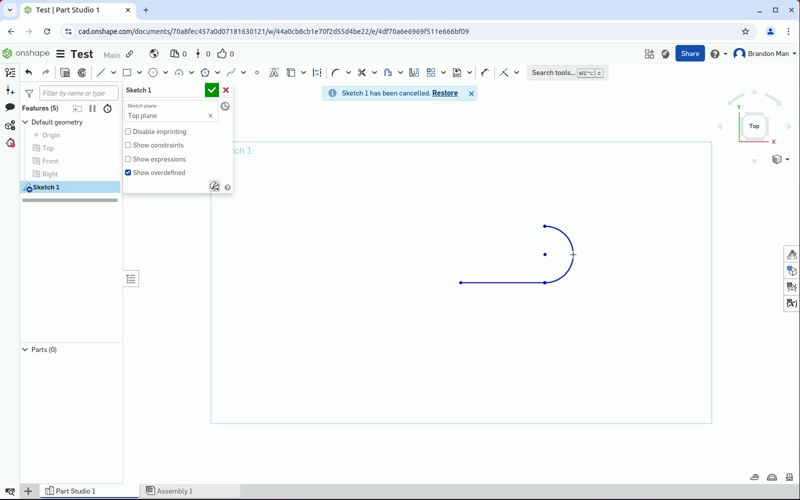
mouse_move(544, 226)
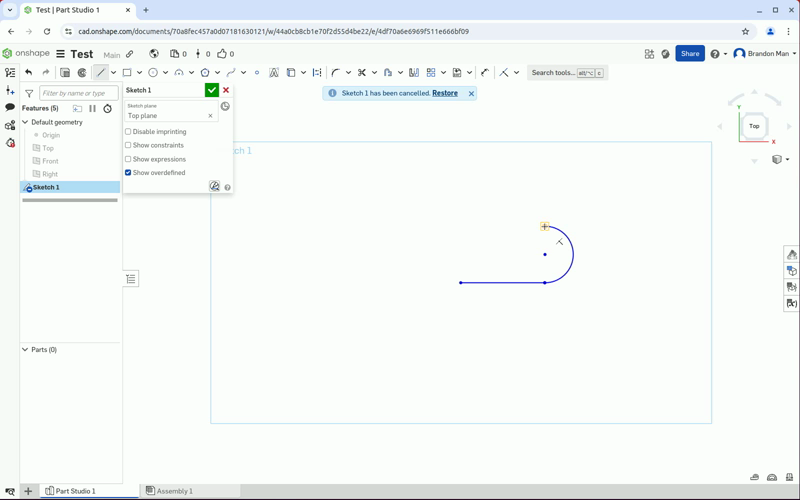
click(544, 226)
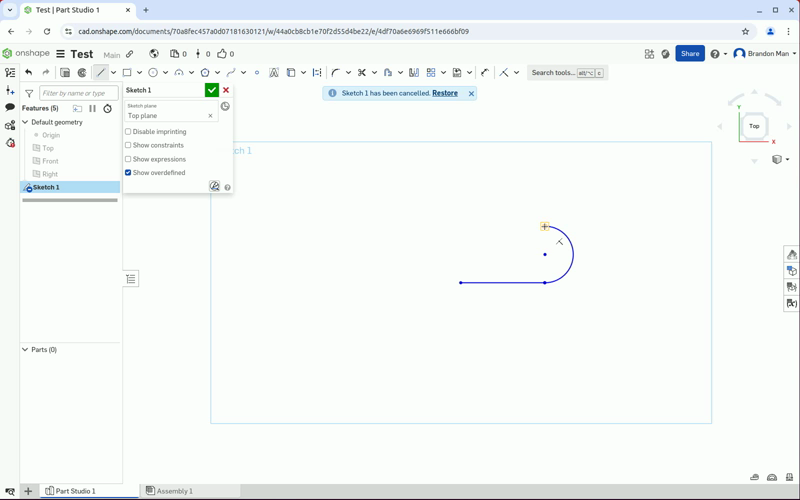
key_down(shift)
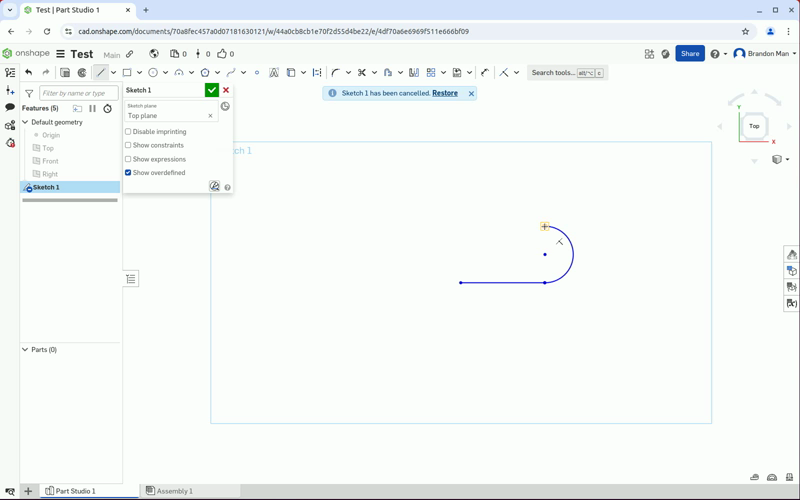
mouse_move(460, 226)
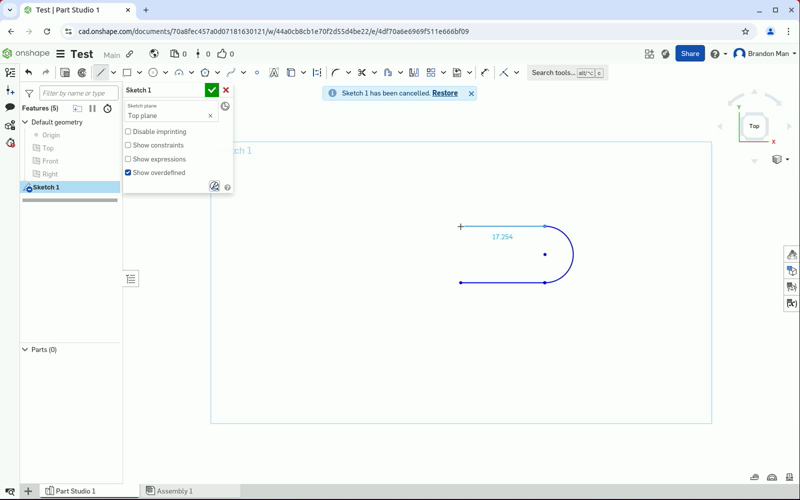
click(460, 226)
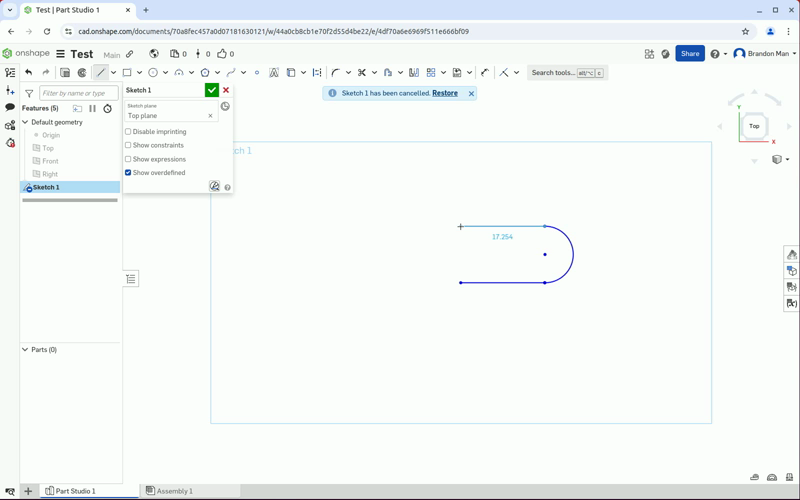
key_up(shift)
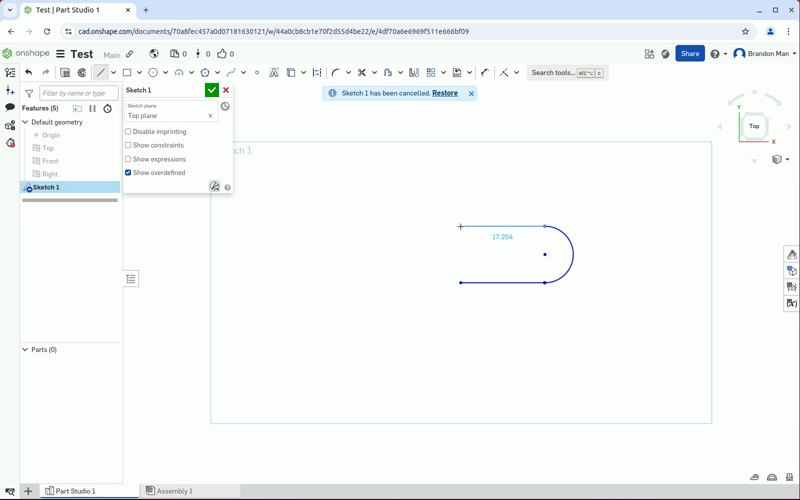
key(esc)
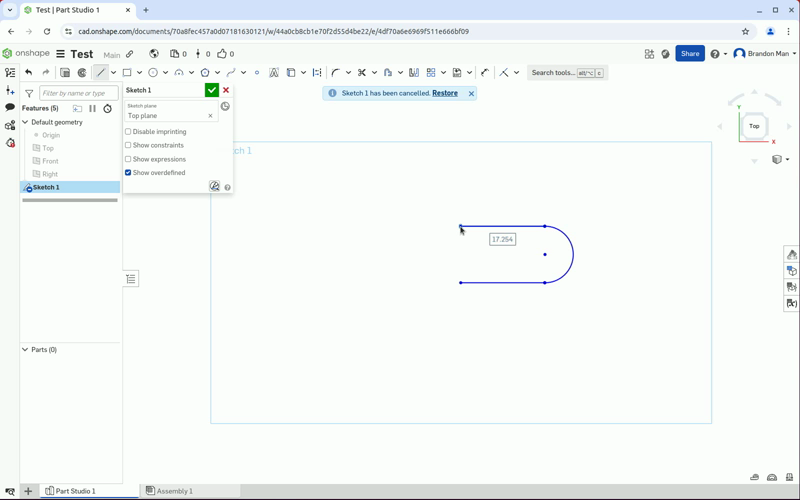
key(a)
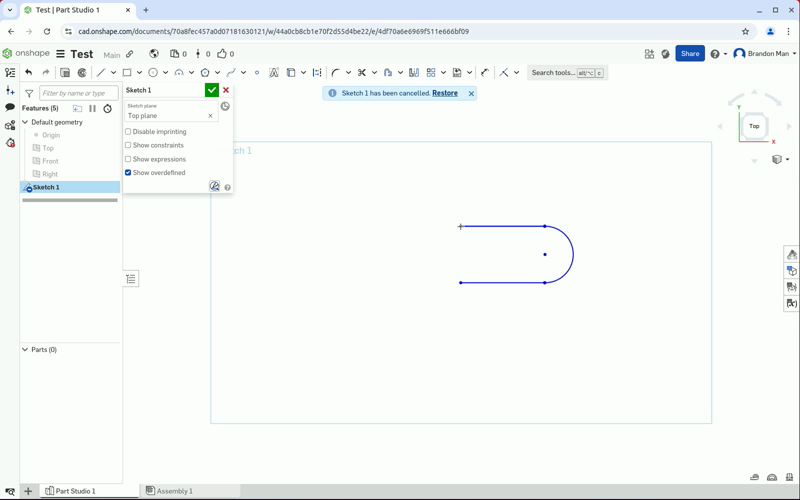
mouse_move(460, 226)
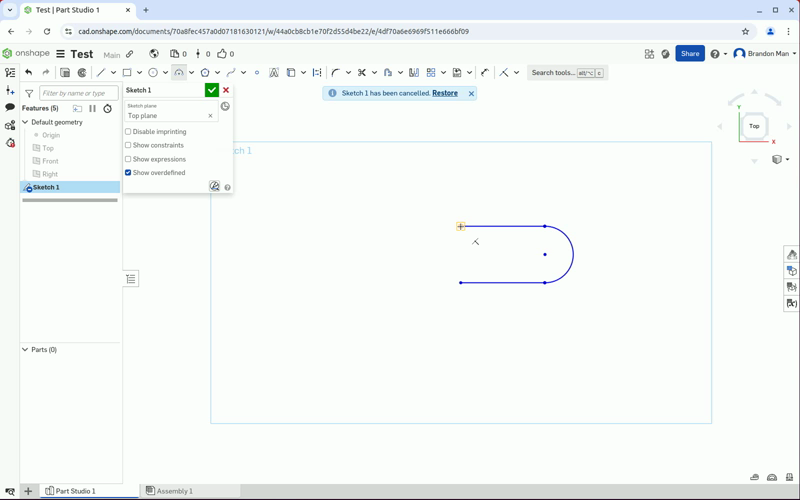
click(460, 226)
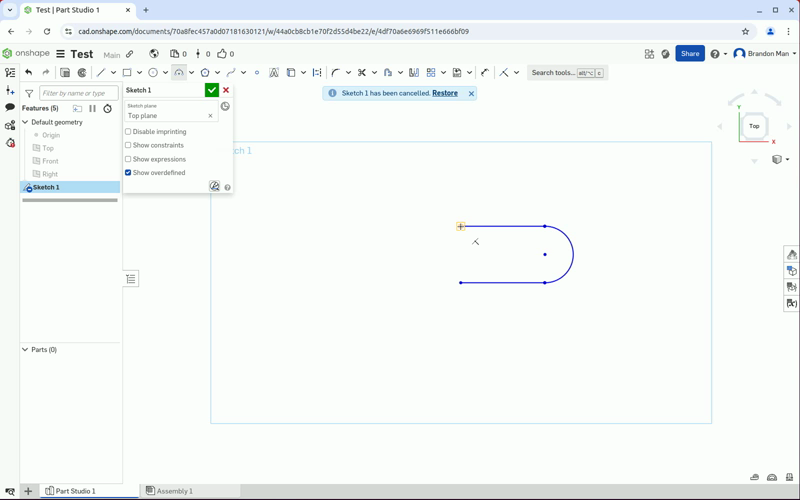
mouse_move(460, 282)
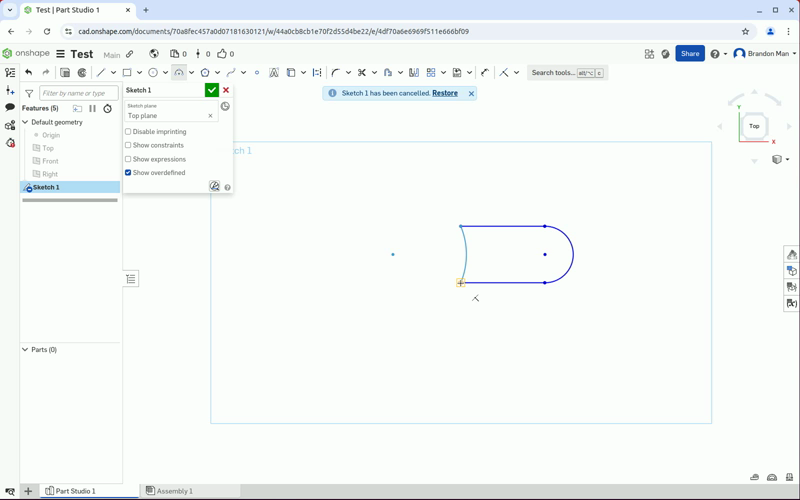
click(460, 282)
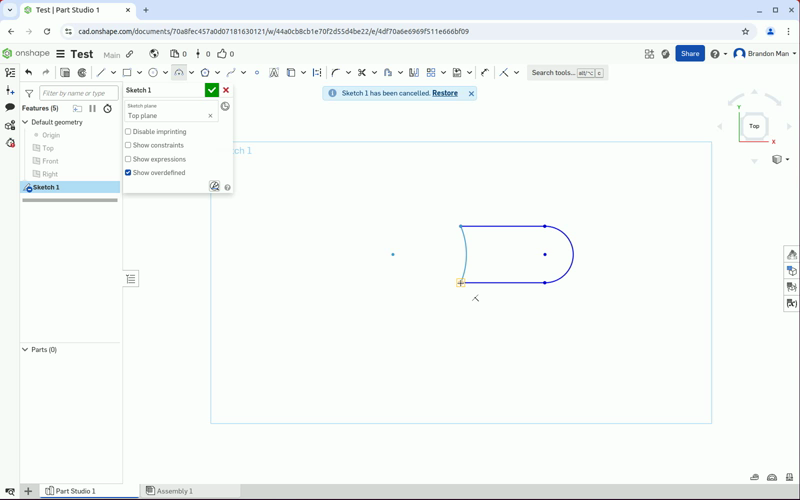
key_down(shift)
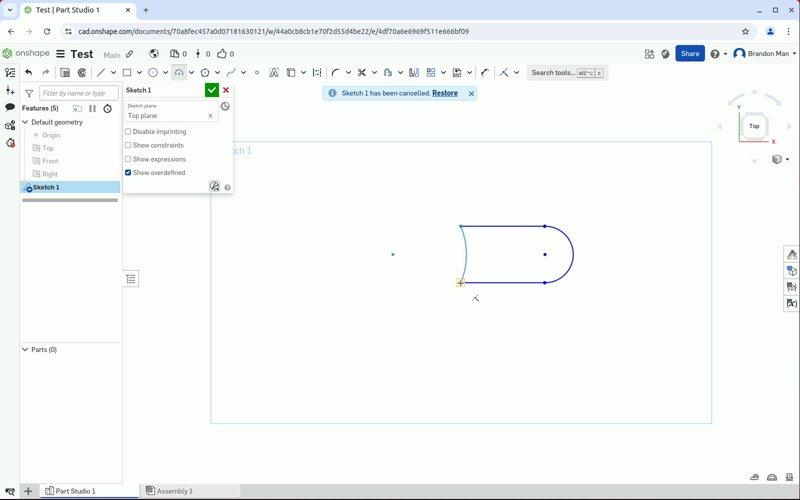
mouse_move(432, 254)
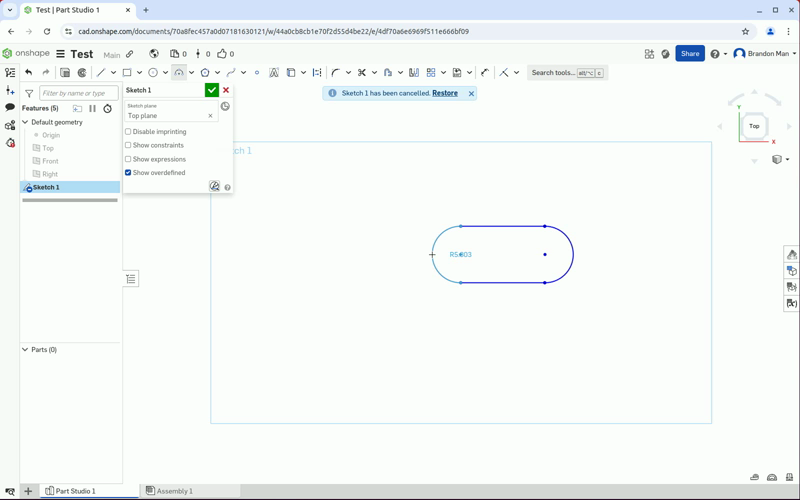
click(432, 254)
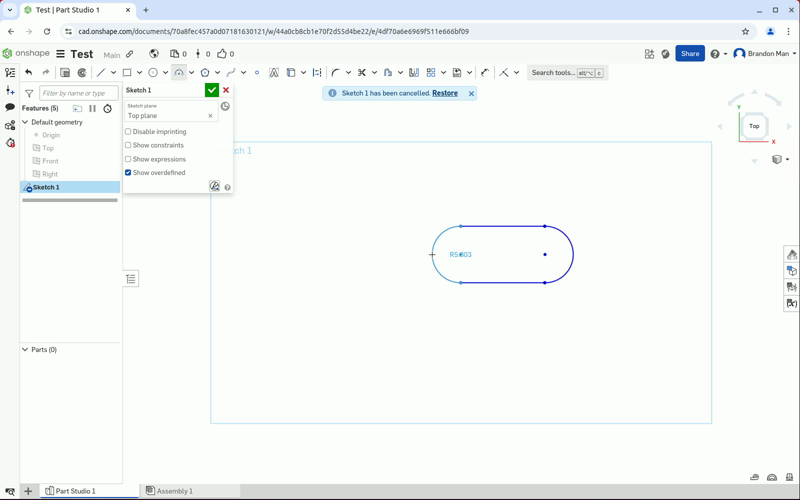
key_up(shift)
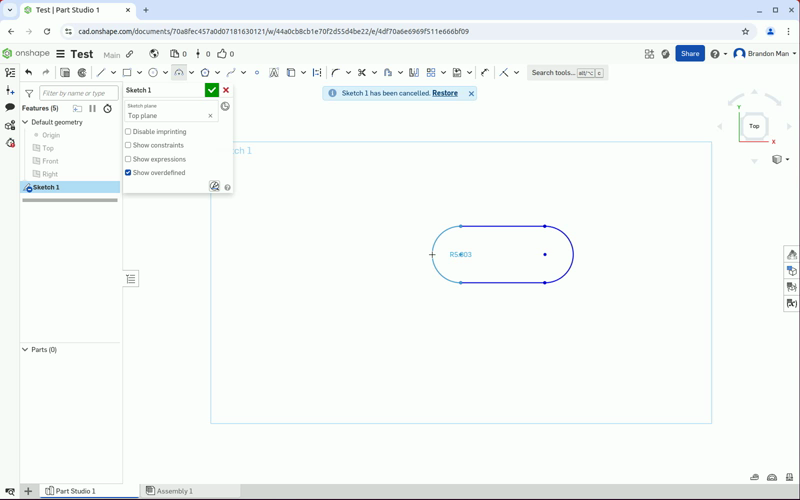
key(esc)
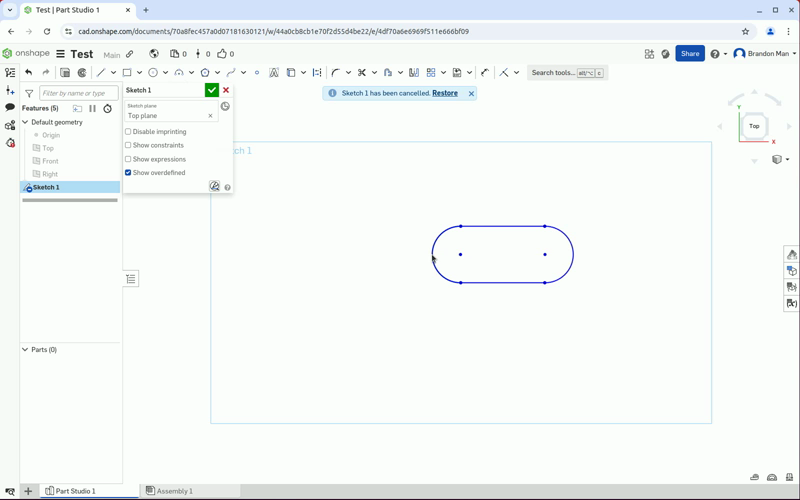
key(c)
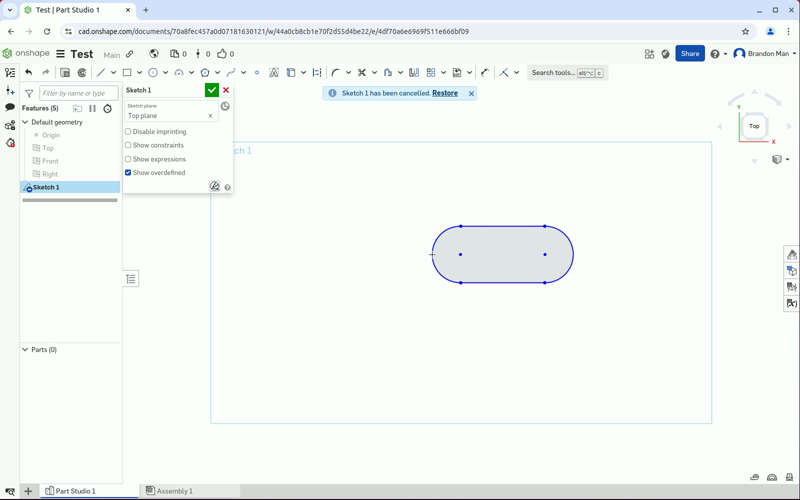
key_down(shift)
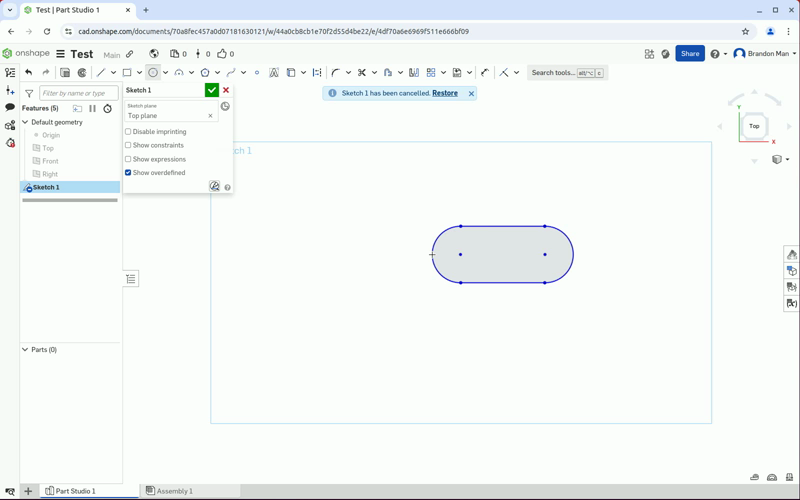
mouse_move(460, 254)
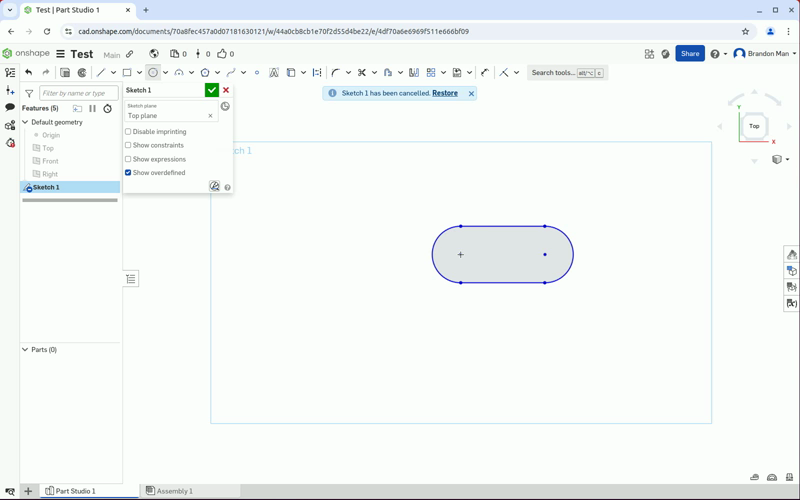
click(460, 254)
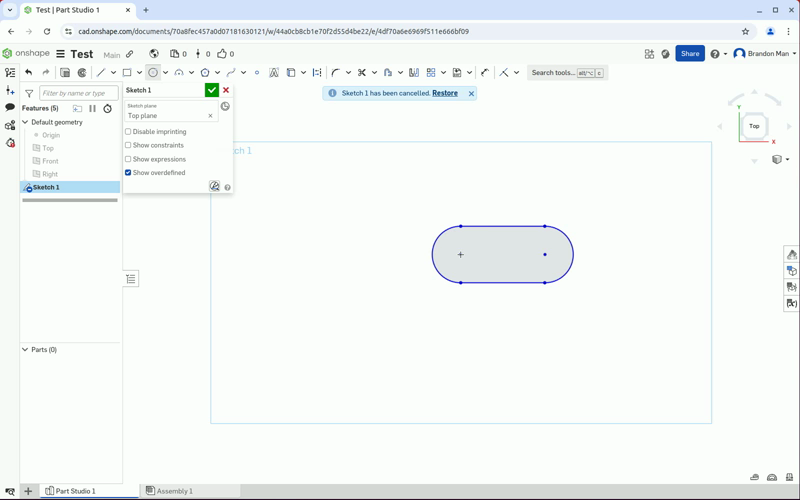
key_up(shift)
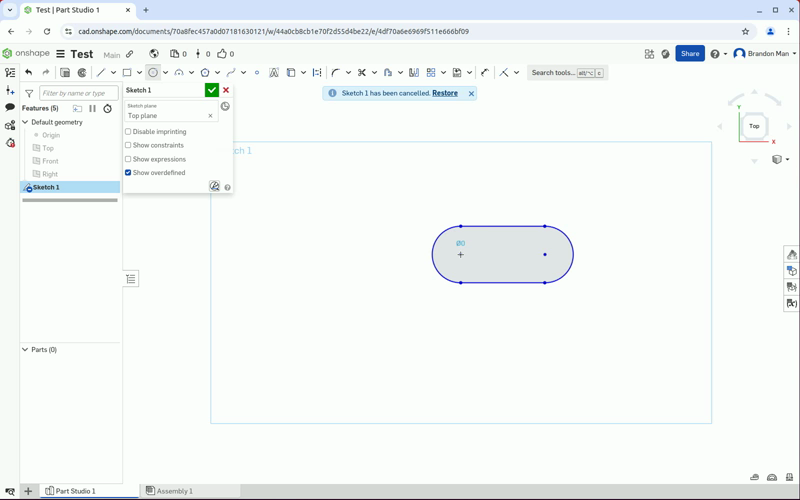
mouse_move(474, 254)
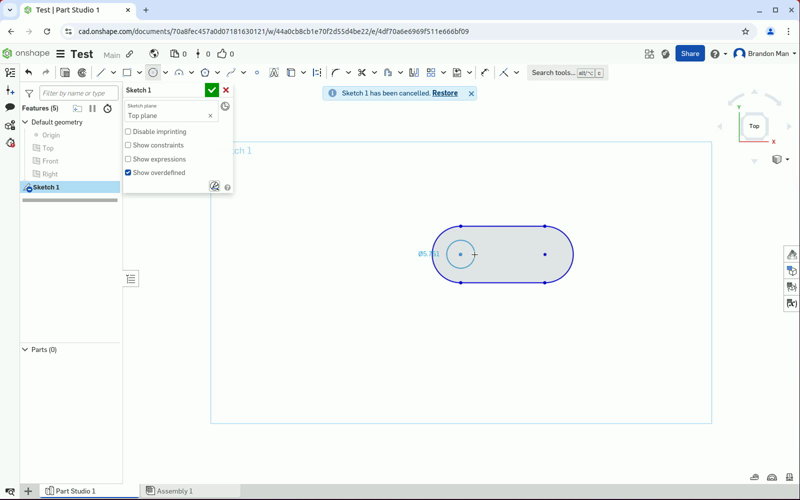
click(474, 254)
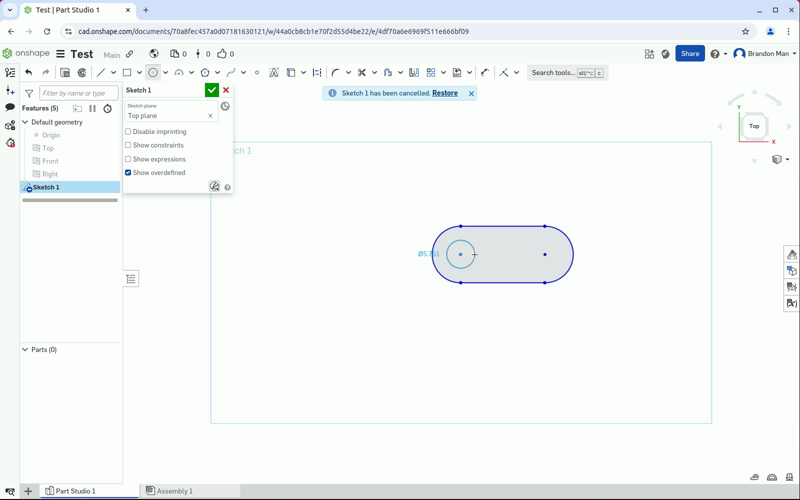
key(esc)
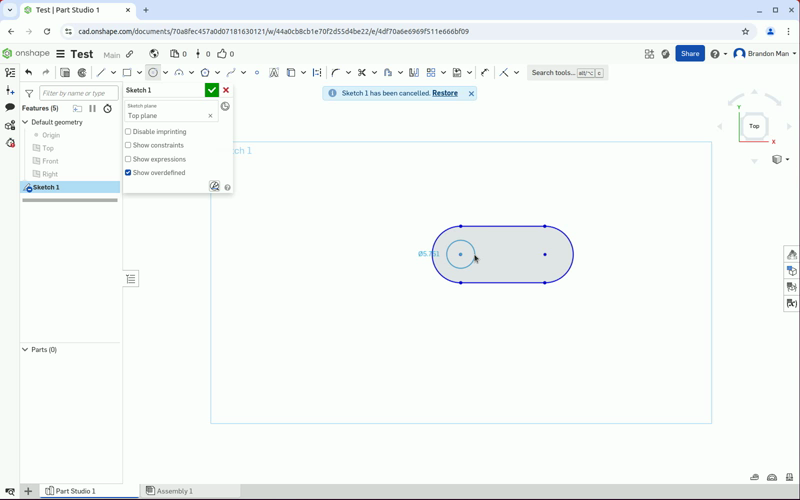
key(c)
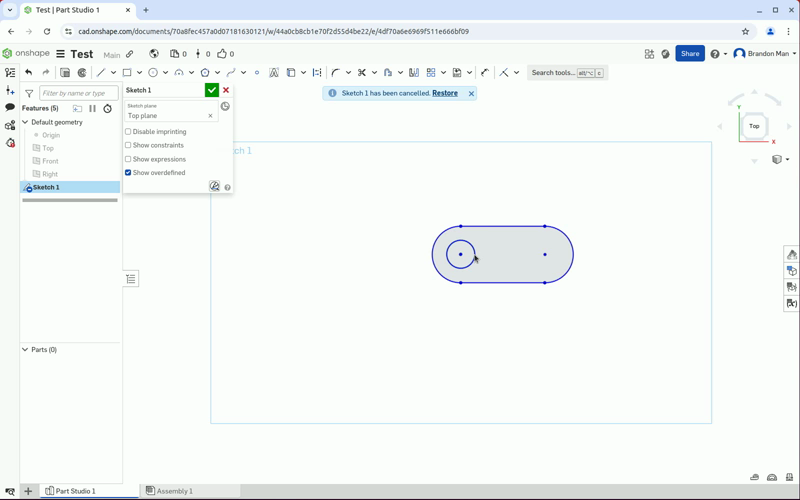
key_down(shift)
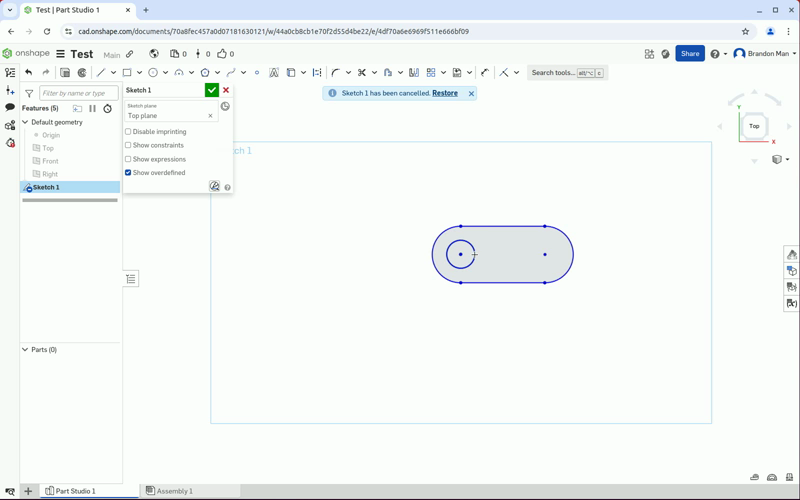
mouse_move(544, 254)
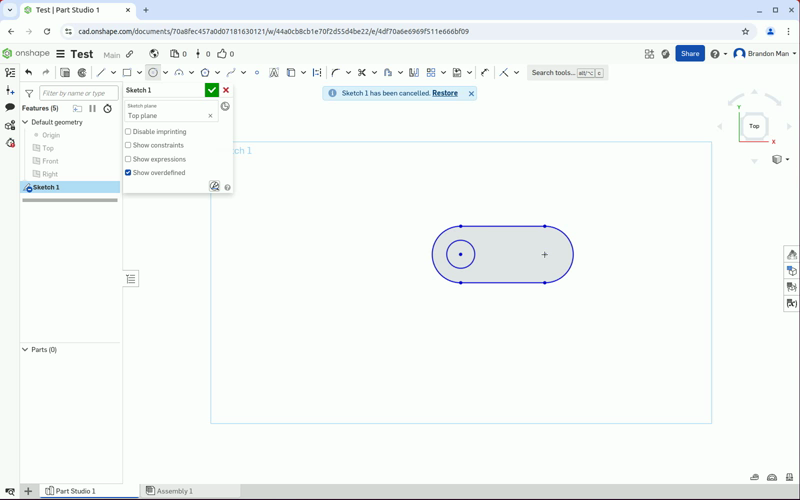
click(544, 254)
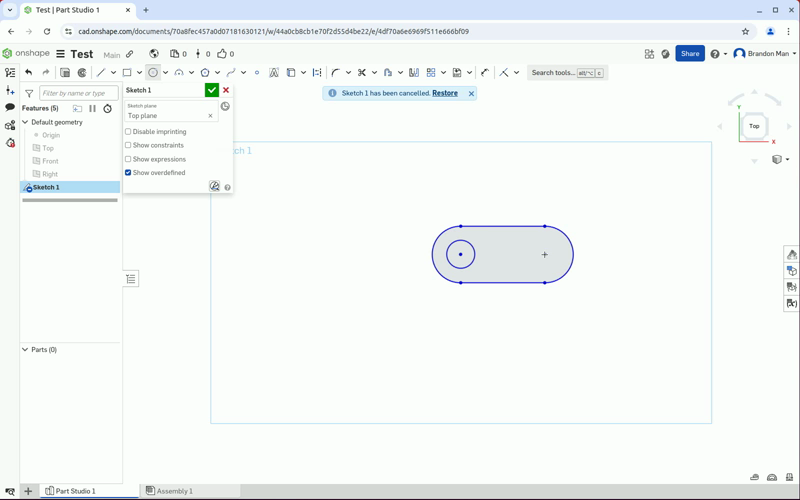
key_up(shift)
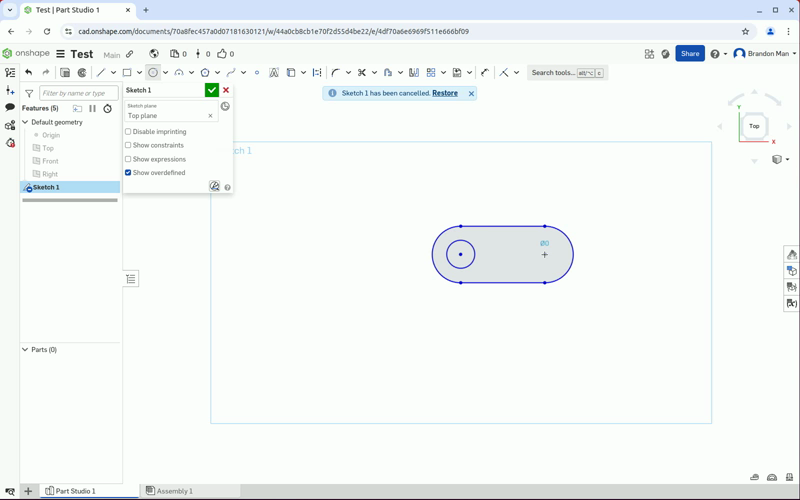
mouse_move(558, 254)
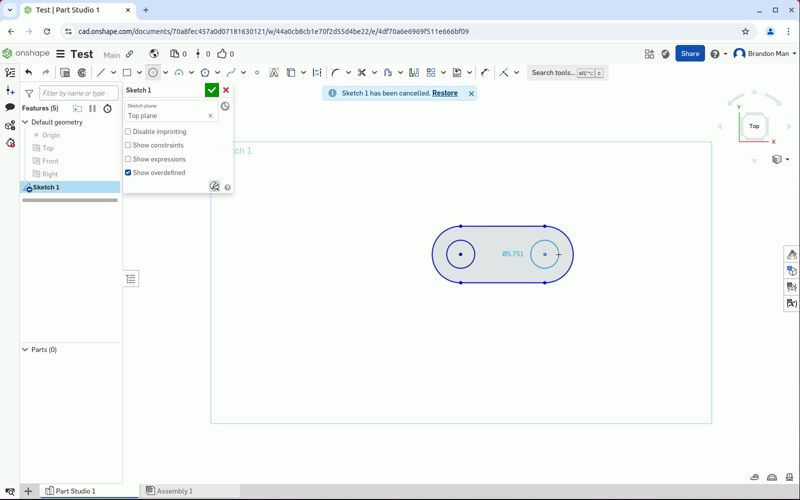
click(558, 254)
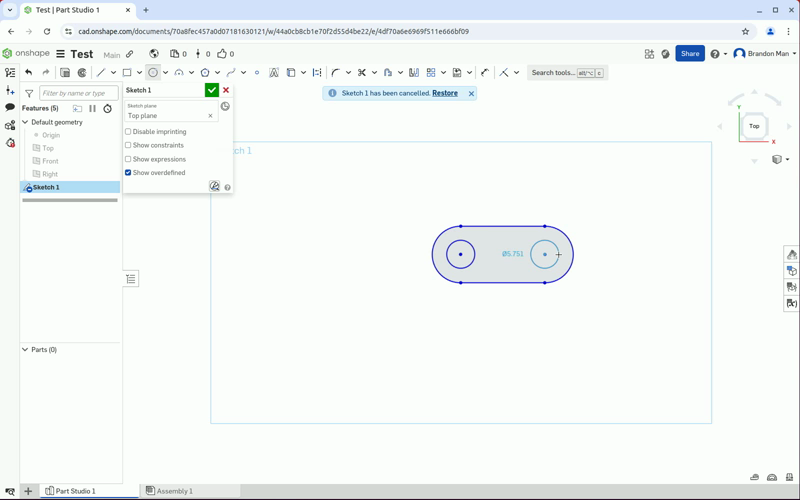
key(esc)
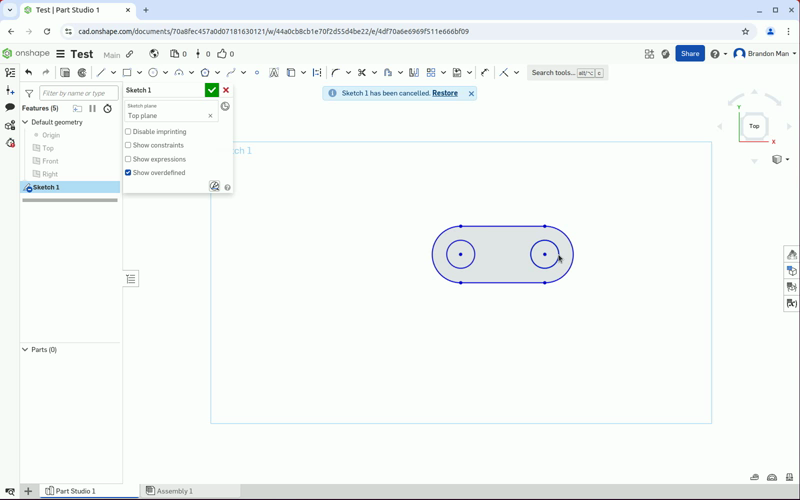
mouse_move(523, 243)
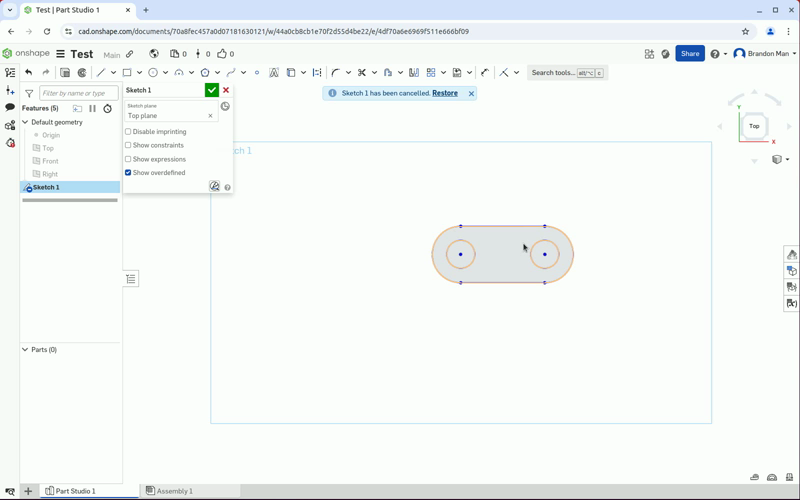
click(523, 243)
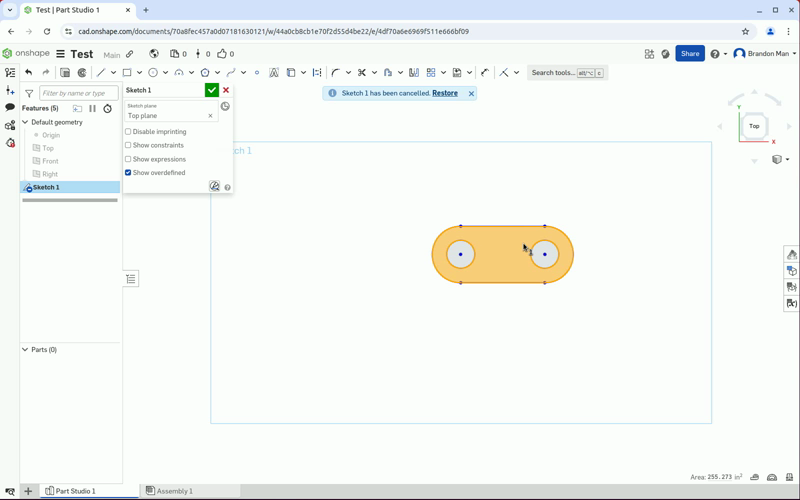
mouse_move(73, 352)
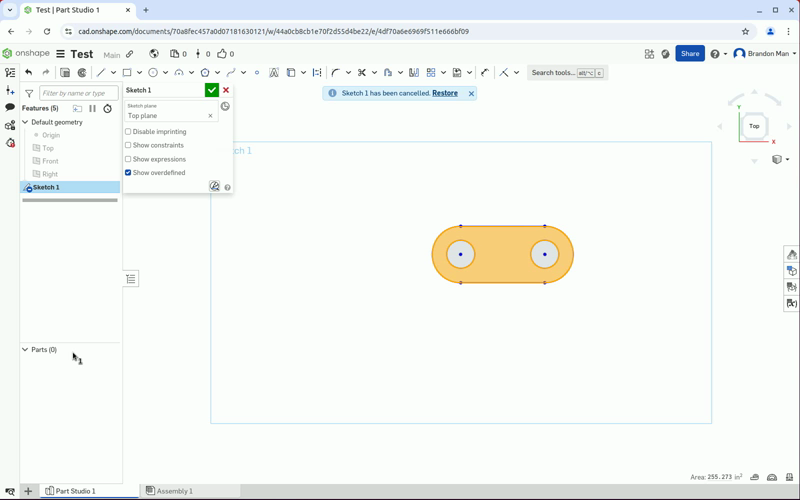
key(shift+y)
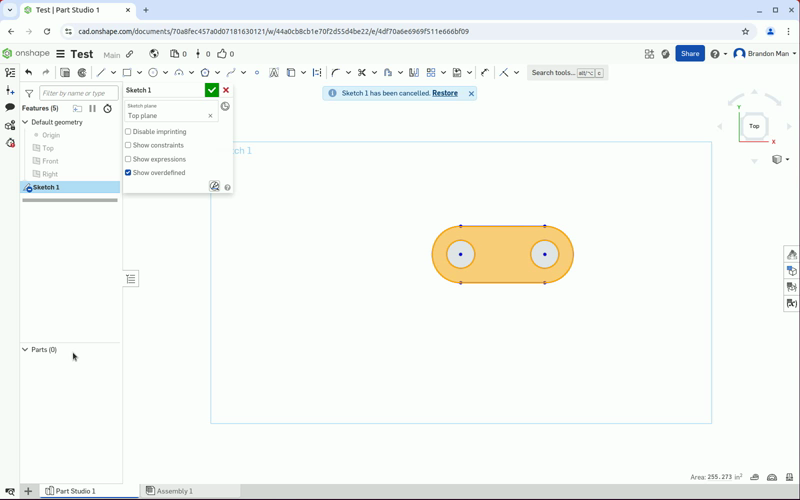
key(shift+e)
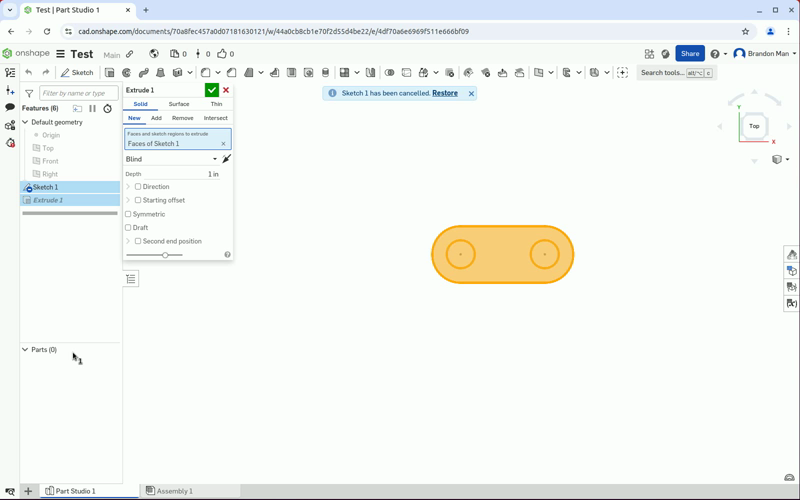
mouse_move(143, 106)
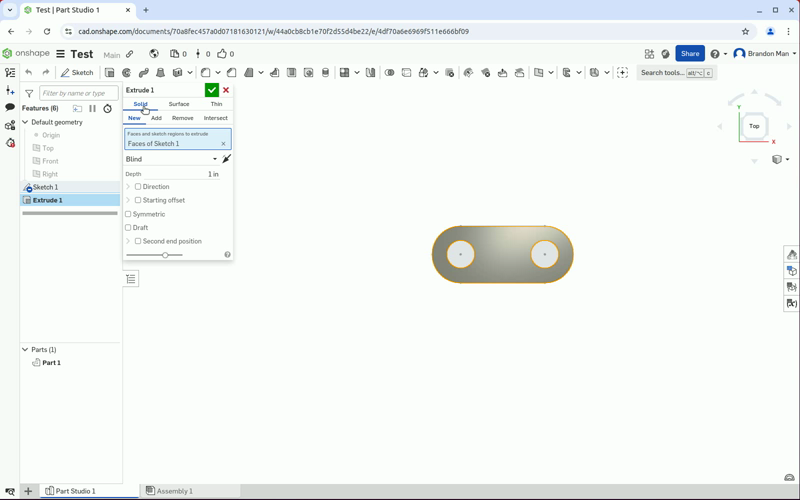
click(143, 106)
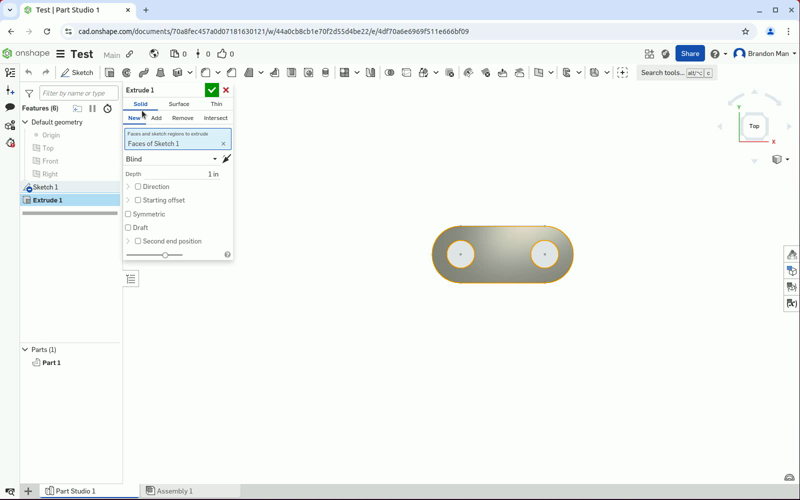
mouse_move(137, 120)
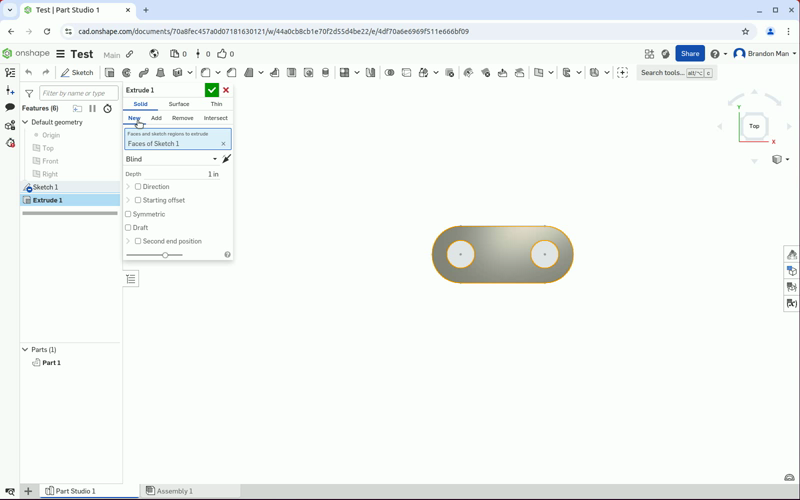
click(137, 120)
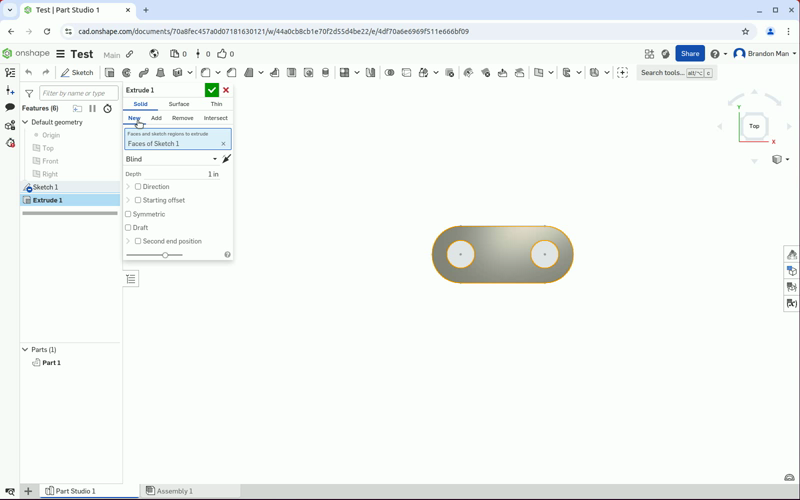
key(tab, 4)
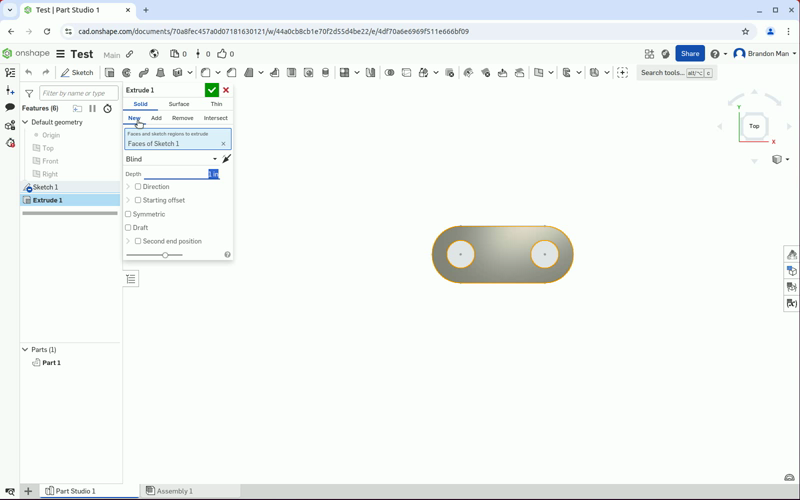
text(-2.889)
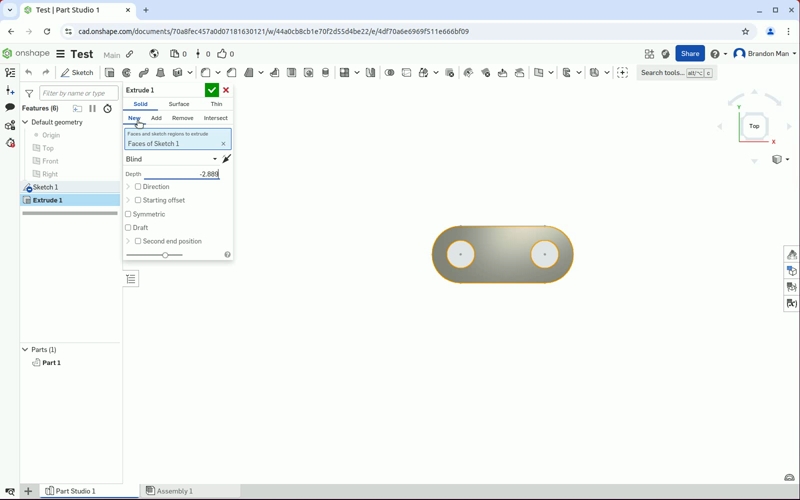
key(enter)
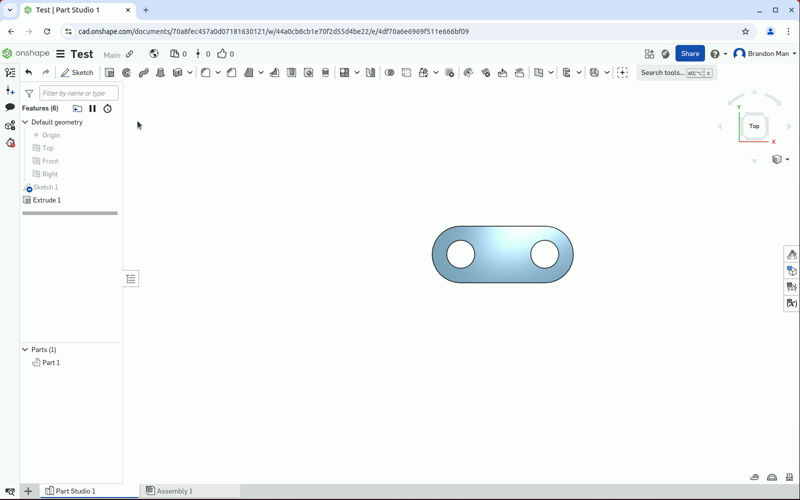
key(shift+h)
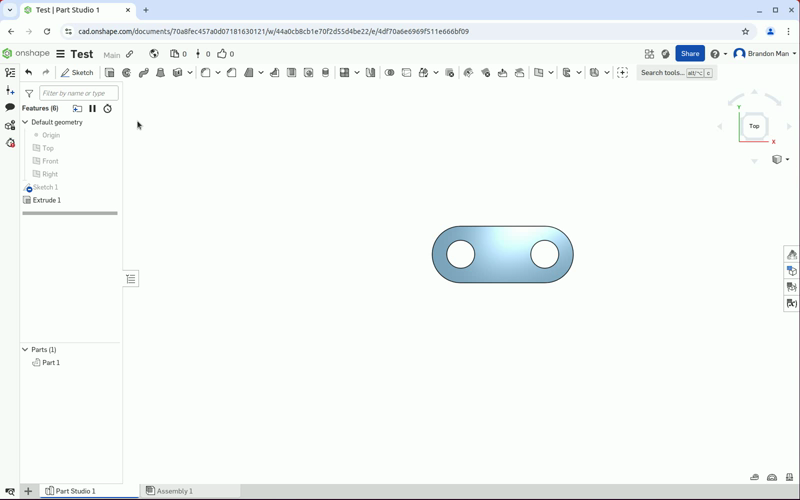
key(shift+h)
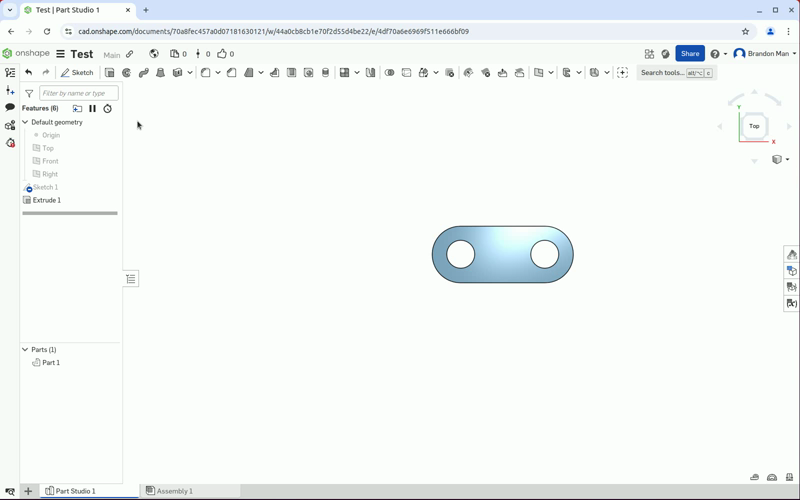
mouse_move(73, 189)
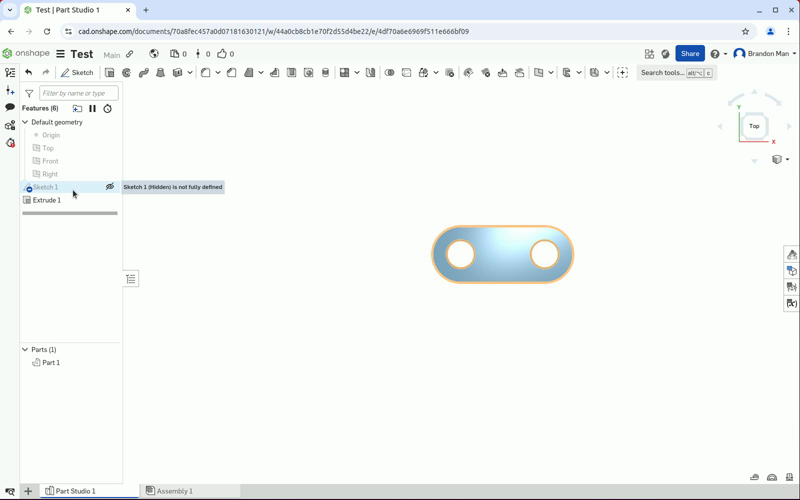
click(73, 189)
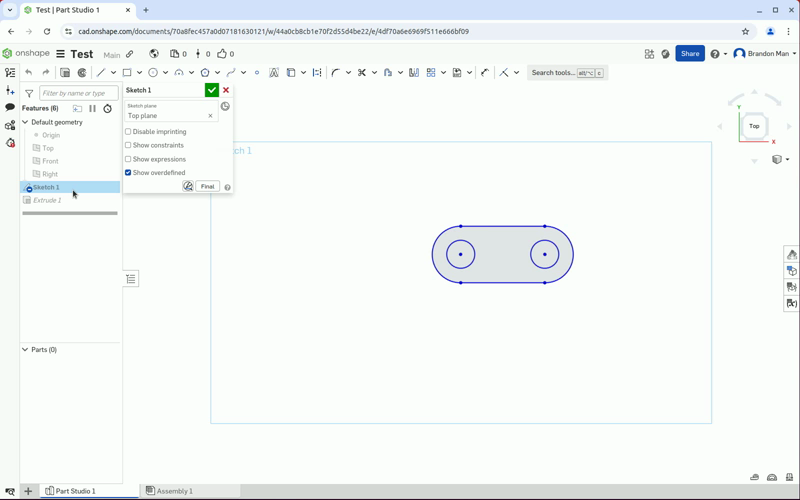
mouse_move(229, 92)
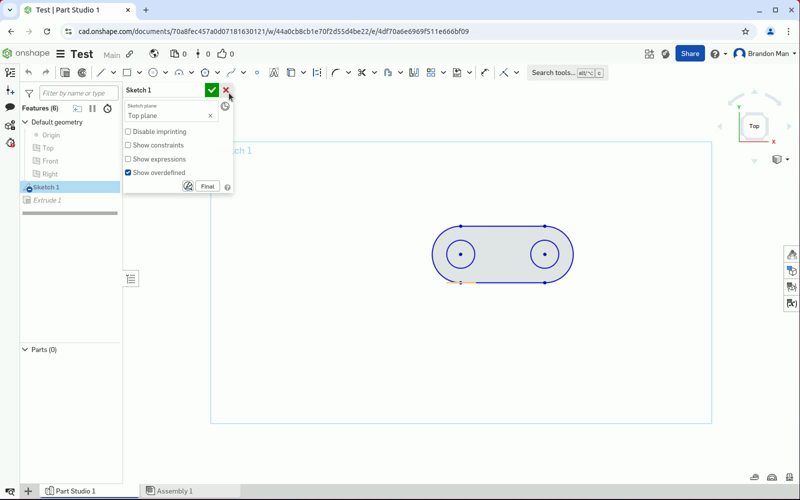
click(229, 92)
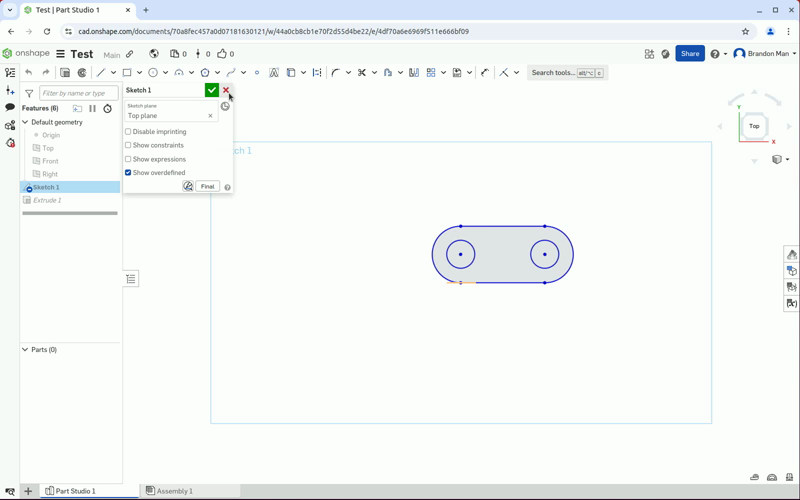
key(shift+s)
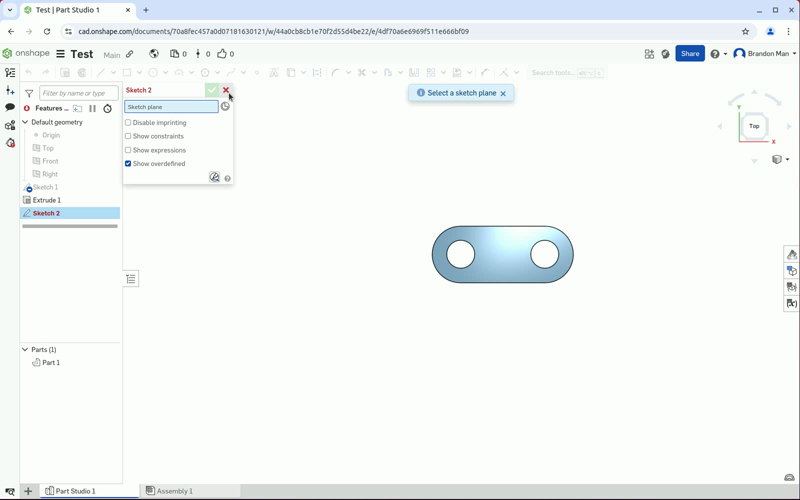
mouse_move(73, 150)
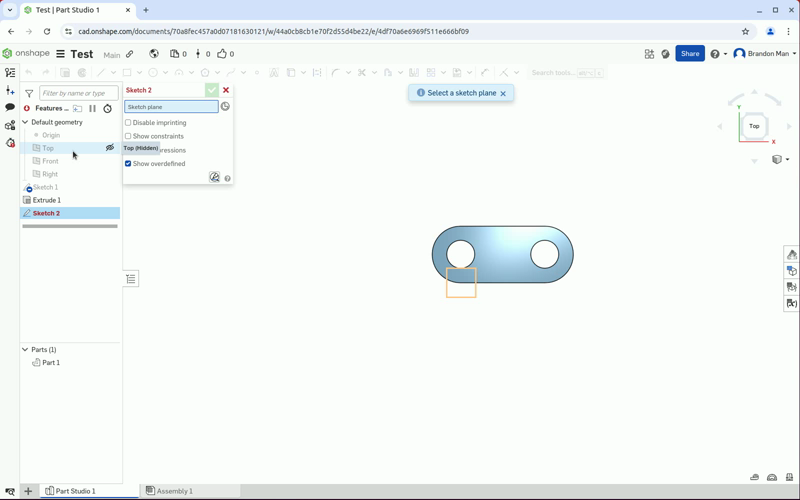
click(73, 150)
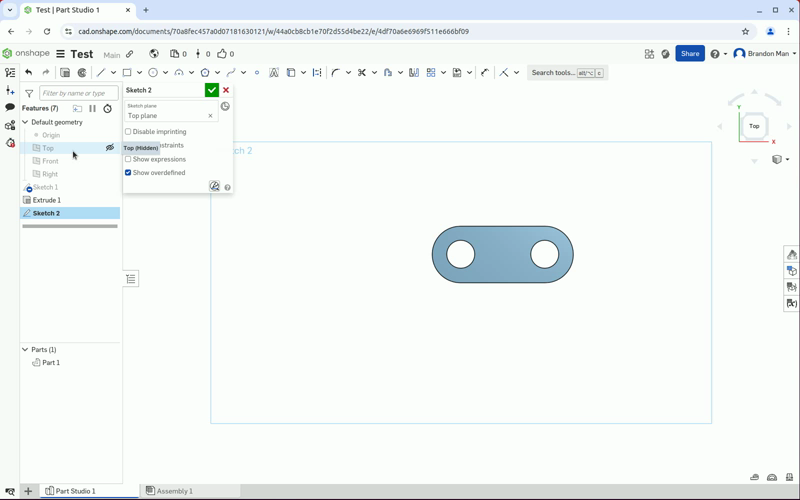
mouse_move(73, 352)
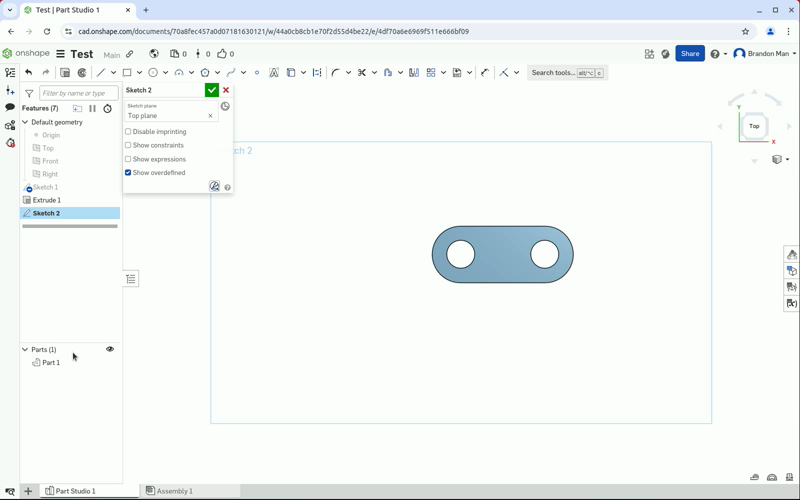
key(y)
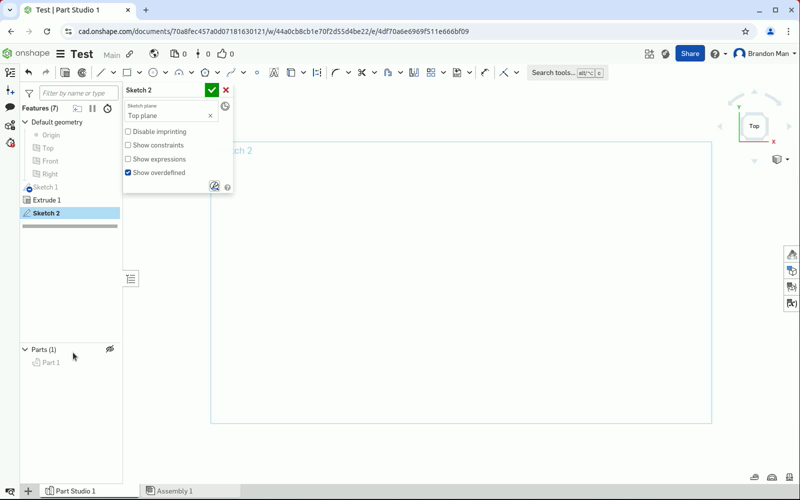
key(c)
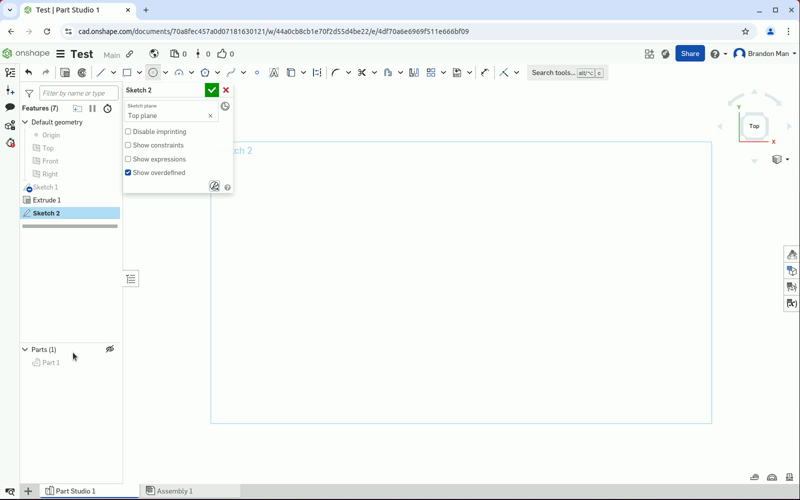
key_down(shift)
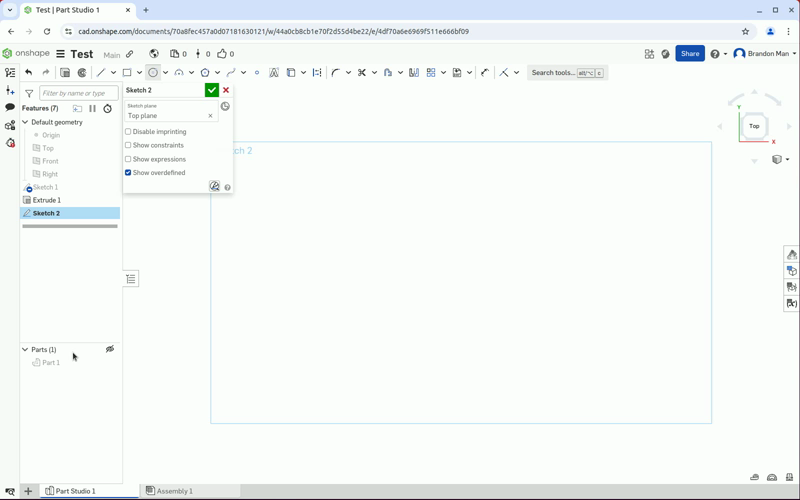
mouse_move(461, 254)
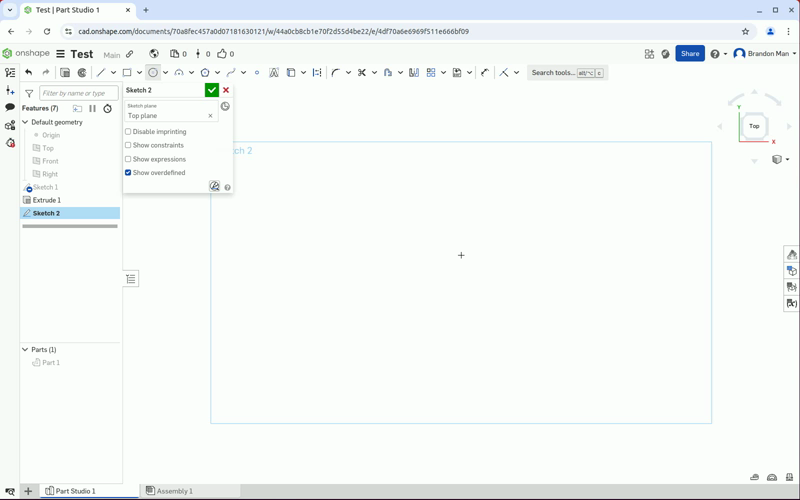
click(461, 254)
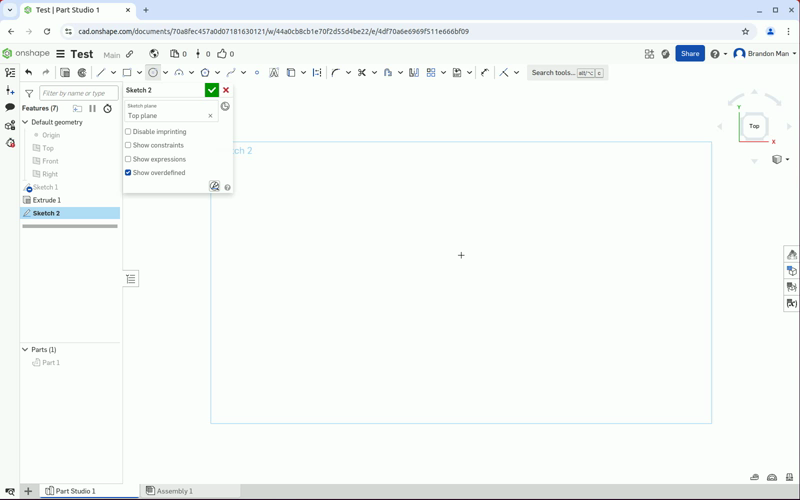
key_up(shift)
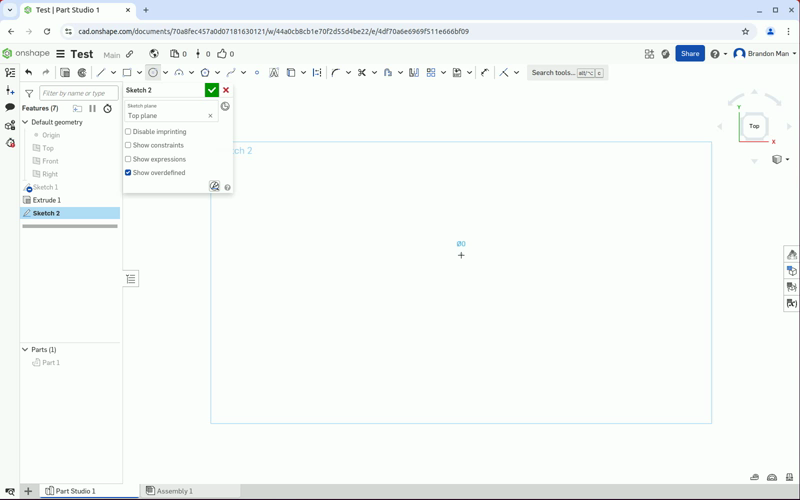
mouse_move(476, 254)
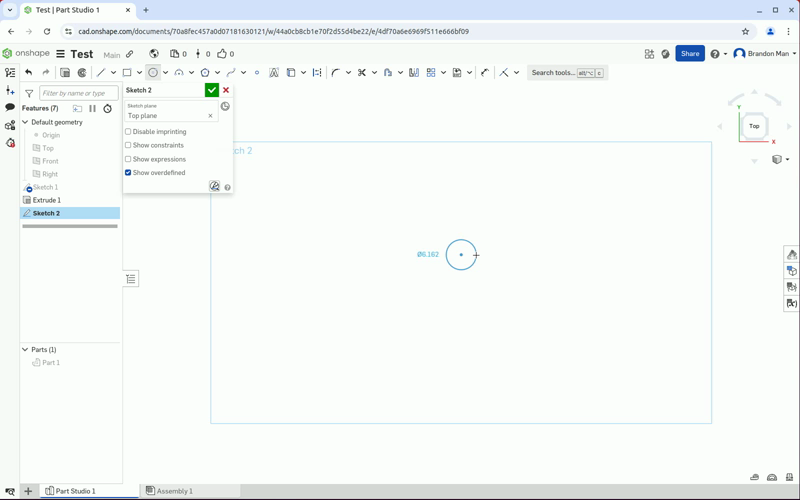
click(476, 254)
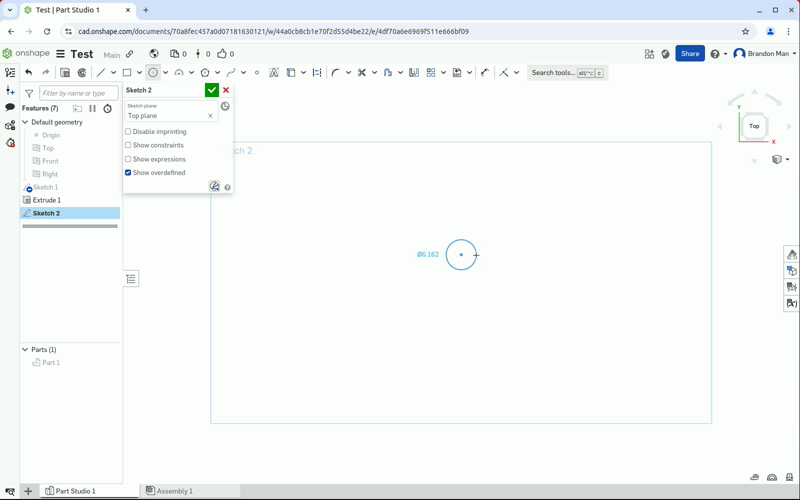
key(esc)
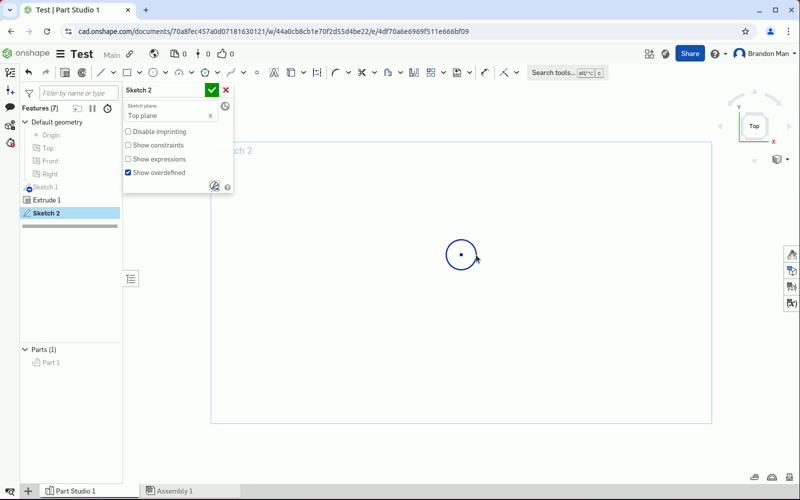
mouse_move(468, 263)
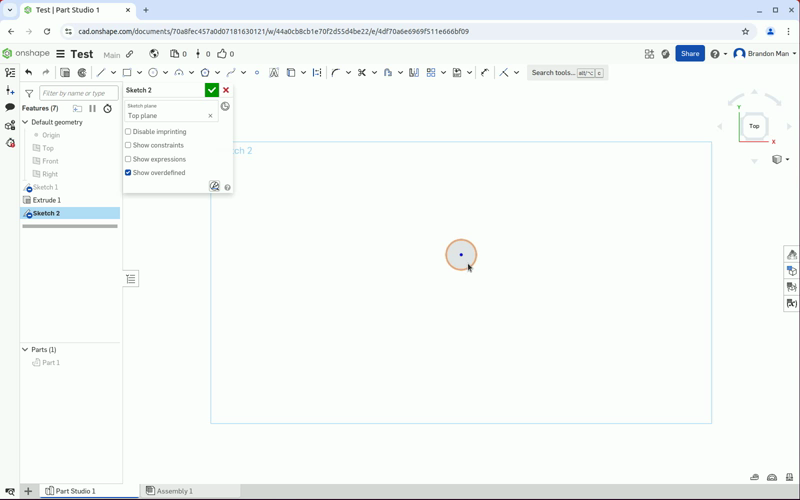
scroll(6)
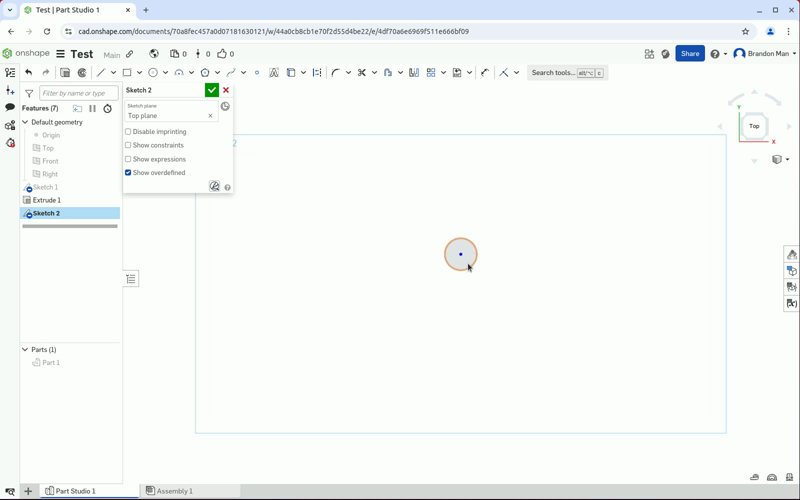
scroll(6)
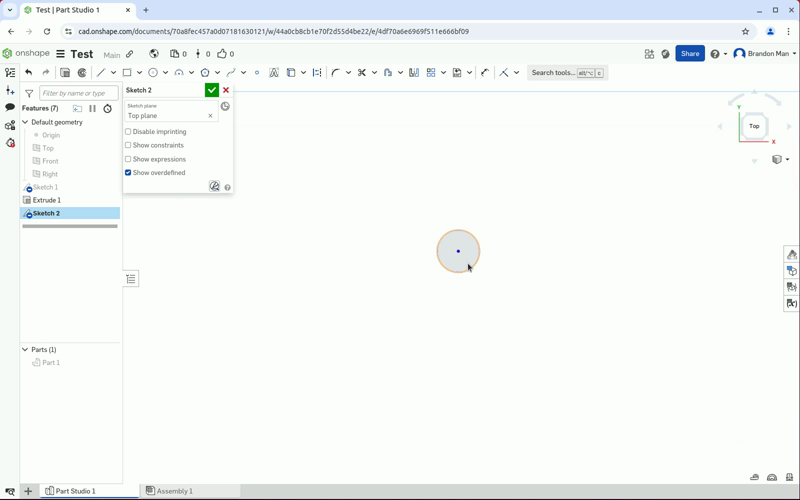
scroll(6)
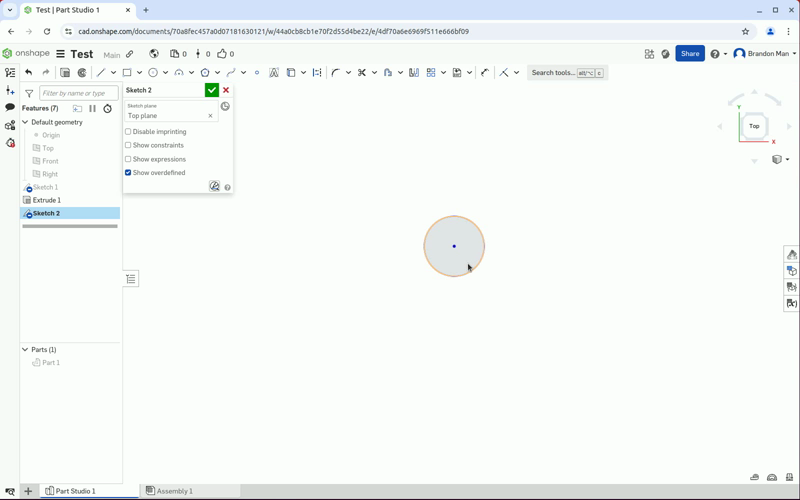
scroll(6)
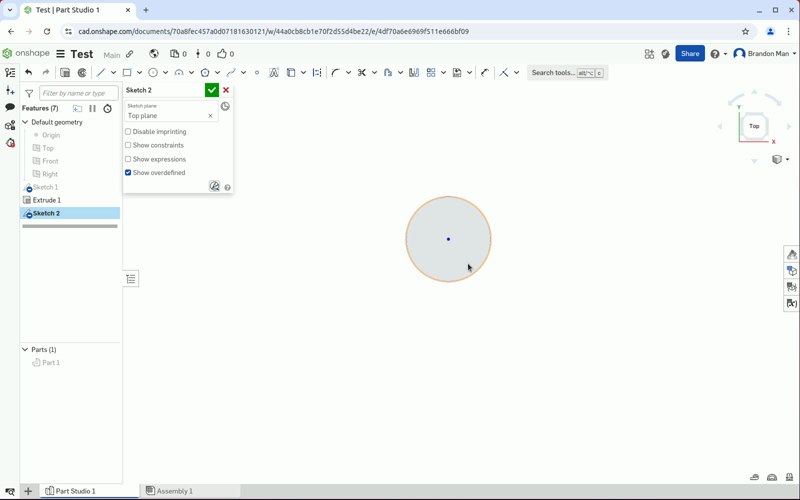
scroll(6)
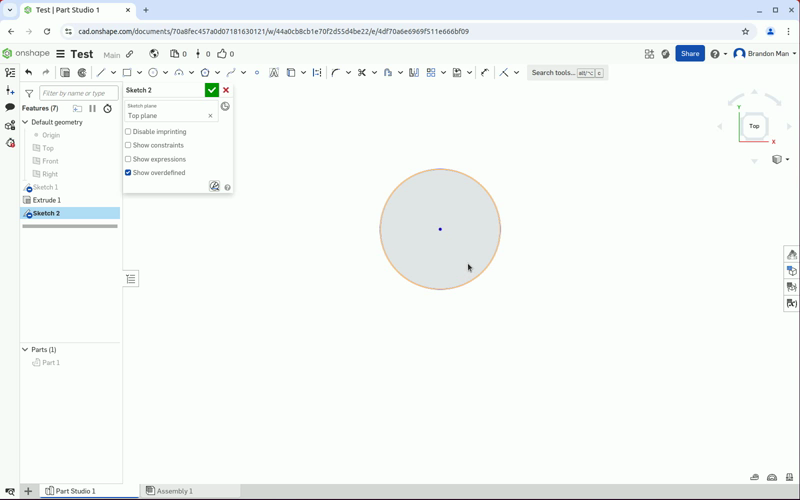
scroll(6)
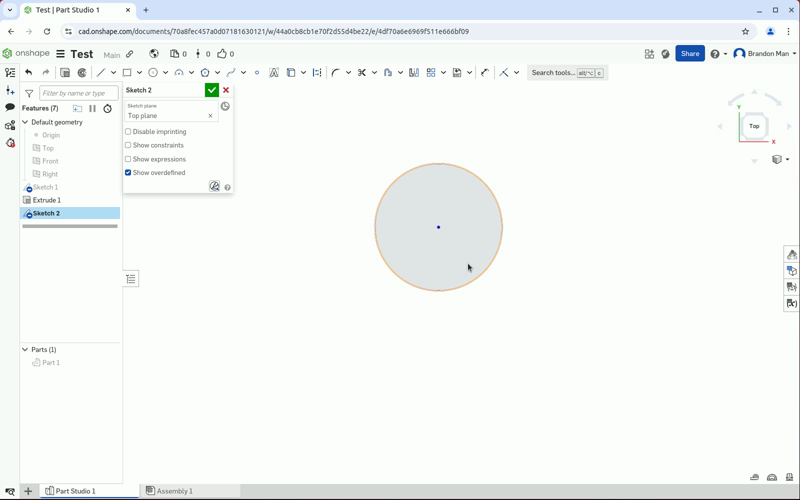
scroll(6)
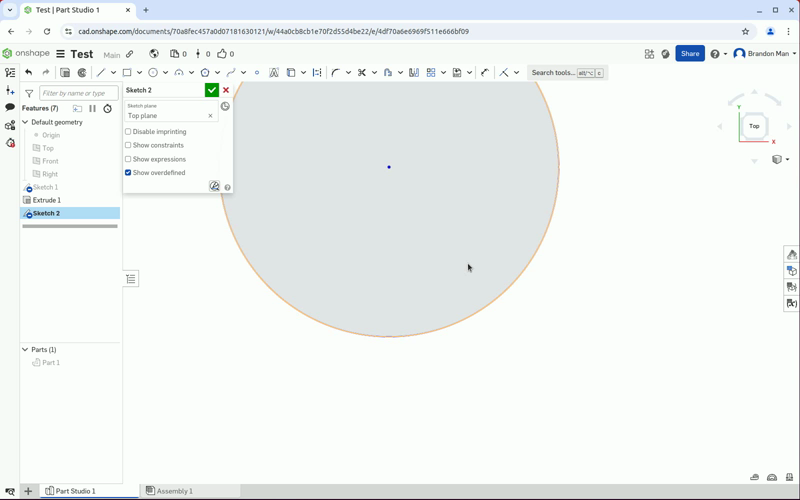
click(468, 263)
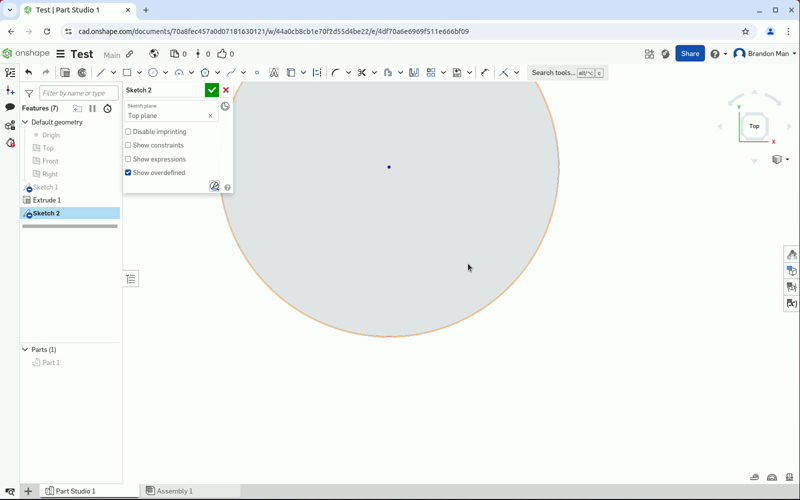
scroll(-6)
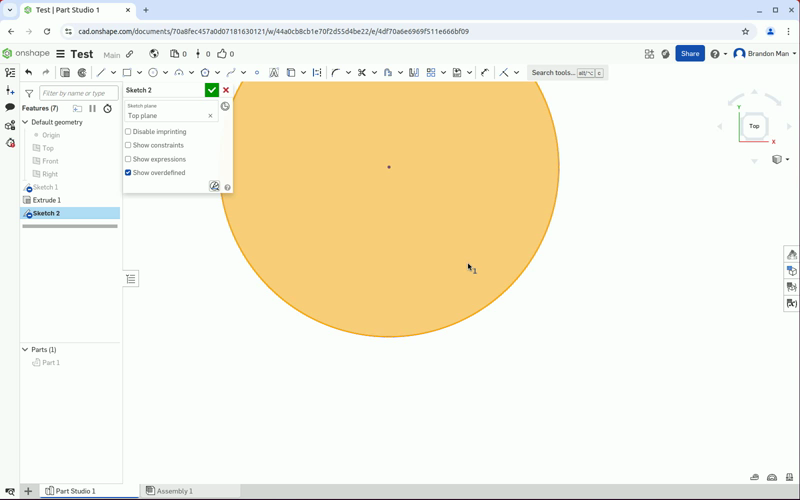
scroll(-6)
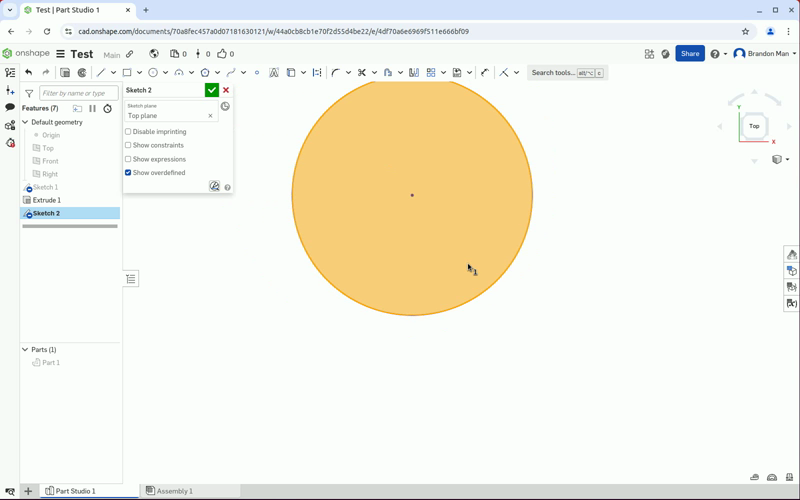
scroll(-6)
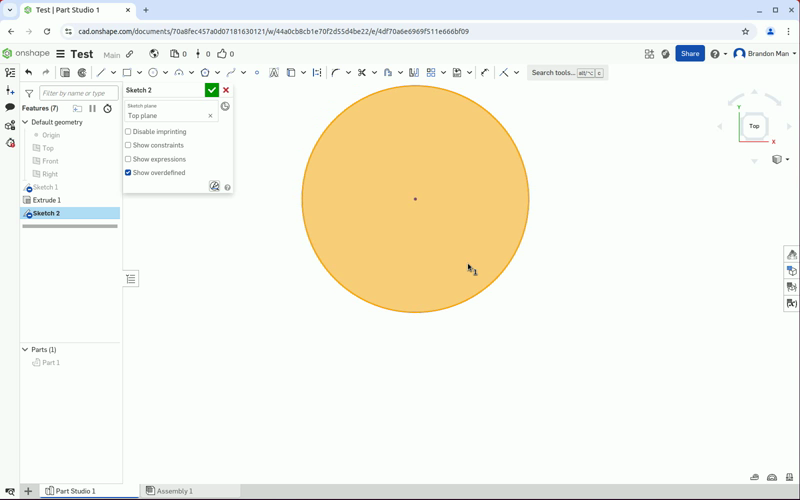
scroll(-6)
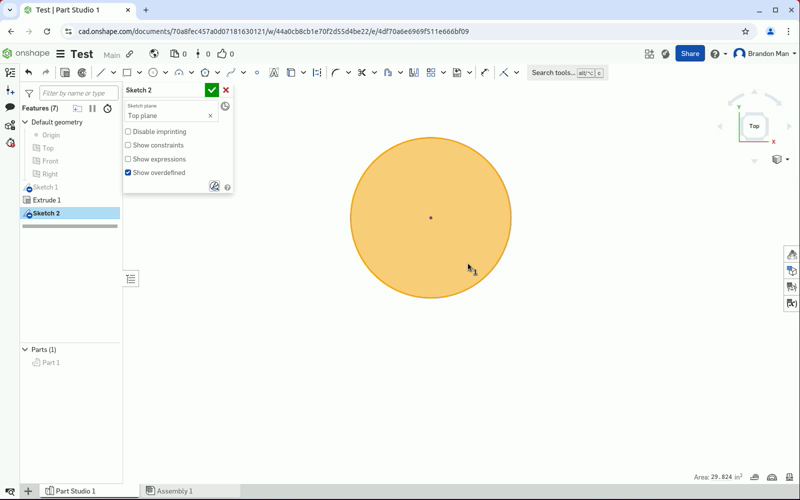
scroll(-6)
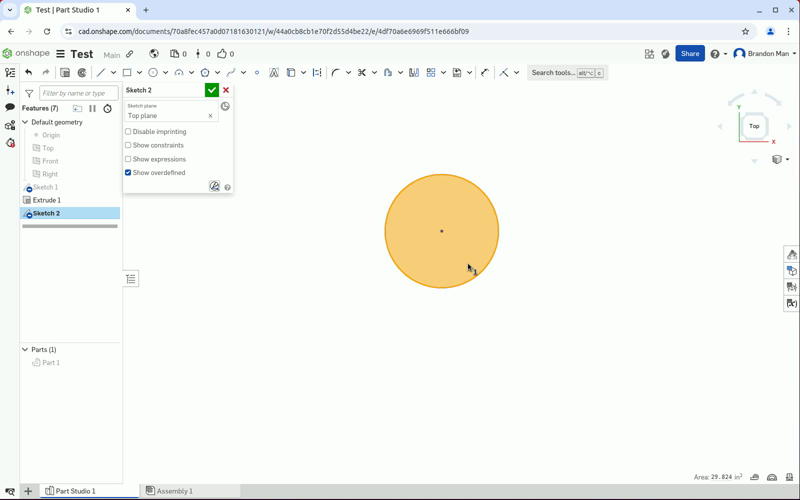
scroll(-6)
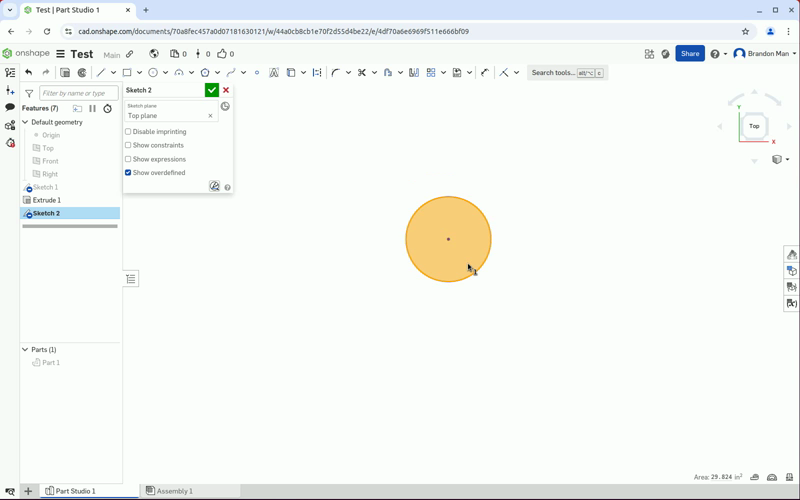
scroll(-6)
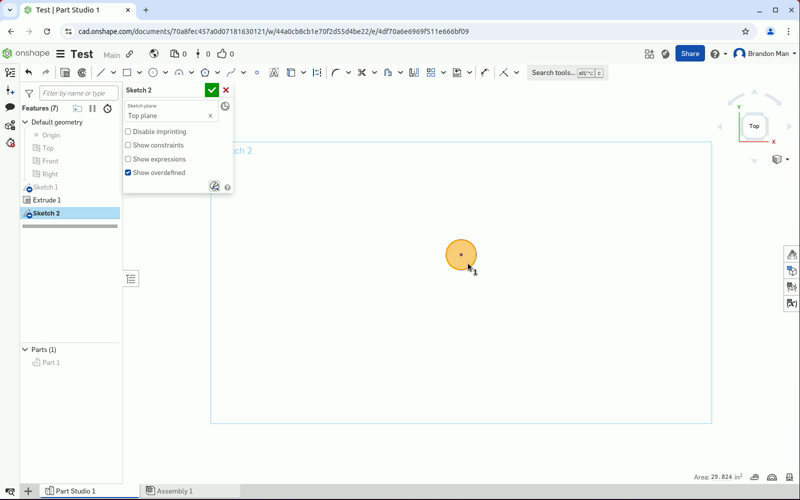
mouse_move(73, 352)
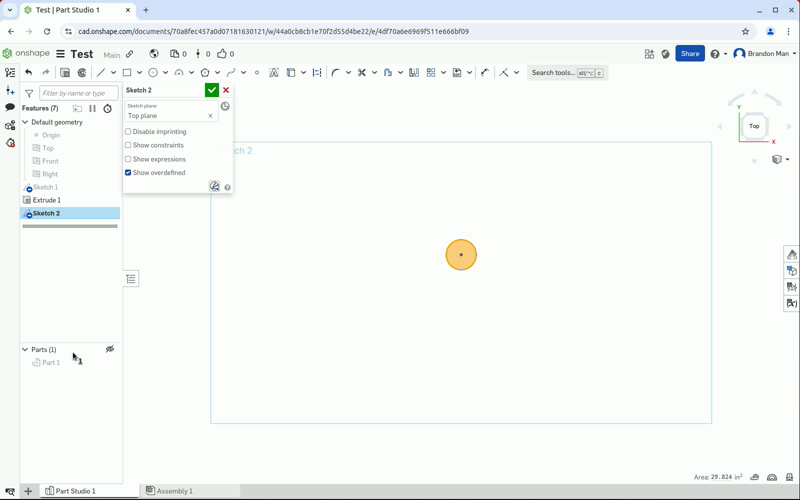
key(shift+y)
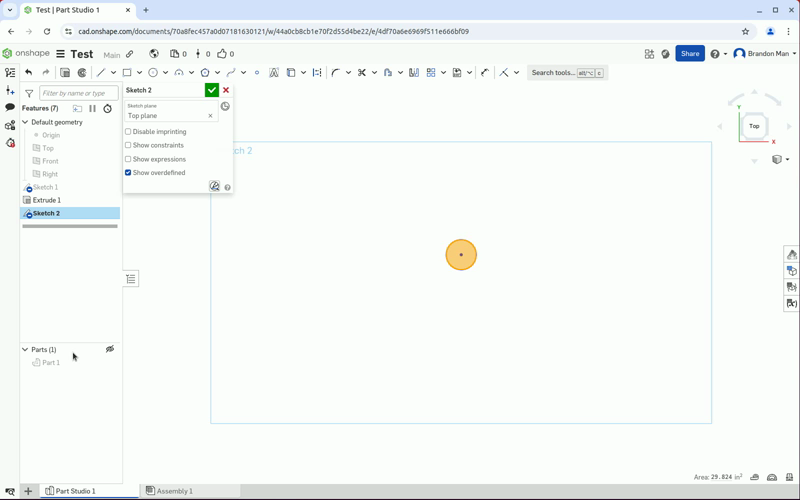
key(shift+e)
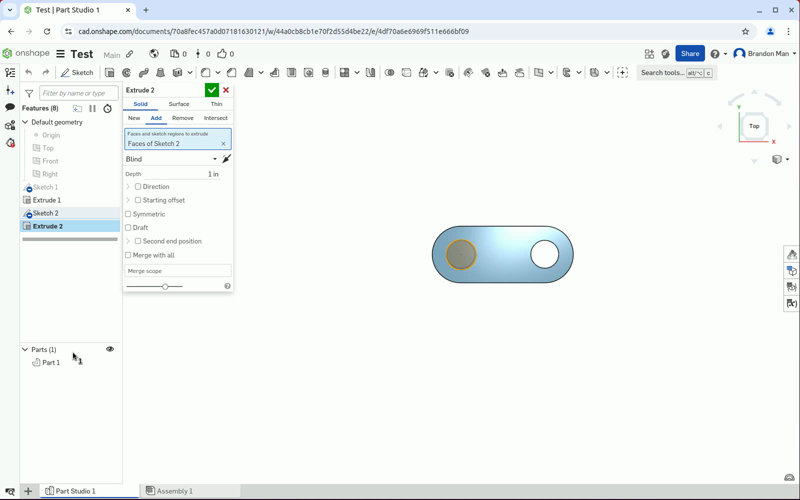
mouse_move(143, 106)
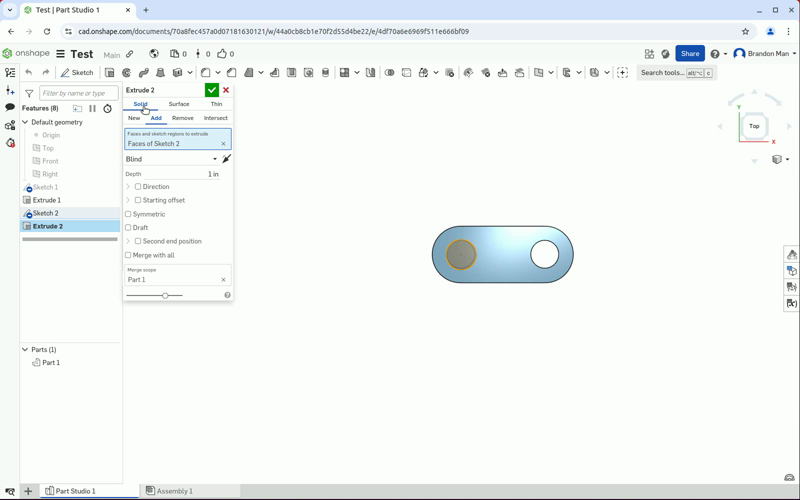
click(143, 106)
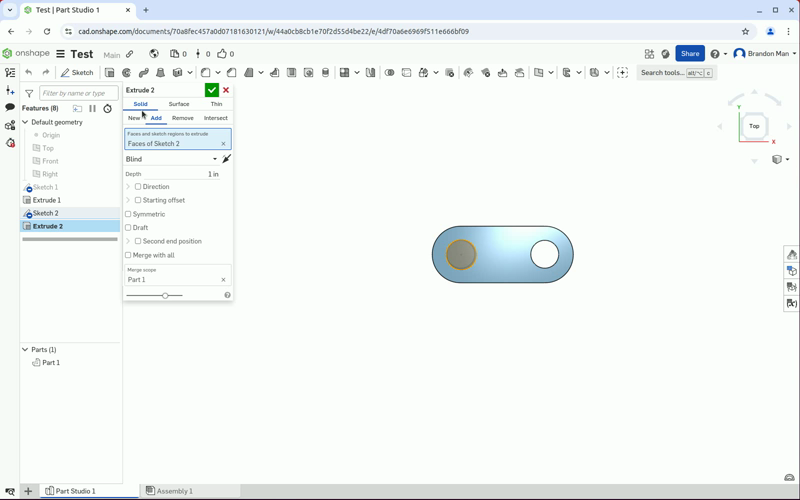
mouse_move(137, 120)
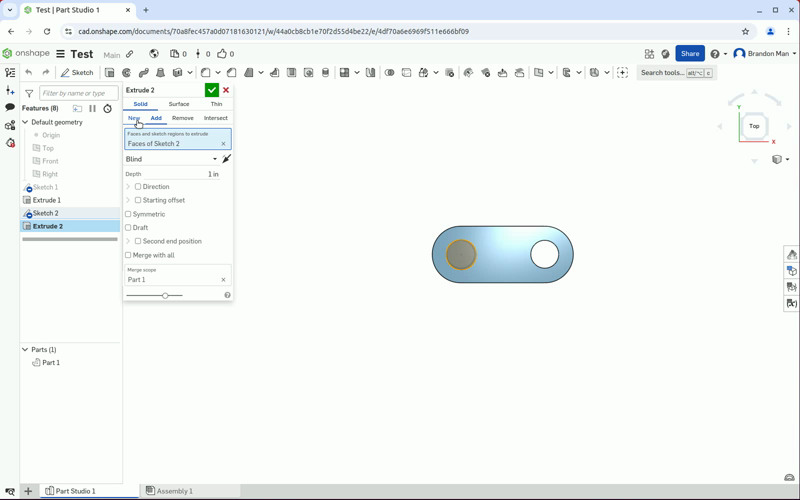
click(137, 120)
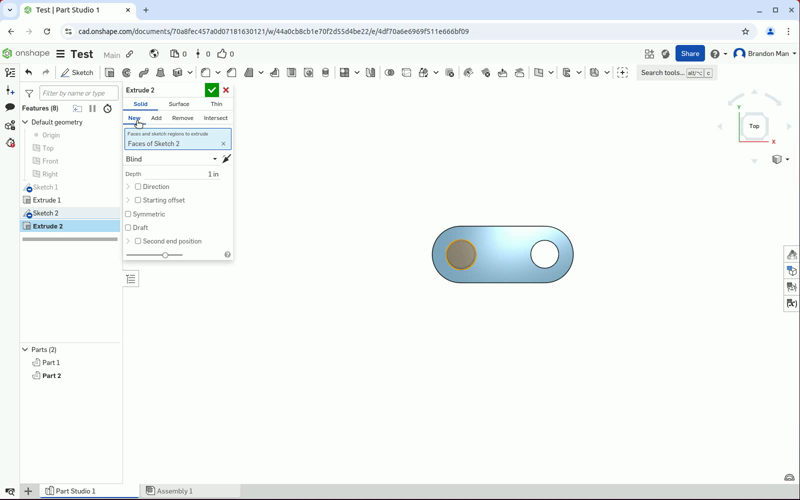
key(tab, 4)
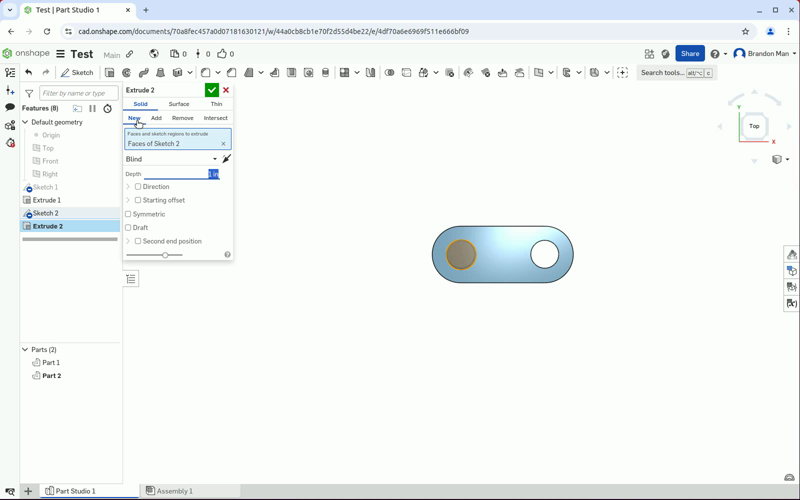
text(-2.889)
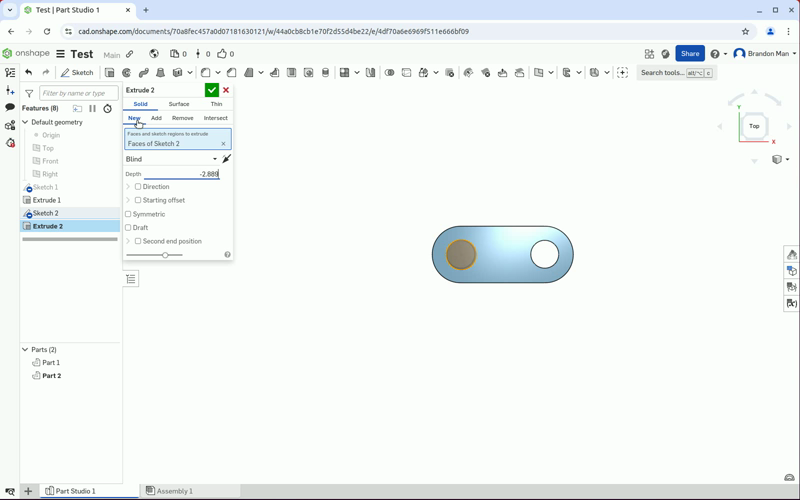
key(enter)
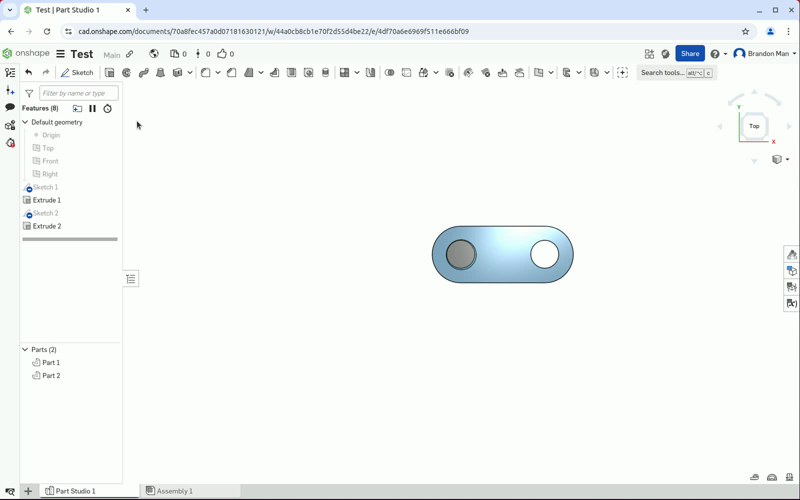
key(shift+h)
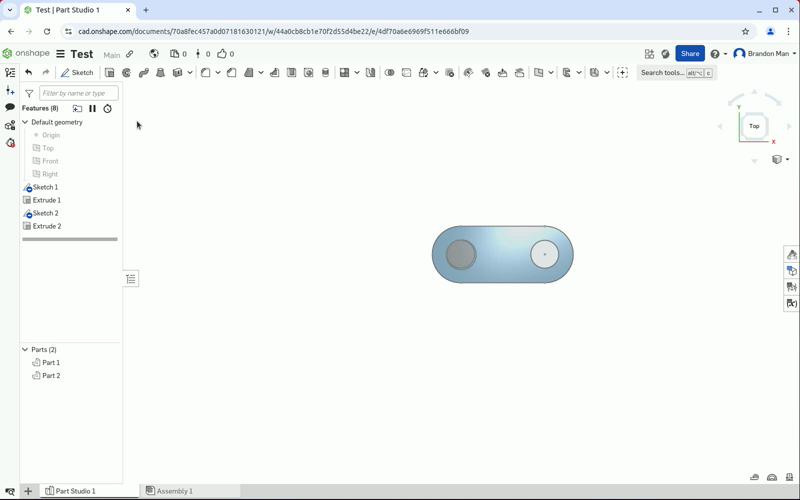
key(shift+h)
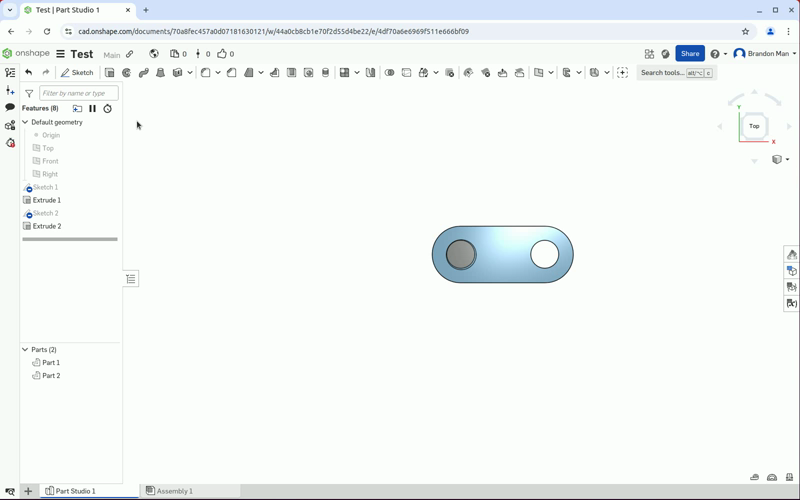
mouse_move(73, 189)
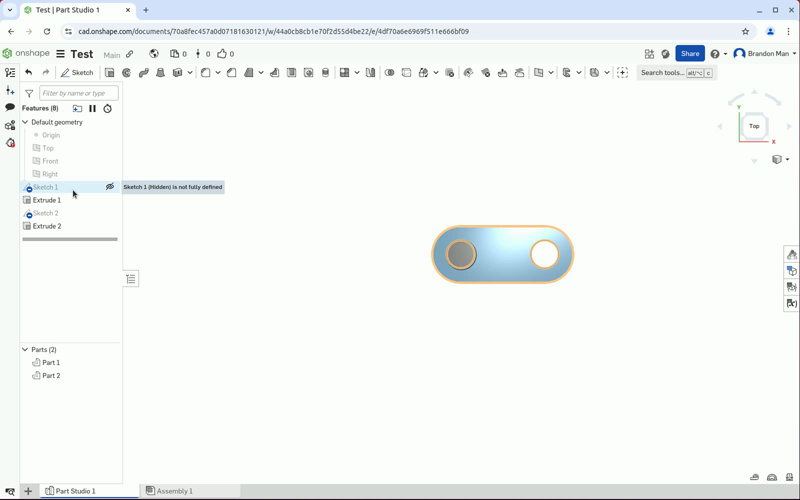
click(73, 189)
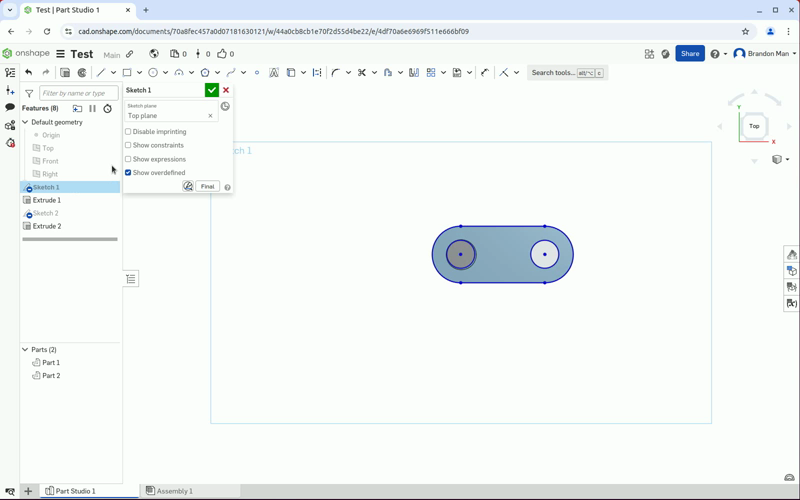
mouse_move(229, 92)
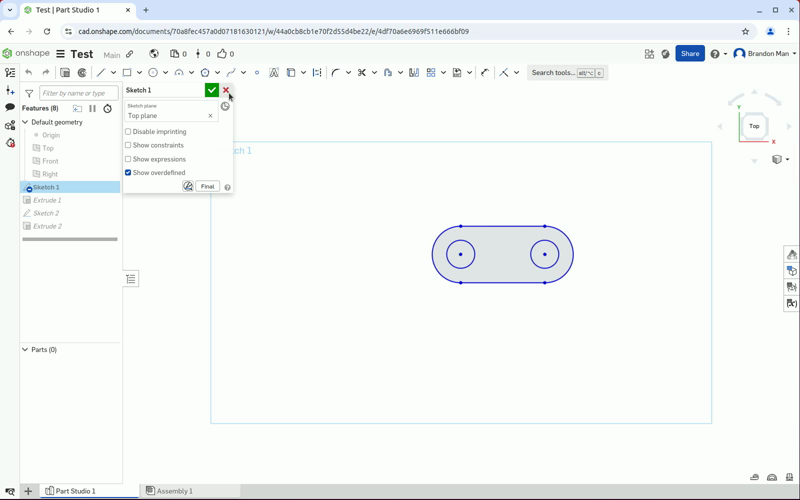
click(229, 92)
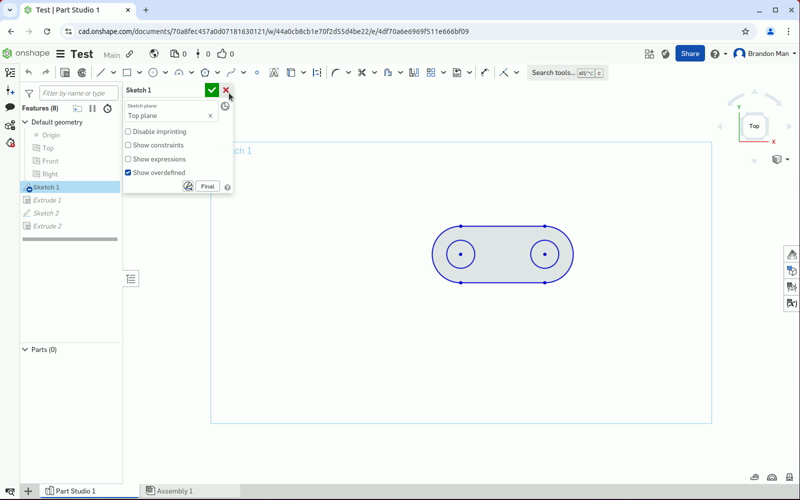
key(shift+s)
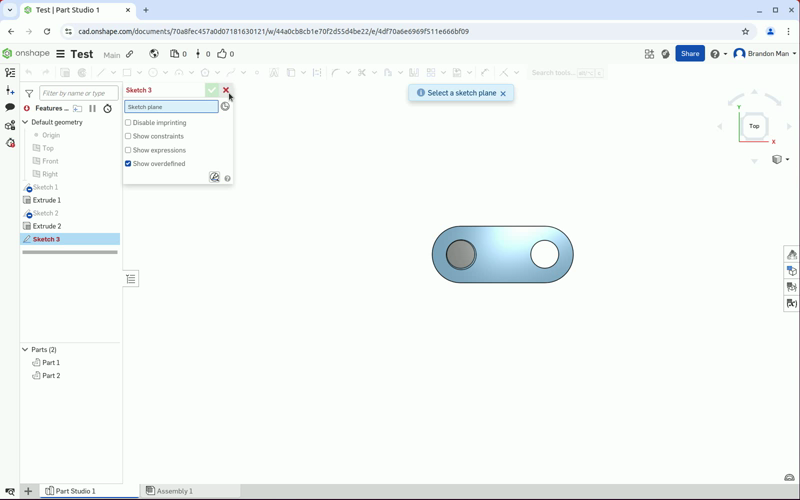
mouse_move(73, 150)
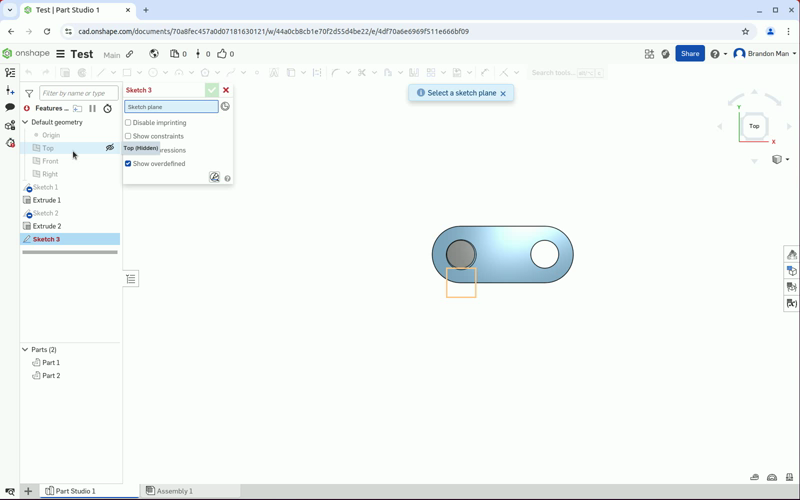
click(73, 150)
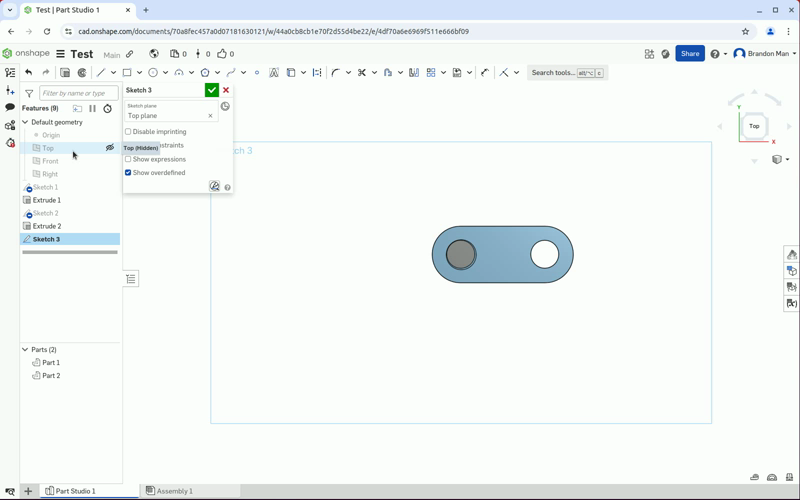
mouse_move(73, 352)
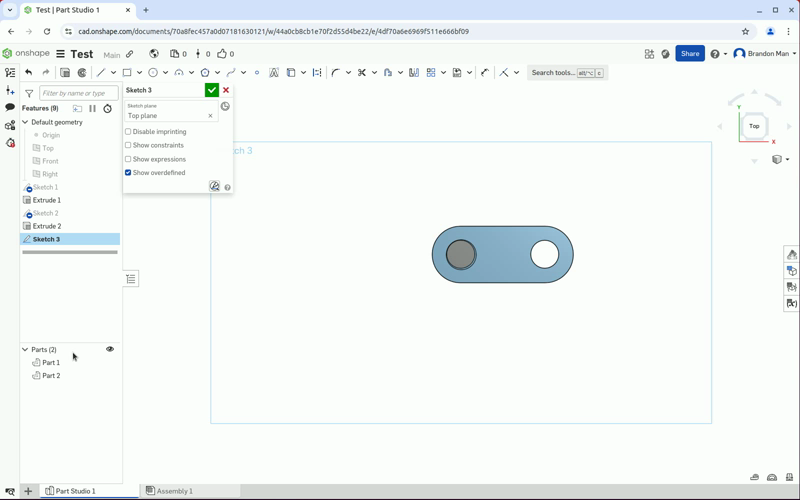
key(y)
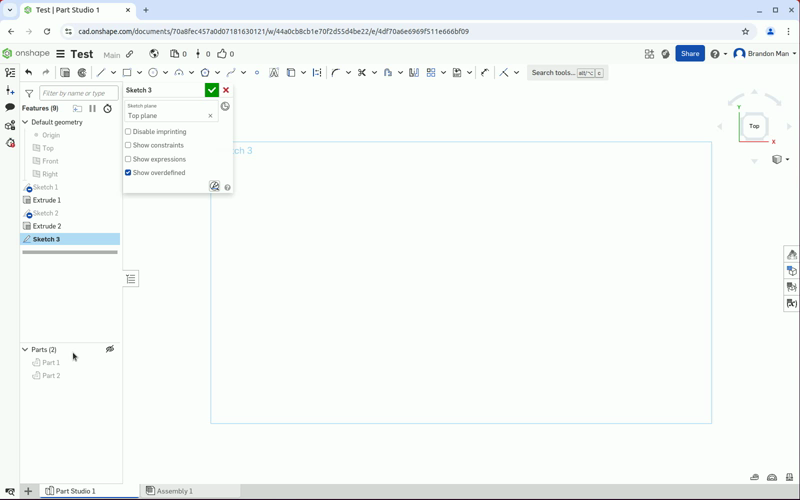
key(c)
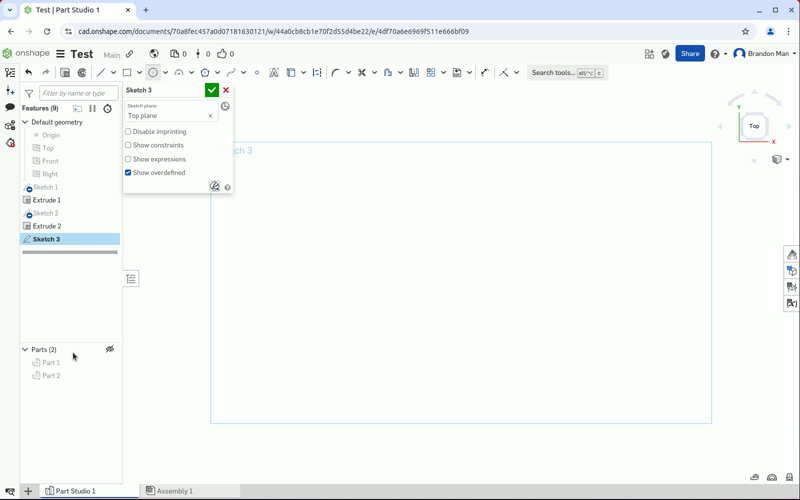
key_down(shift)
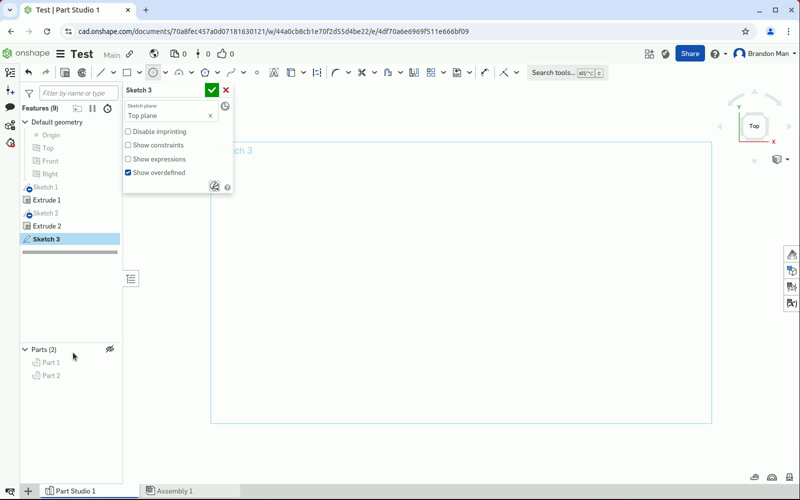
mouse_move(545, 254)
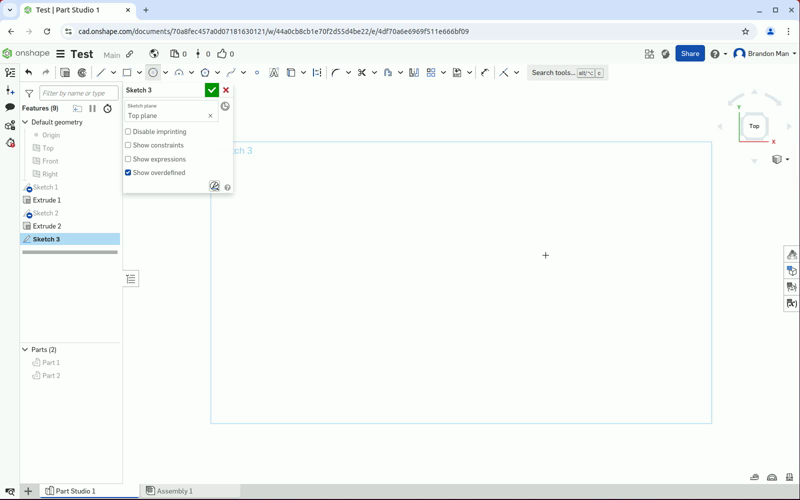
click(545, 254)
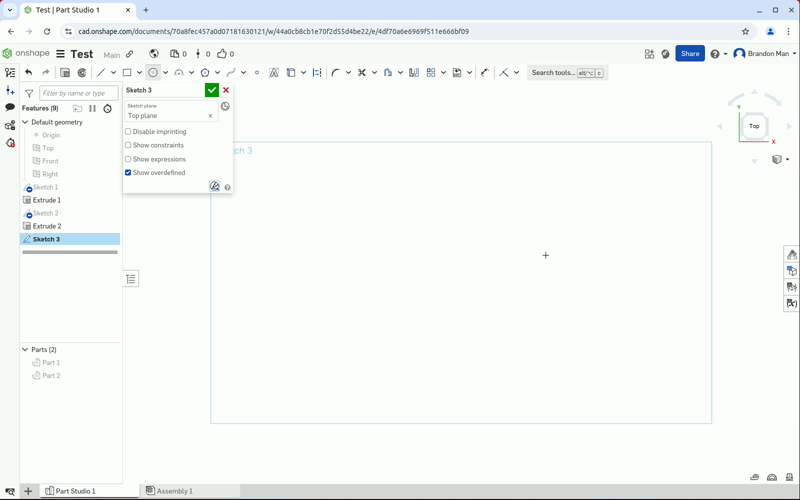
key_up(shift)
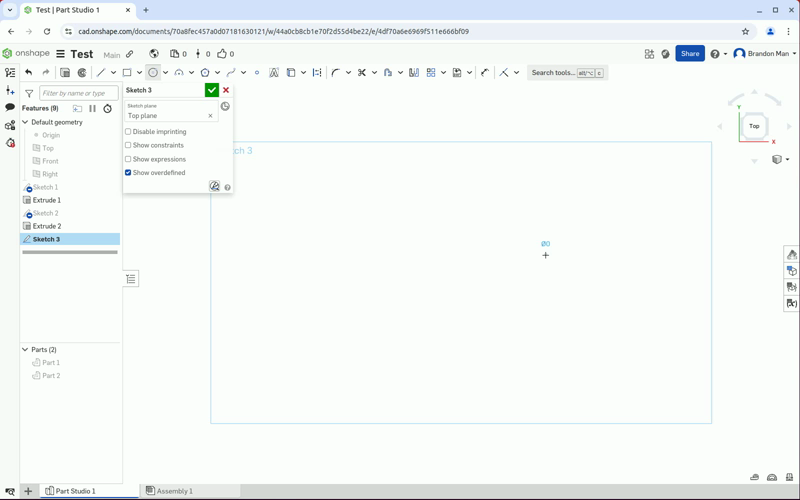
mouse_move(560, 254)
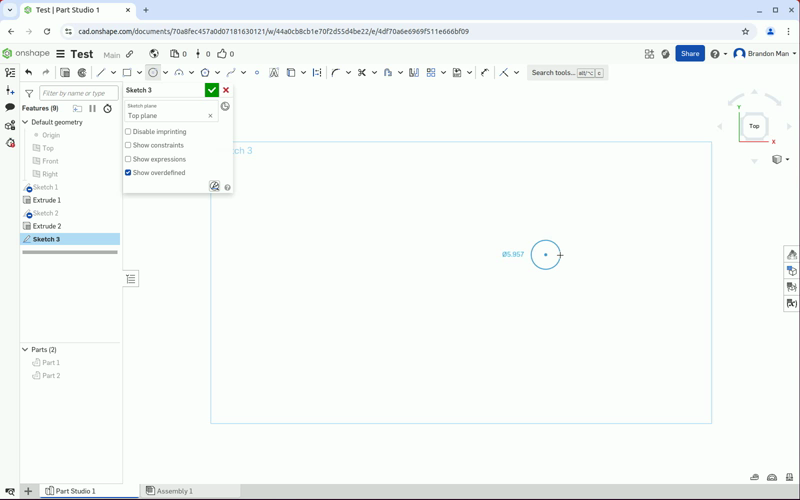
click(560, 254)
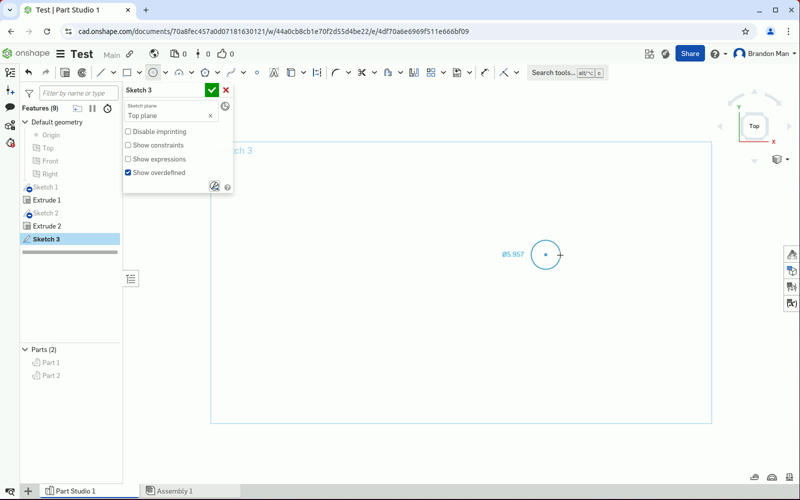
key(esc)
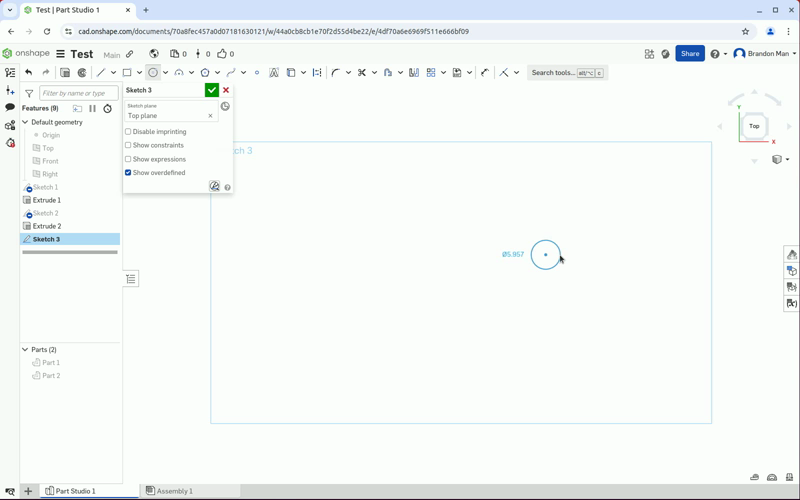
mouse_move(552, 263)
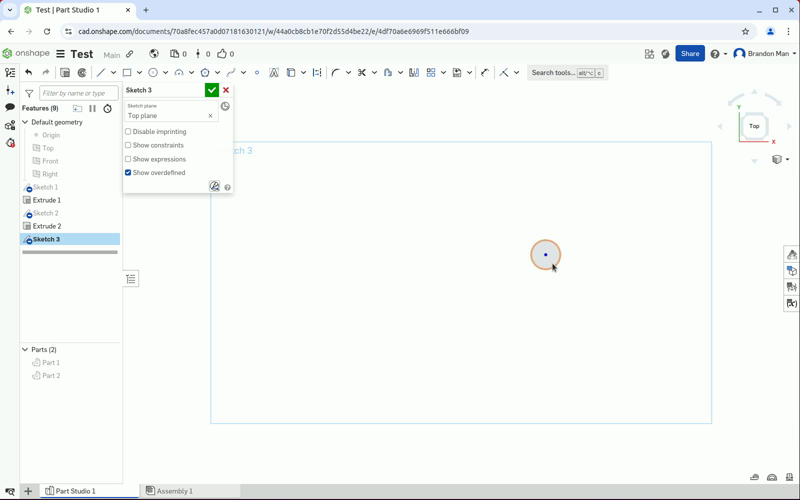
scroll(6)
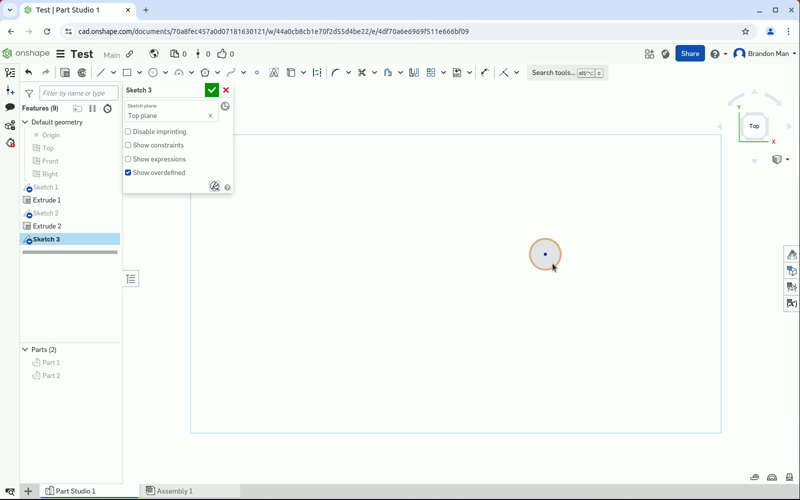
scroll(6)
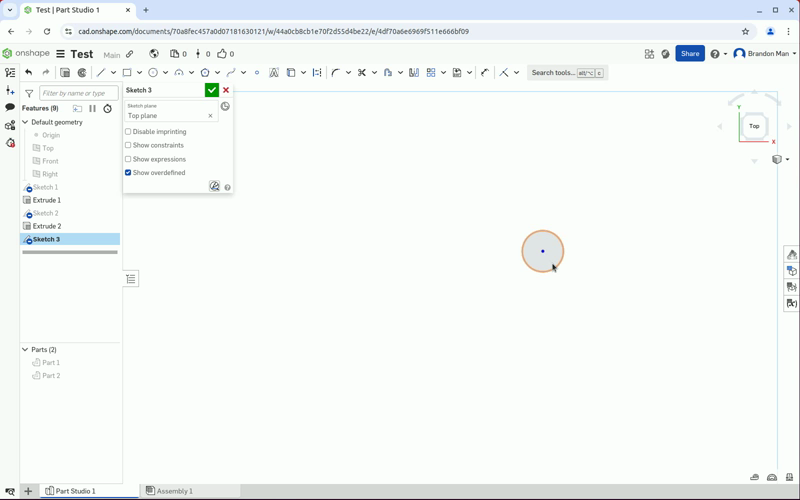
scroll(6)
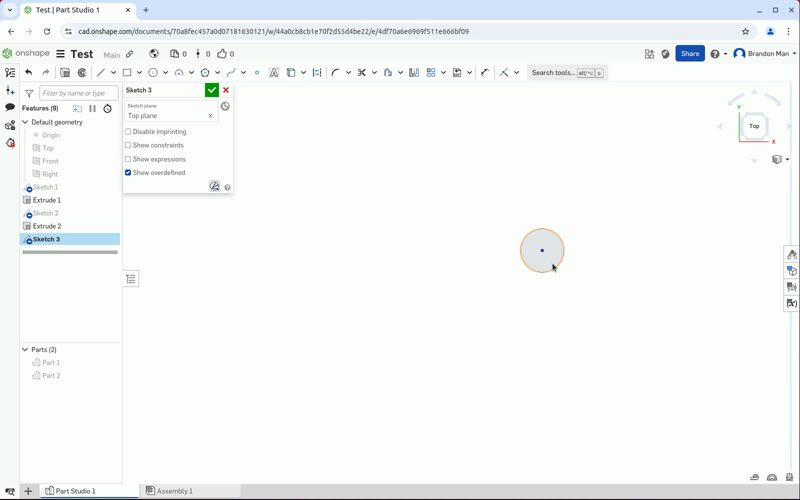
scroll(6)
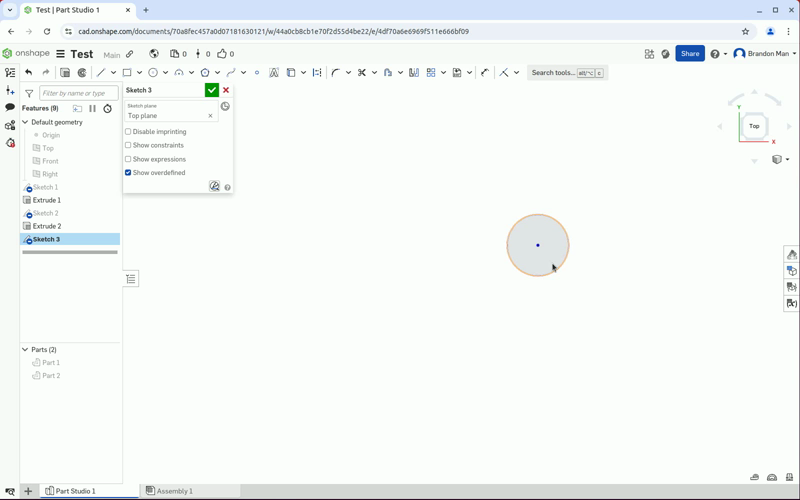
scroll(6)
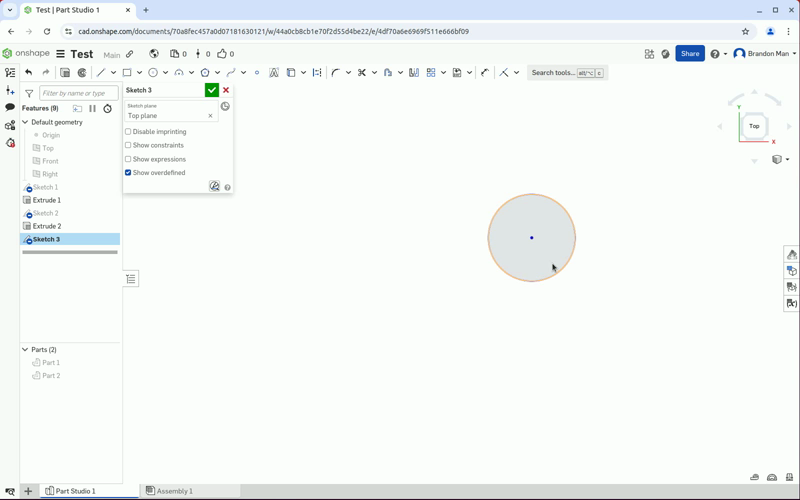
scroll(6)
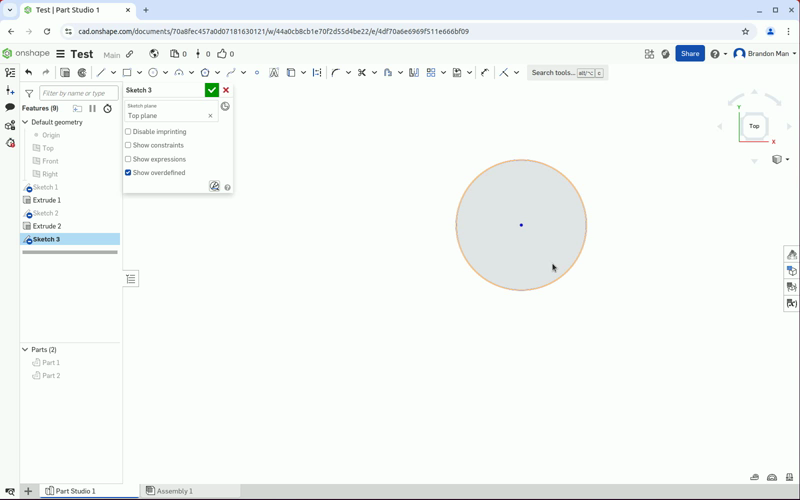
scroll(6)
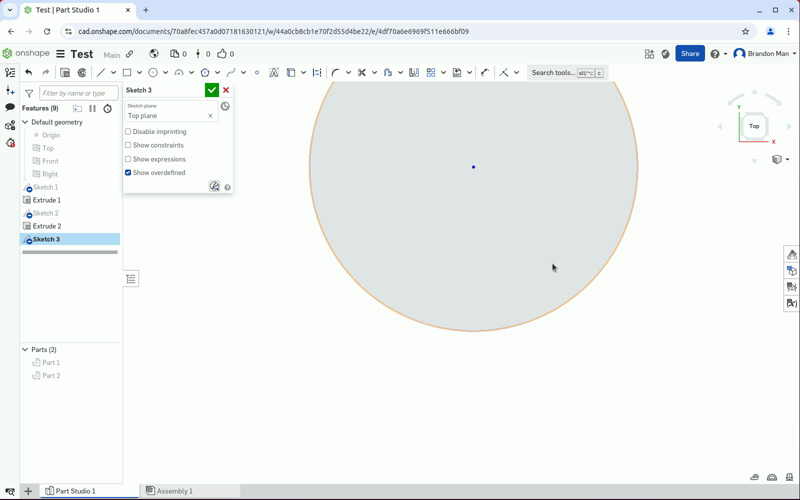
click(552, 263)
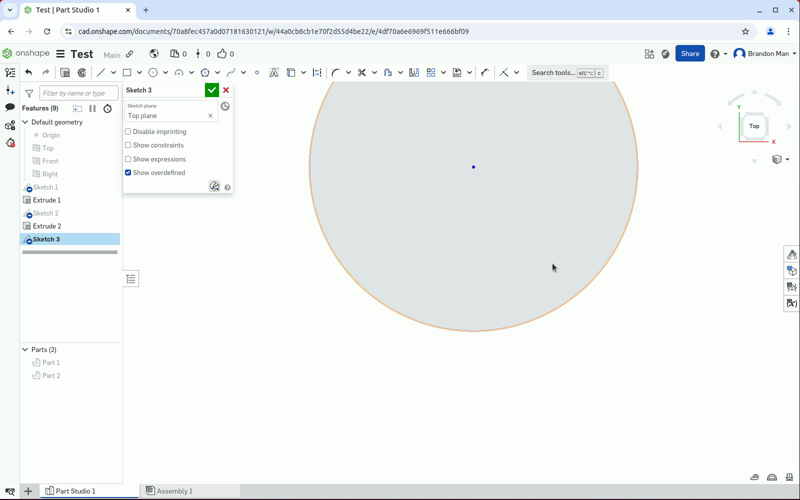
scroll(-6)
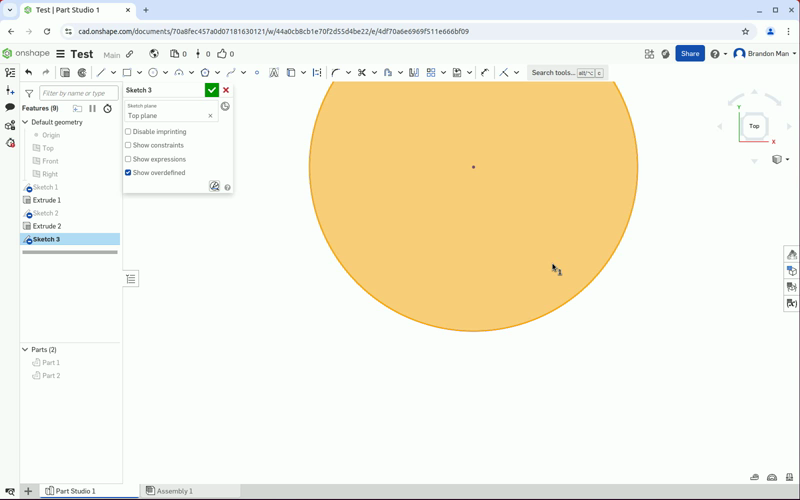
scroll(-6)
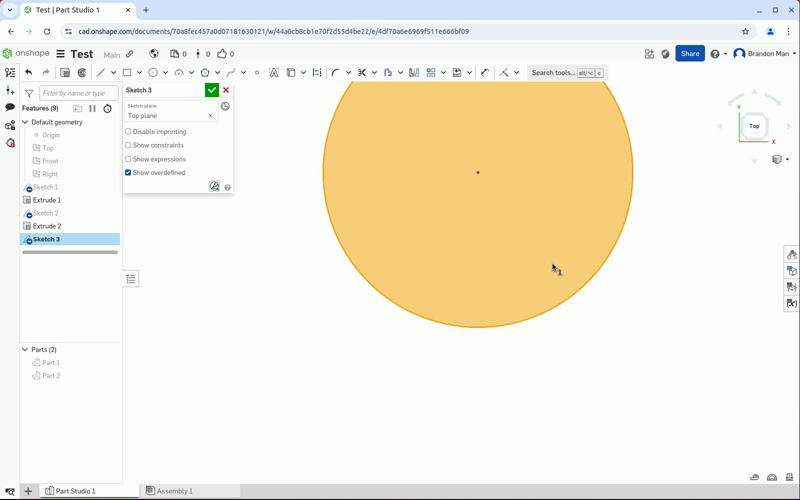
scroll(-6)
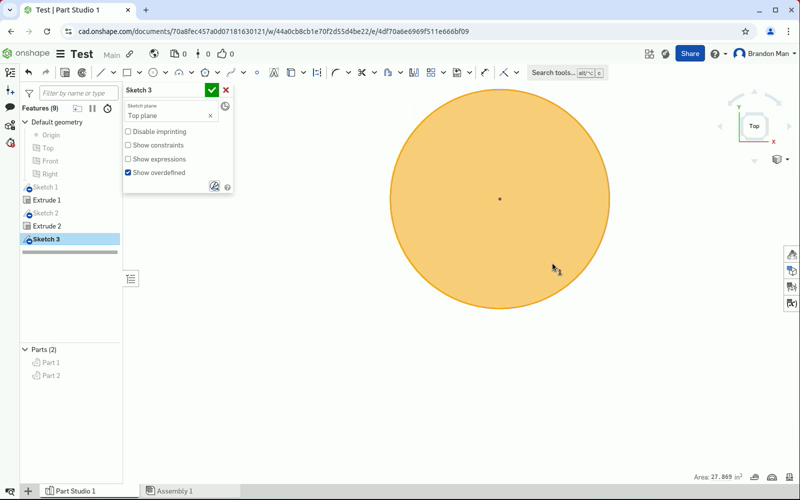
scroll(-6)
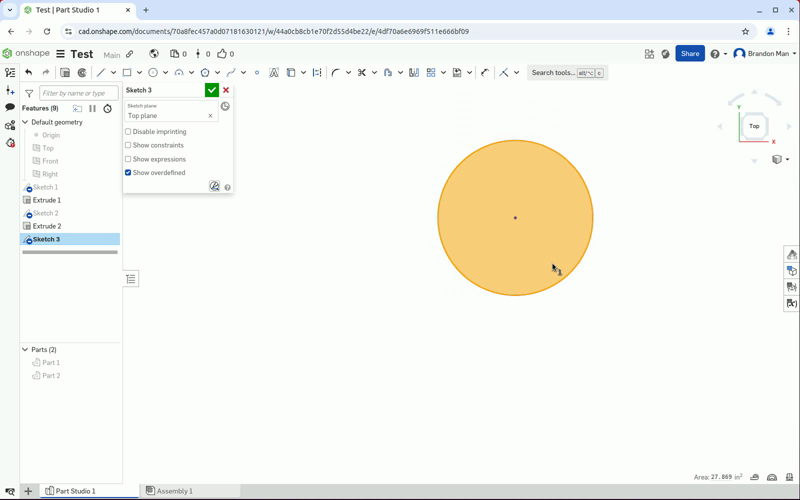
scroll(-6)
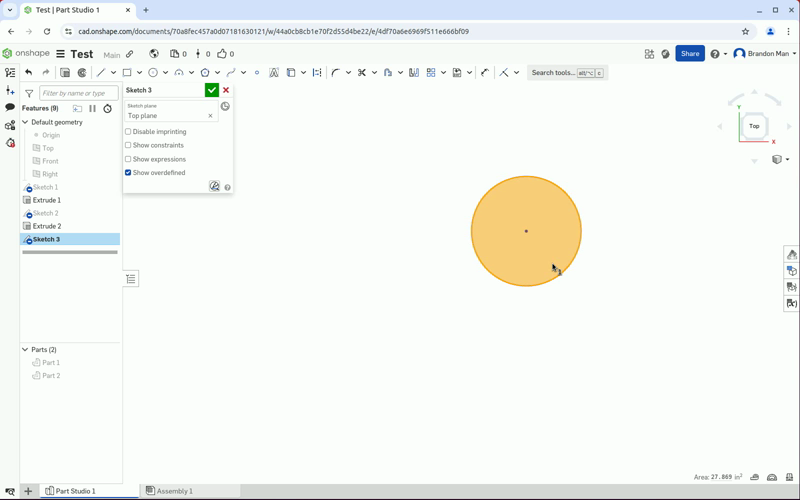
scroll(-6)
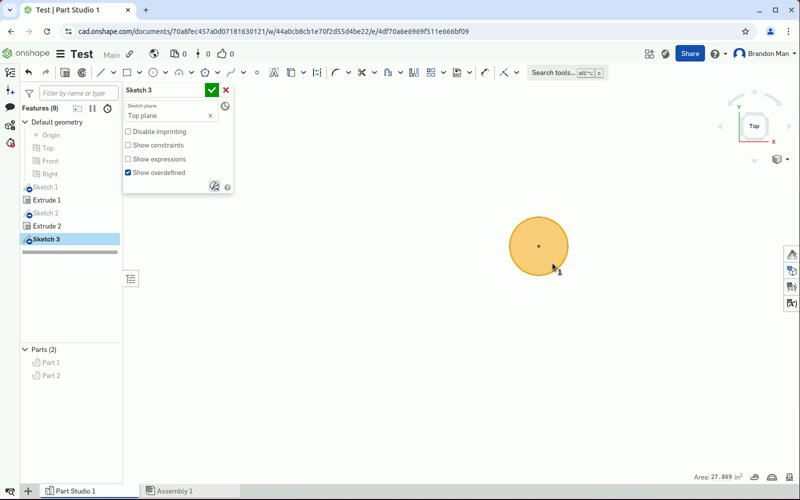
scroll(-6)
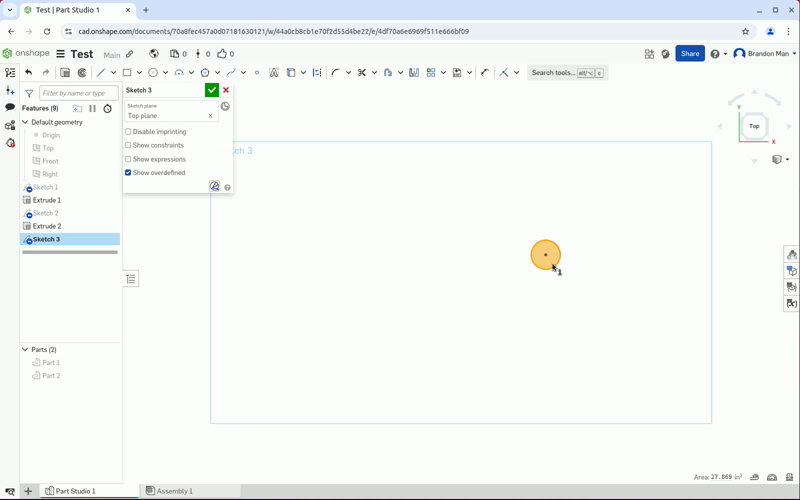
mouse_move(73, 352)
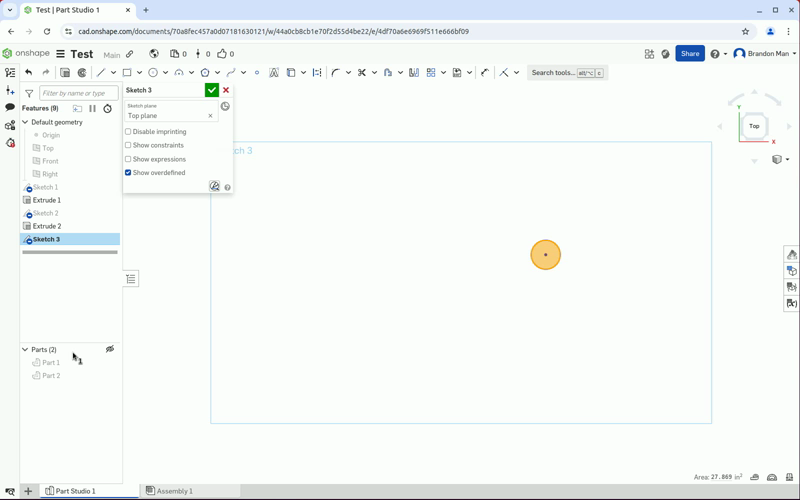
key(shift+y)
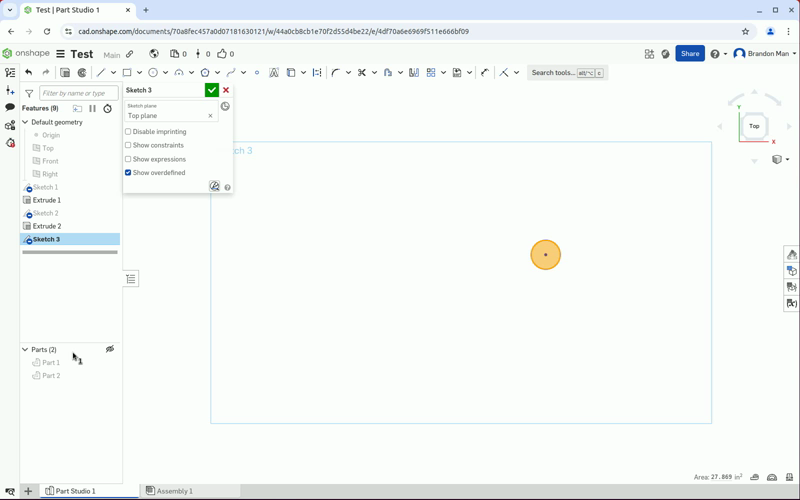
key(shift+e)
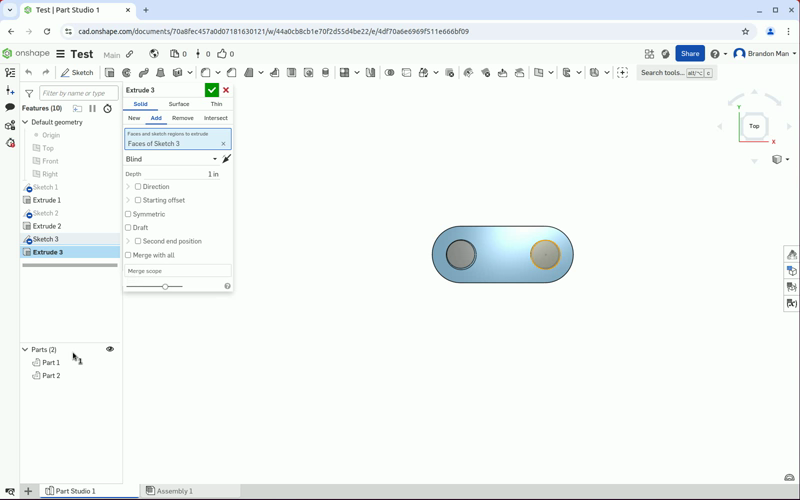
mouse_move(143, 106)
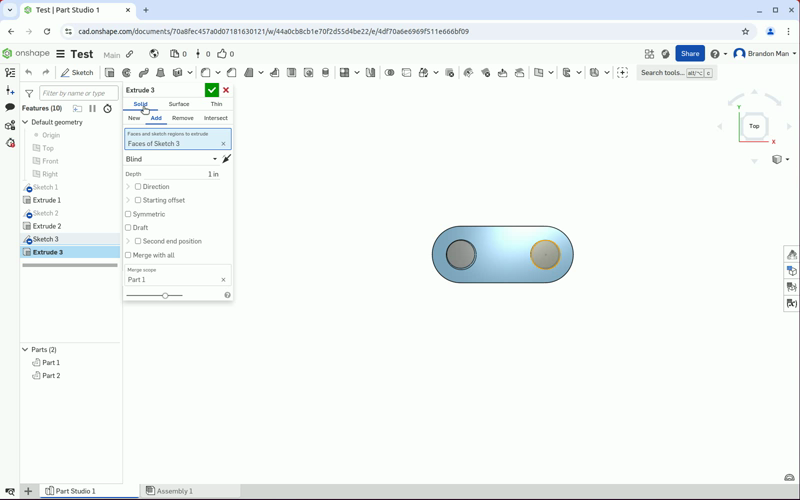
click(143, 106)
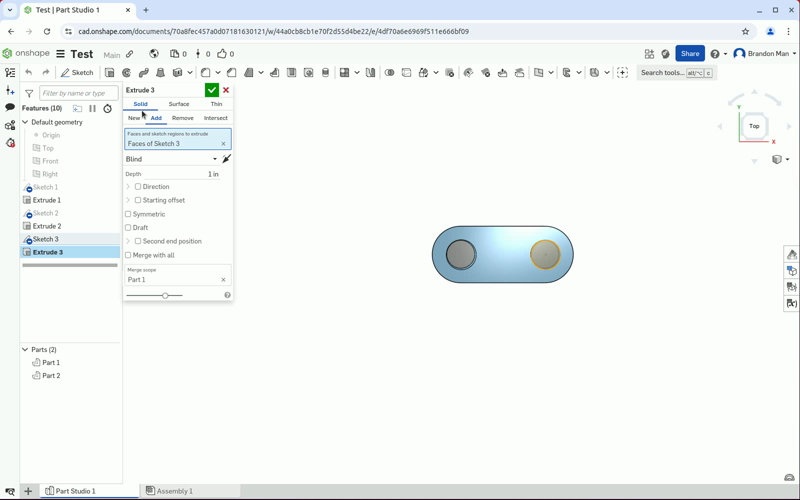
mouse_move(137, 120)
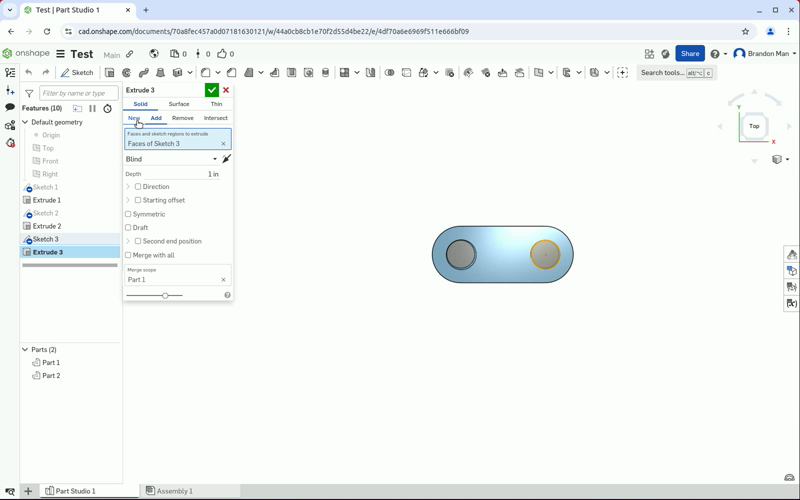
click(137, 120)
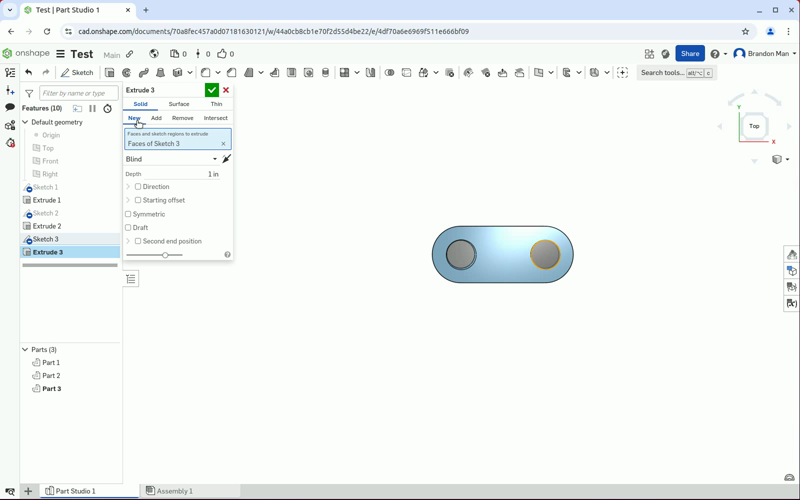
key(tab, 4)
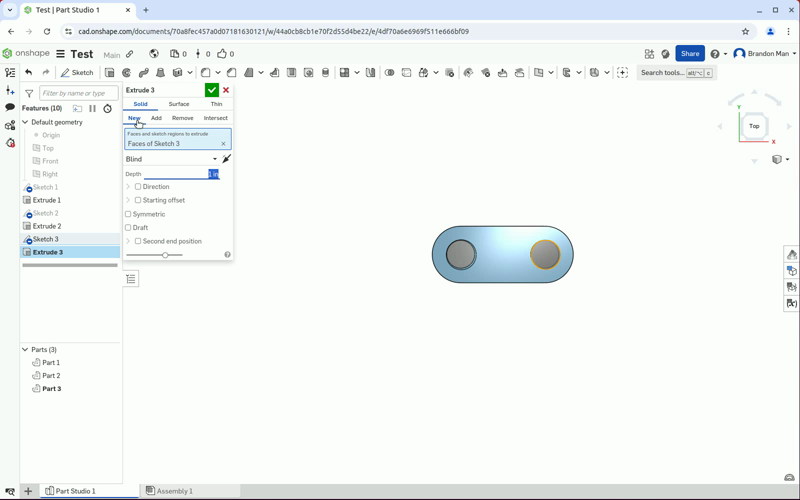
text(-8.666)
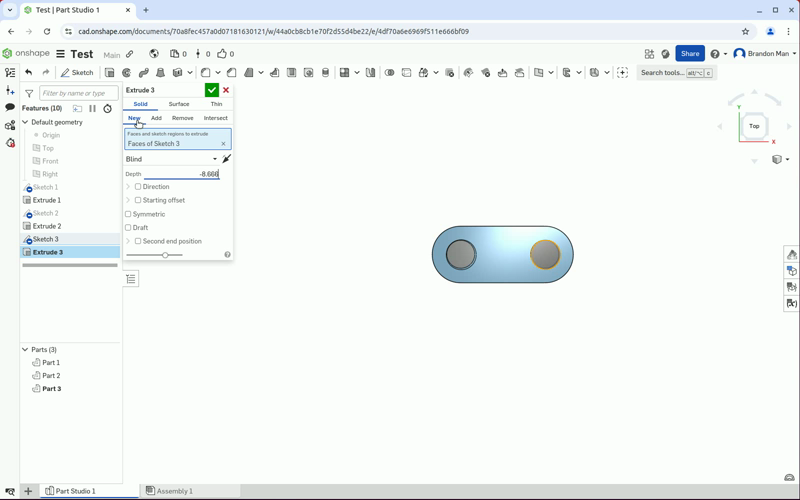
key(enter)
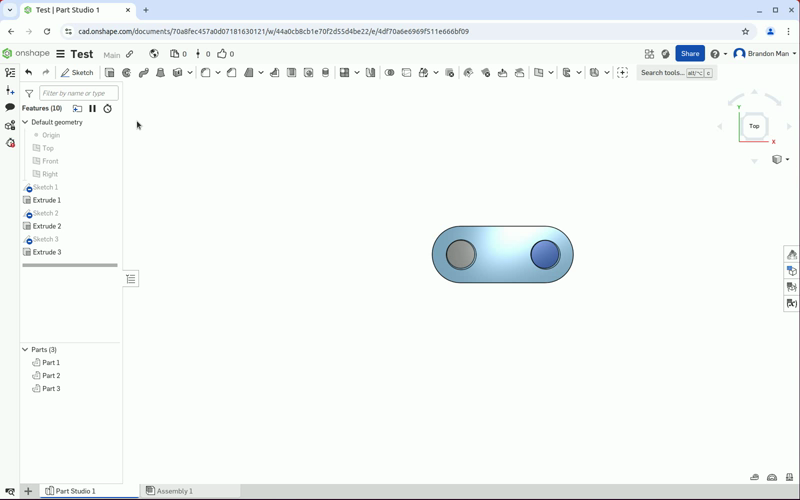
key(shift+h)
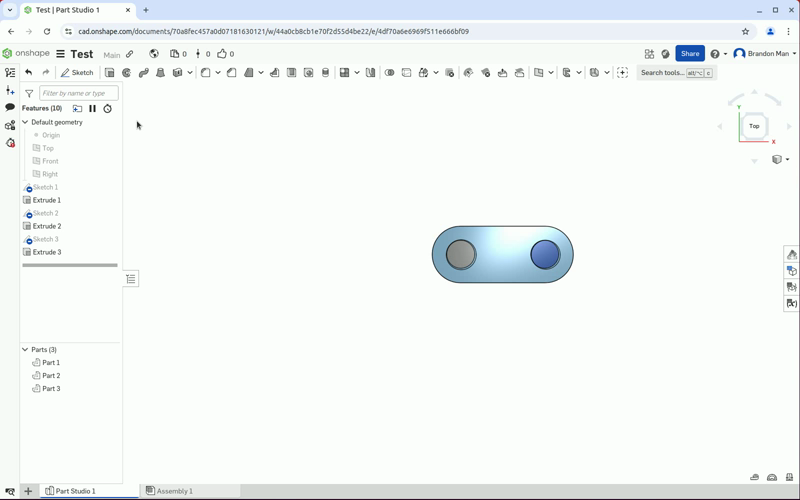
key(shift+h)
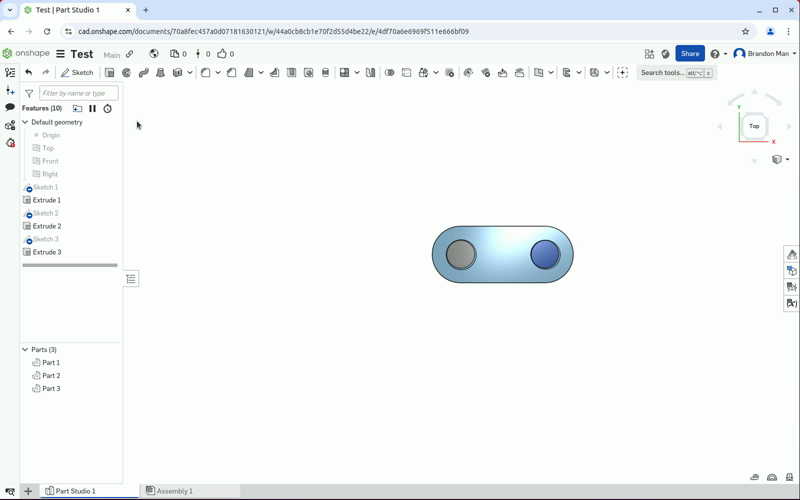
mouse_move(73, 189)
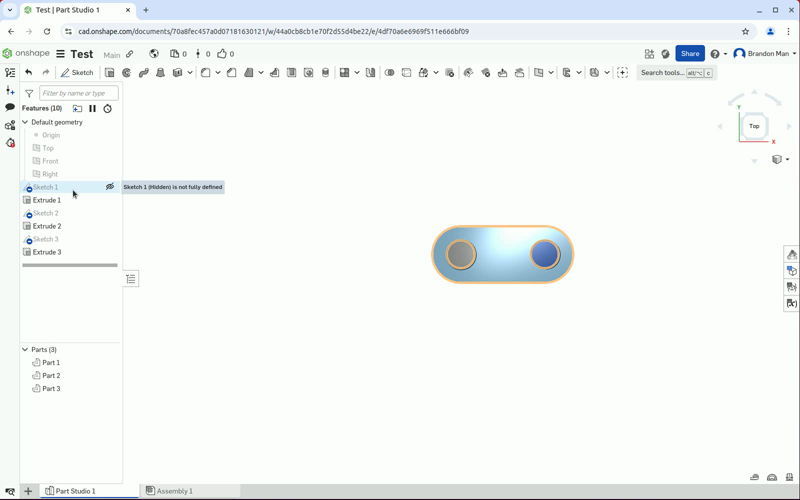
click(73, 189)
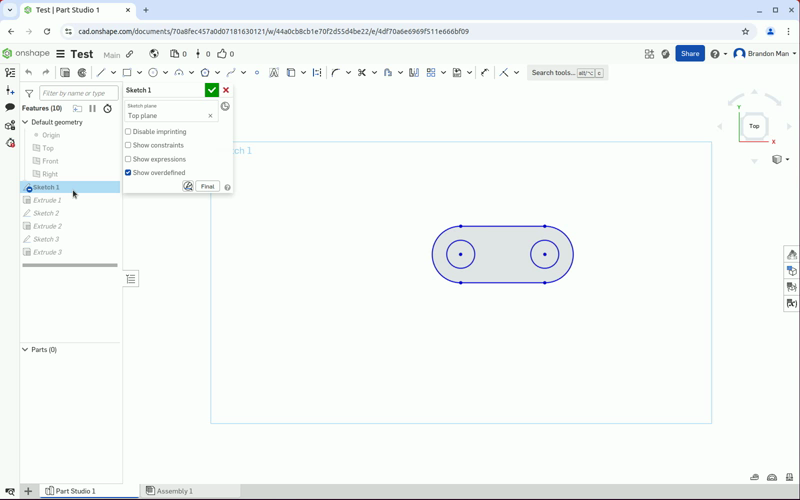
mouse_move(229, 92)
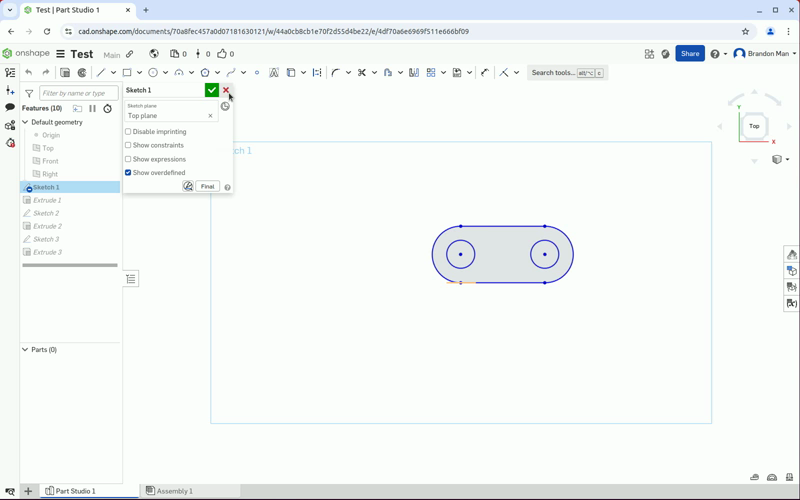
click(229, 92)
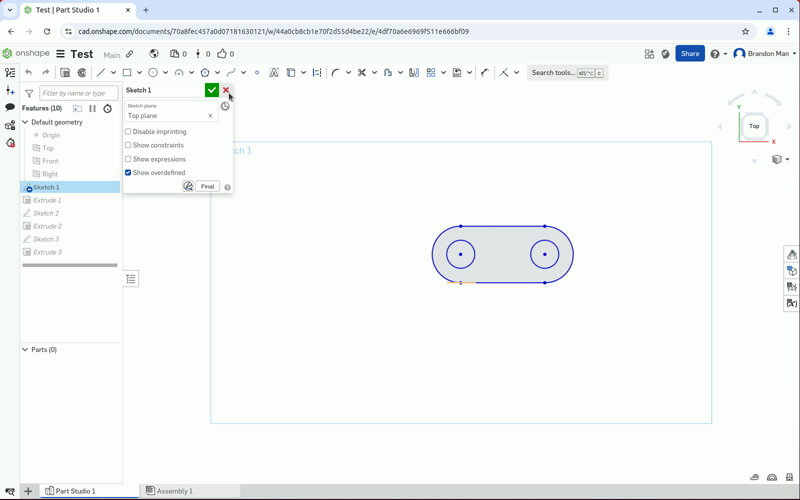
key(shift+s)
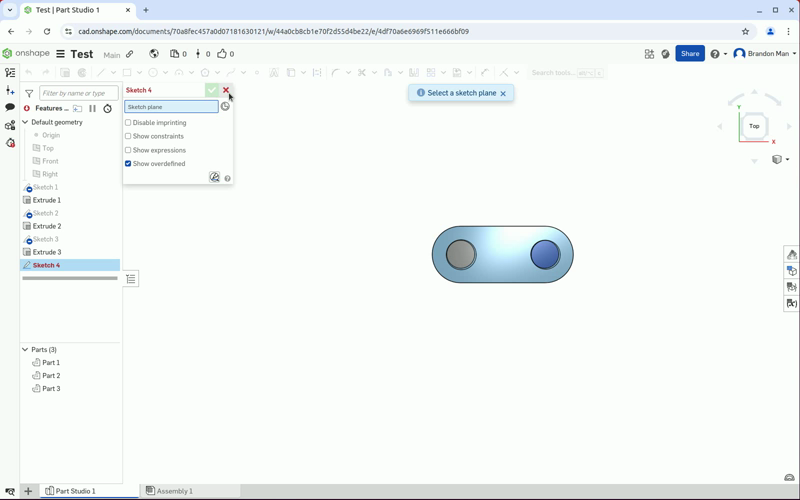
mouse_move(73, 150)
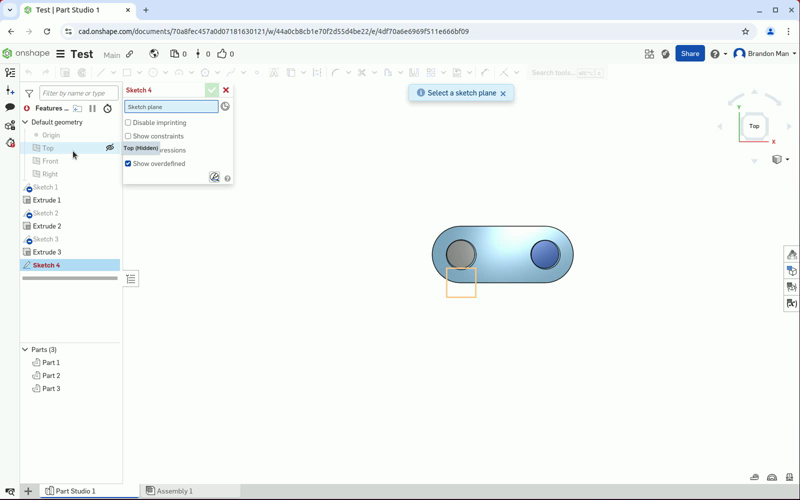
click(73, 150)
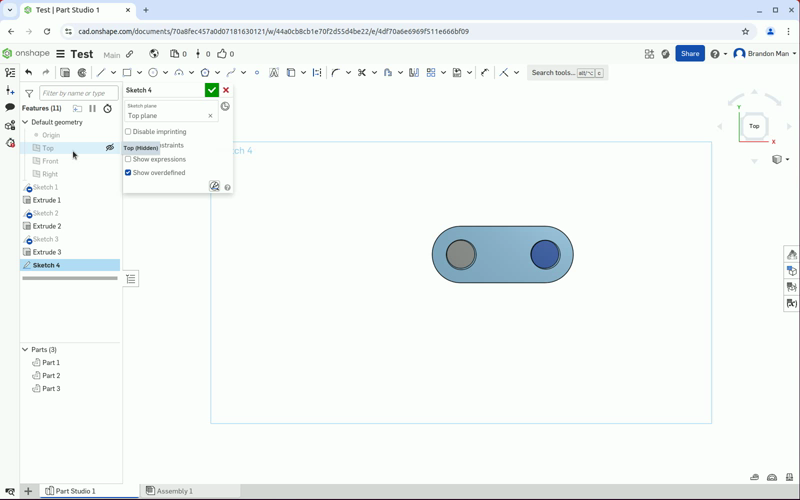
mouse_move(73, 352)
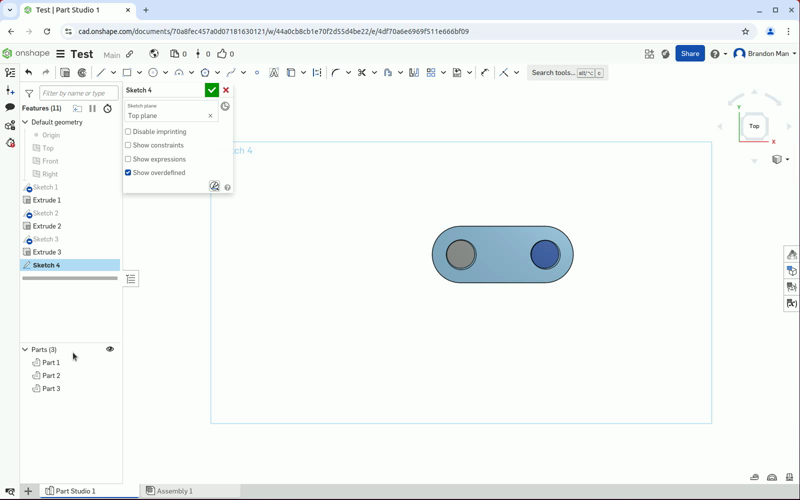
key(y)
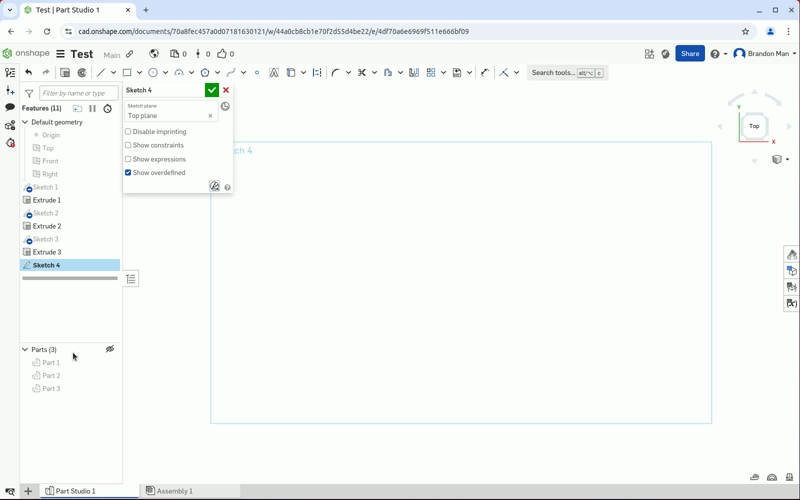
key(c)
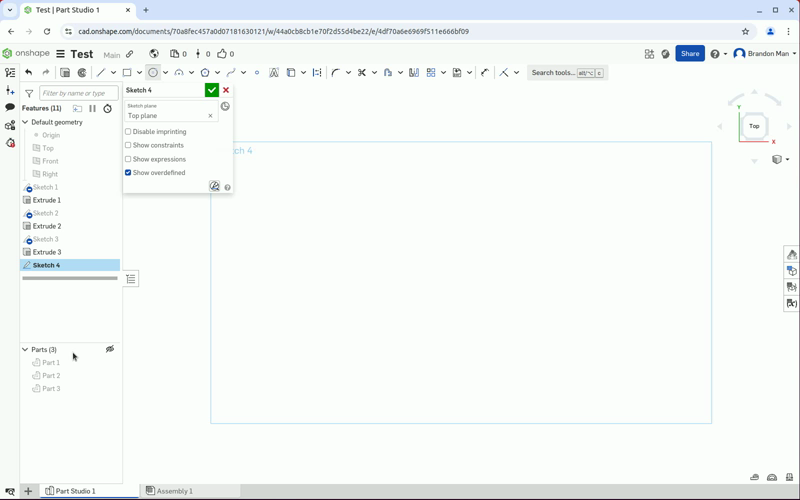
key_down(shift)
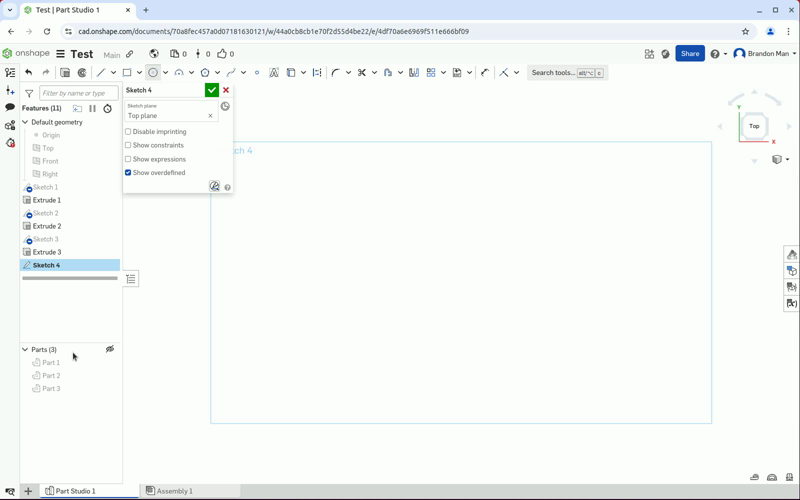
mouse_move(461, 254)
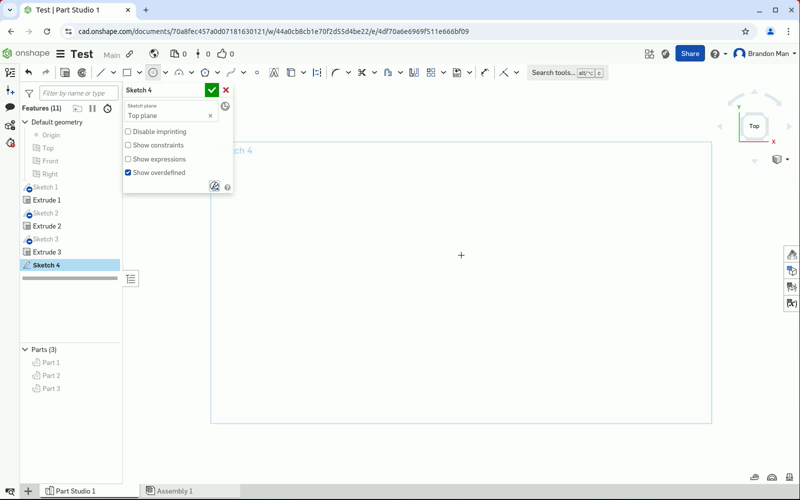
click(461, 254)
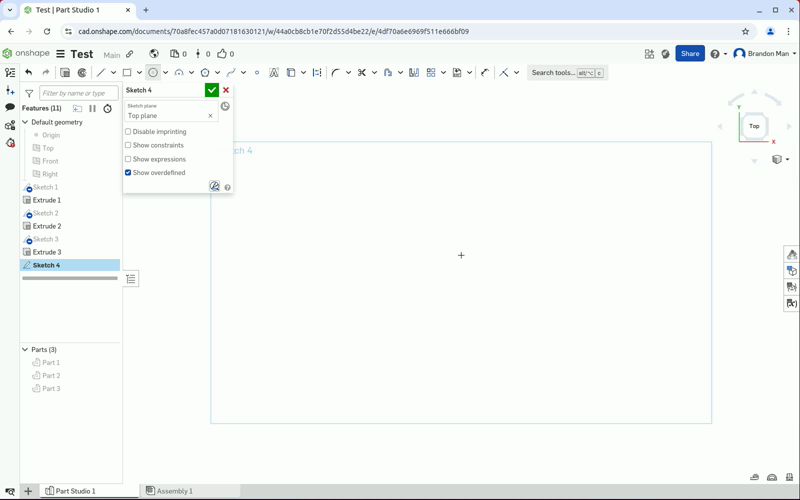
key_up(shift)
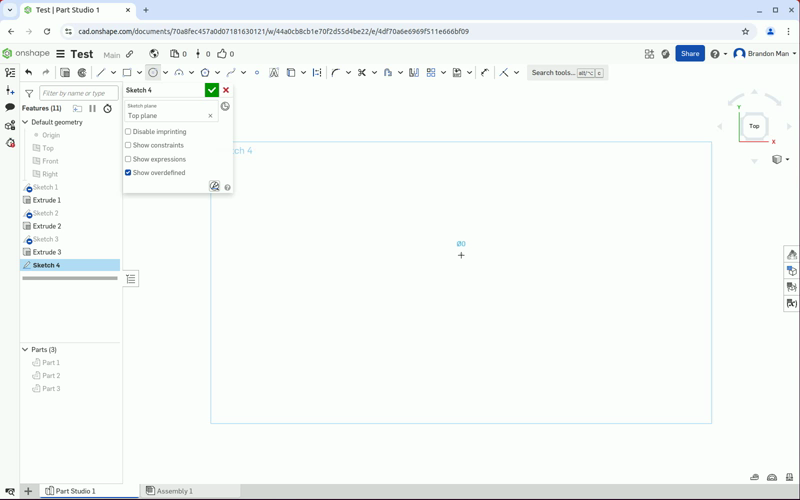
mouse_move(476, 254)
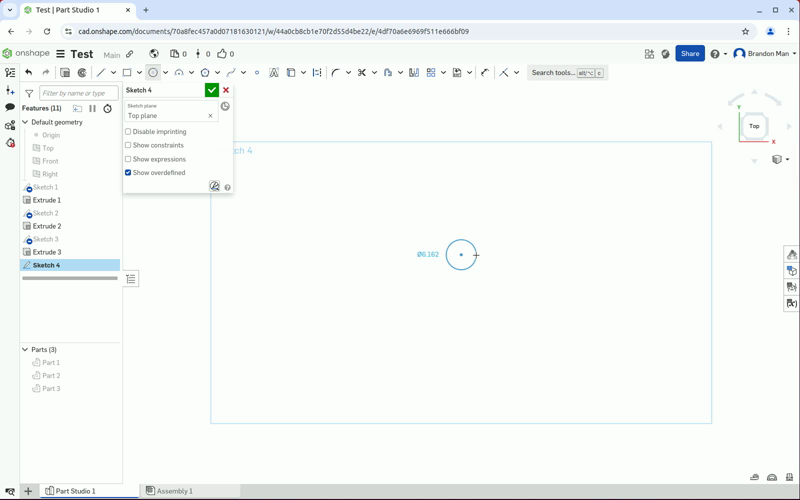
click(476, 254)
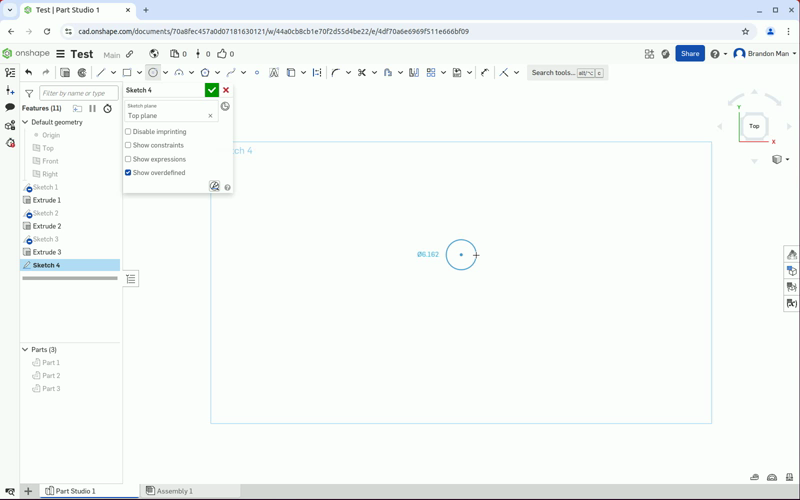
key(esc)
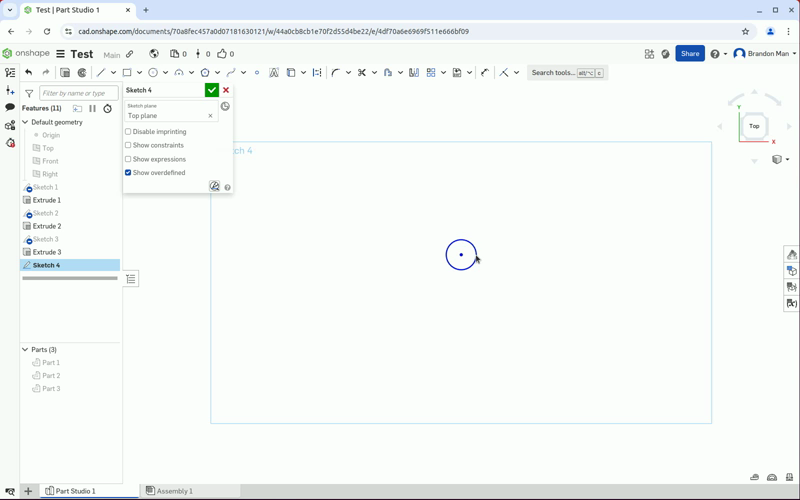
mouse_move(447, 254)
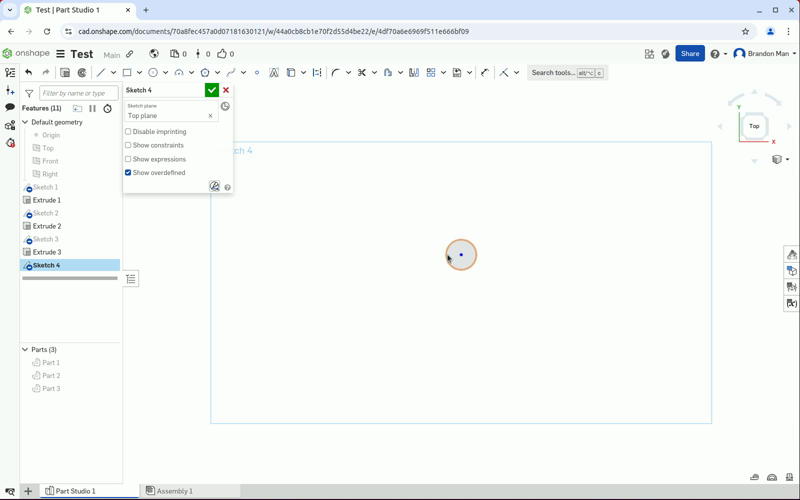
scroll(6)
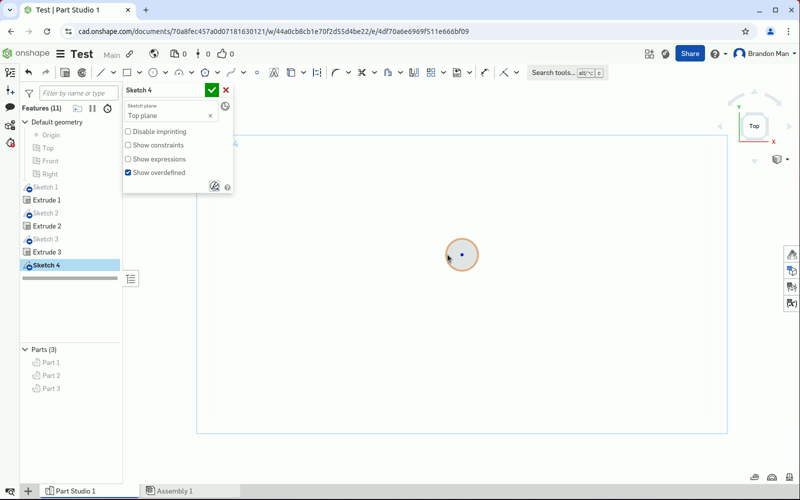
scroll(6)
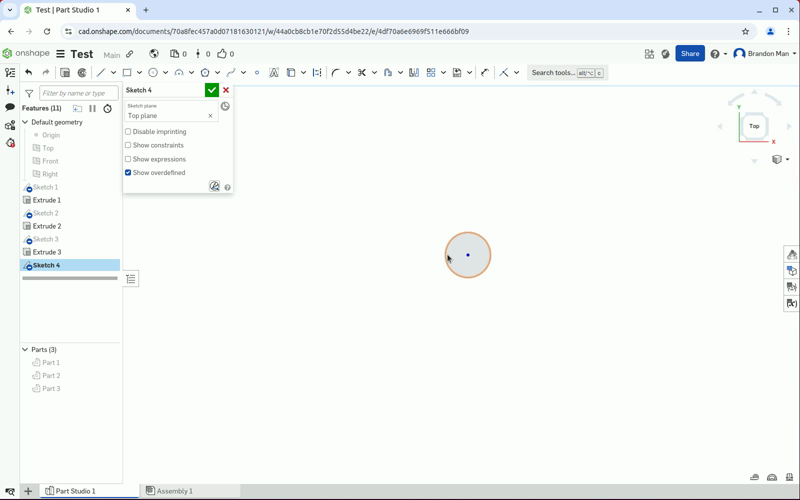
scroll(6)
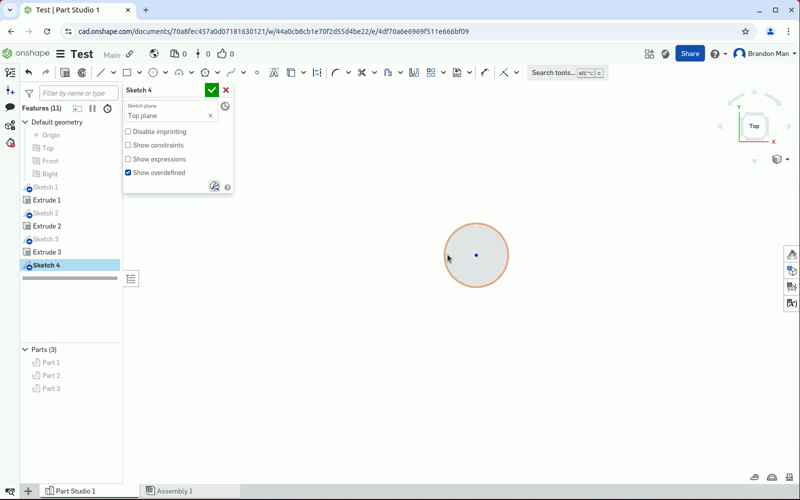
scroll(6)
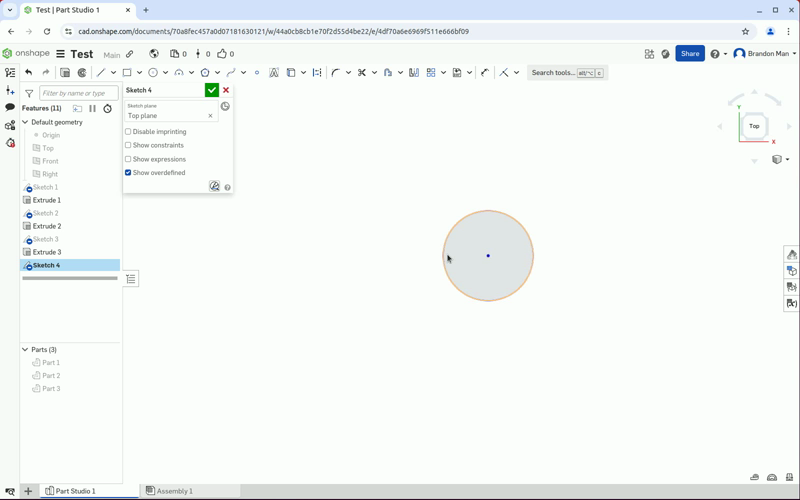
scroll(6)
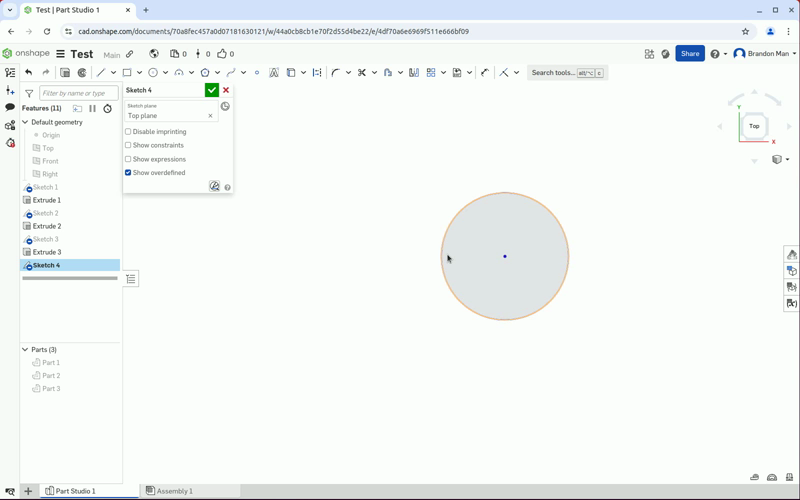
scroll(6)
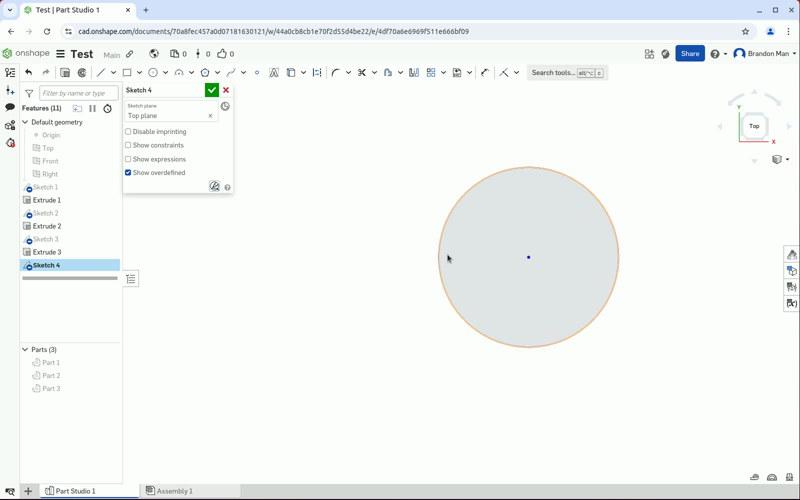
scroll(6)
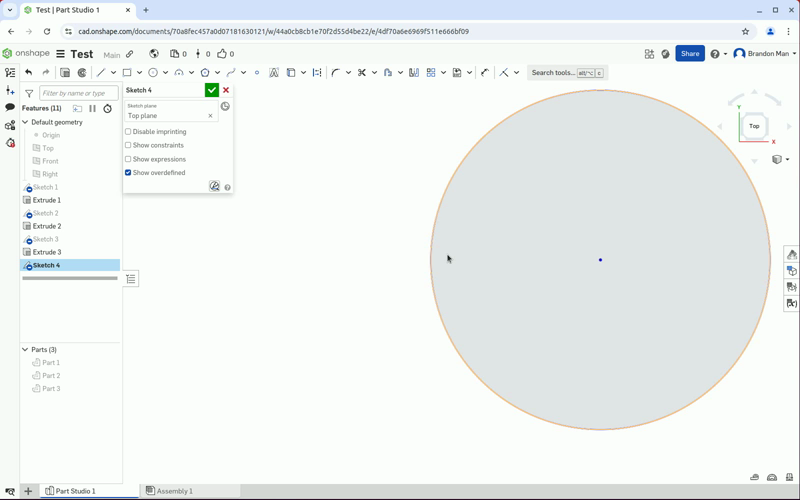
click(447, 254)
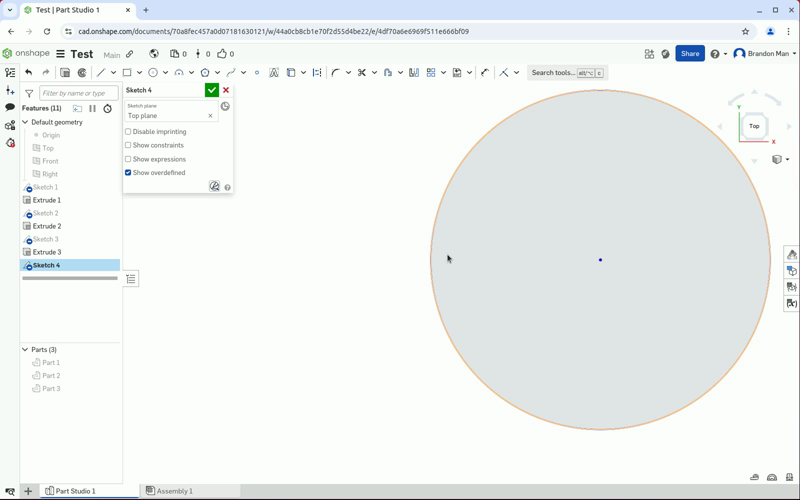
scroll(-6)
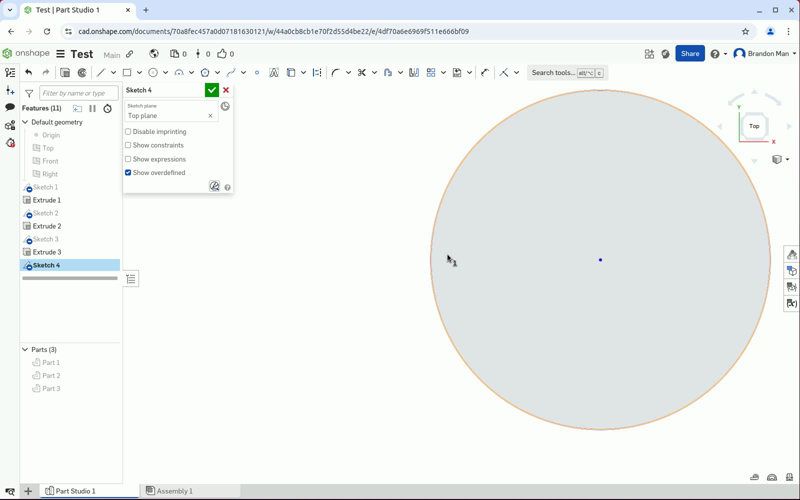
scroll(-6)
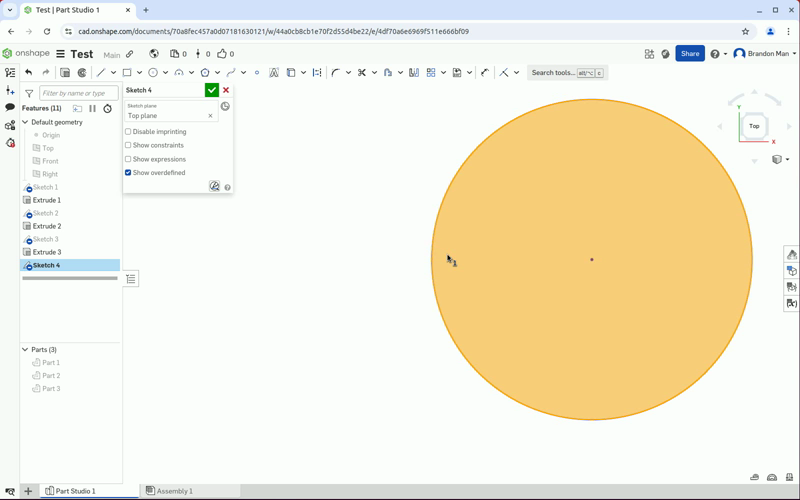
scroll(-6)
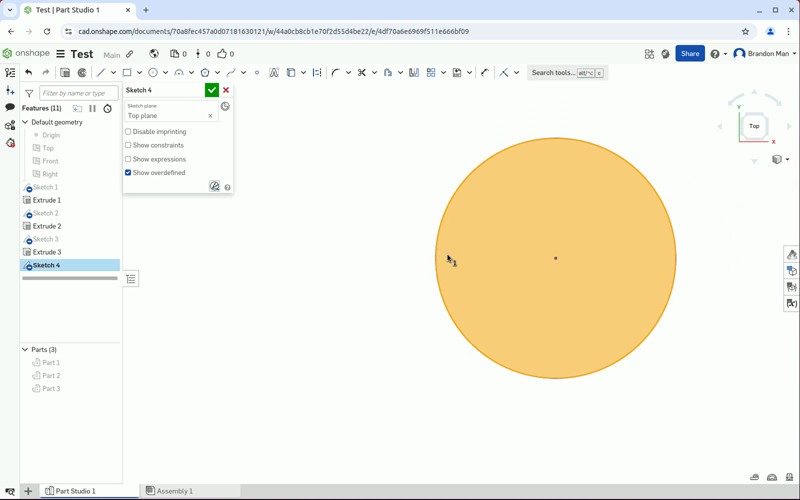
scroll(-6)
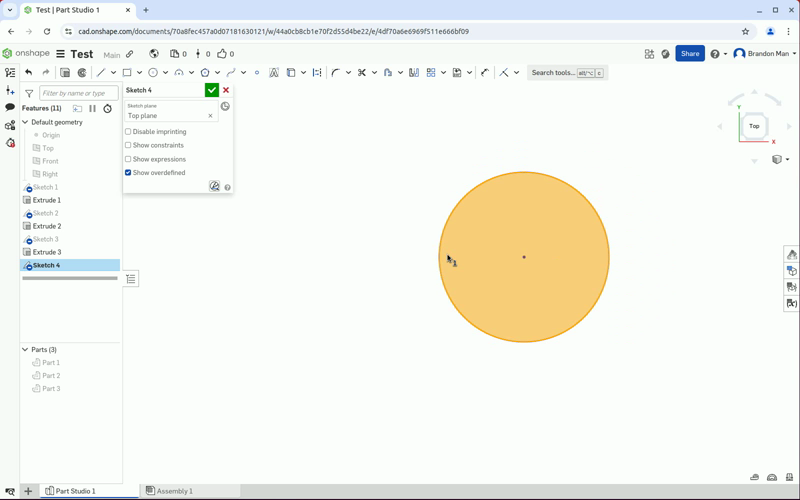
scroll(-6)
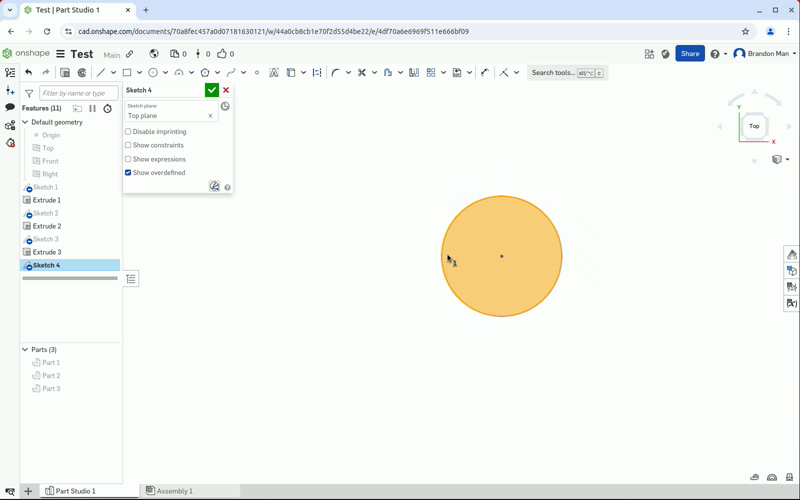
scroll(-6)
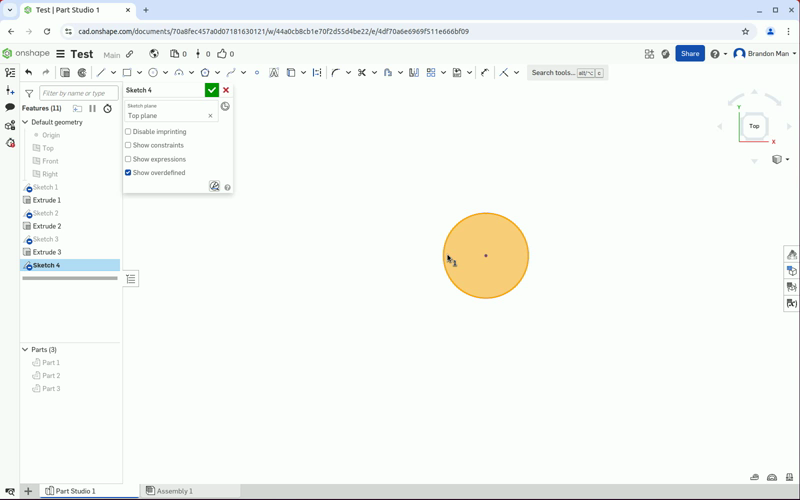
scroll(-6)
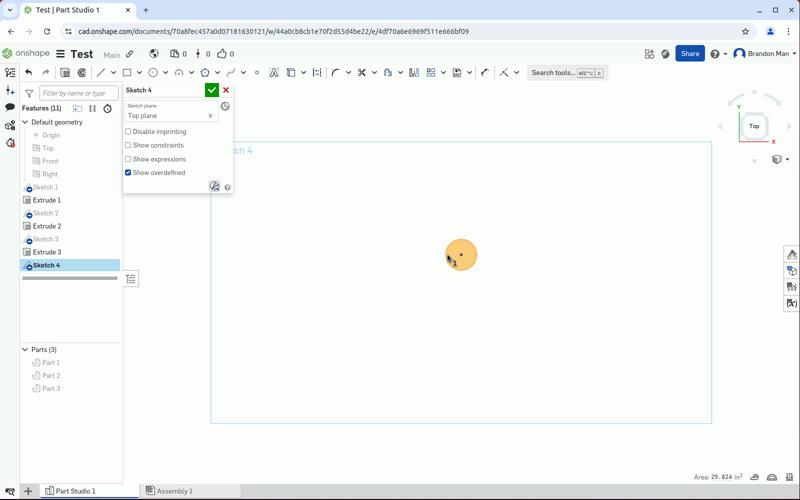
mouse_move(73, 352)
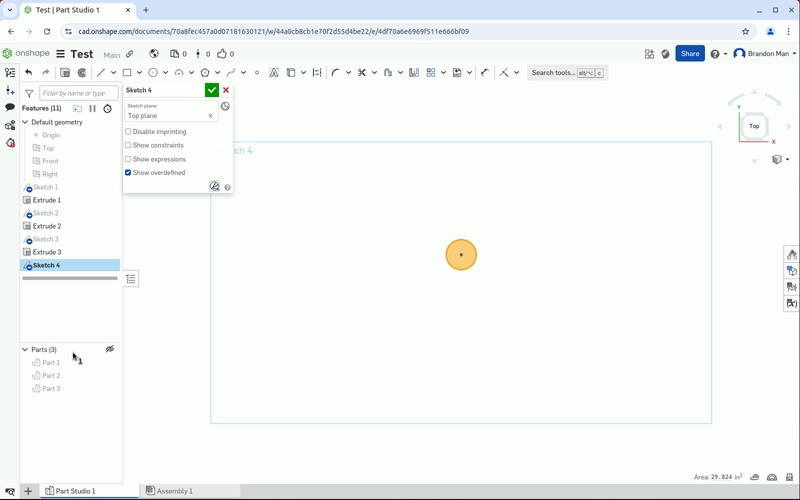
key(shift+y)
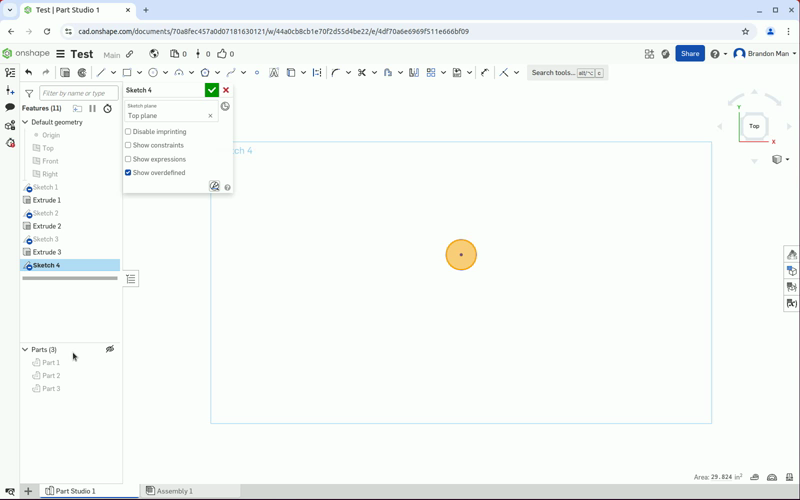
key(shift+e)
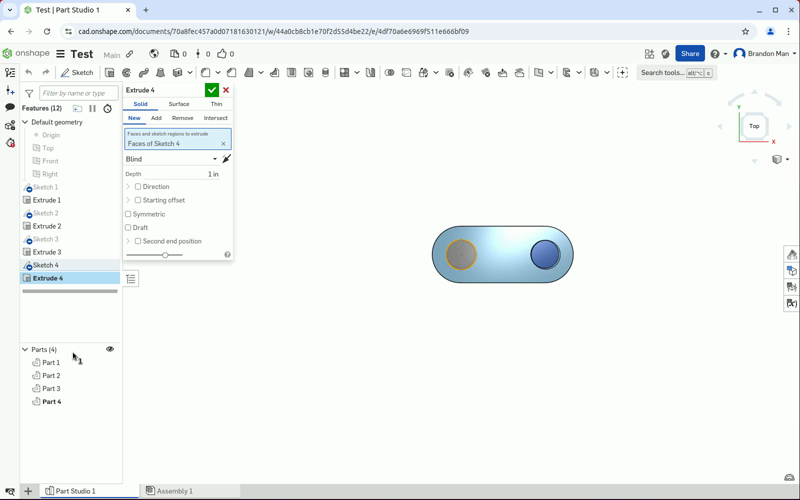
mouse_move(143, 106)
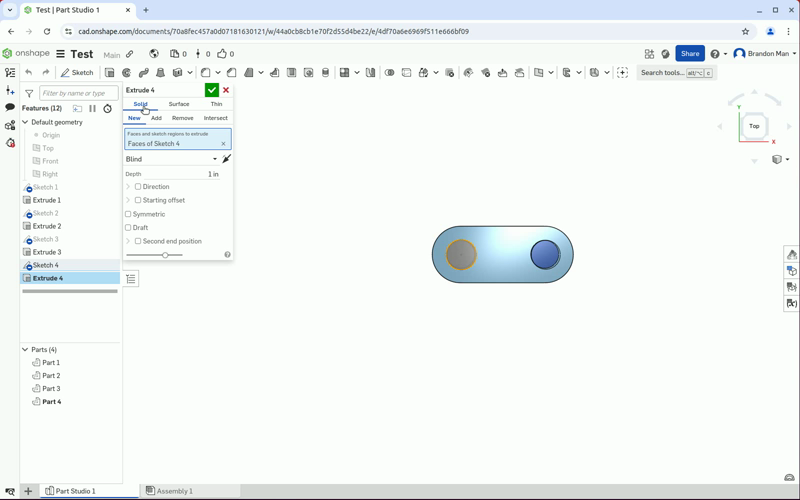
click(143, 106)
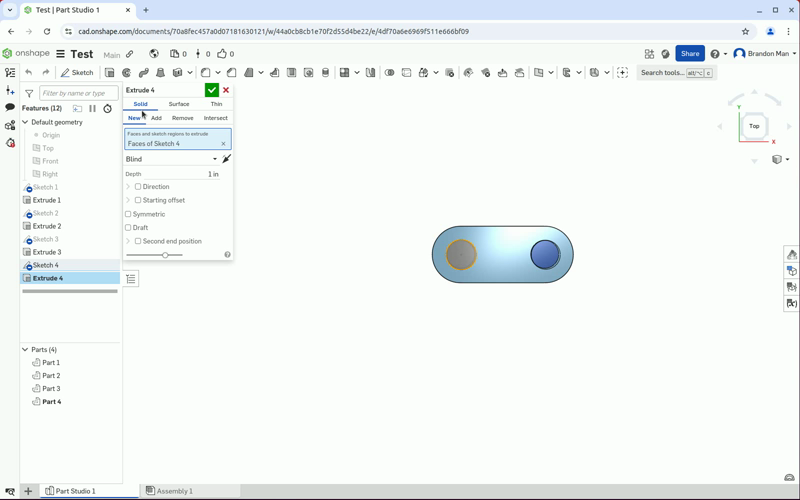
mouse_move(137, 120)
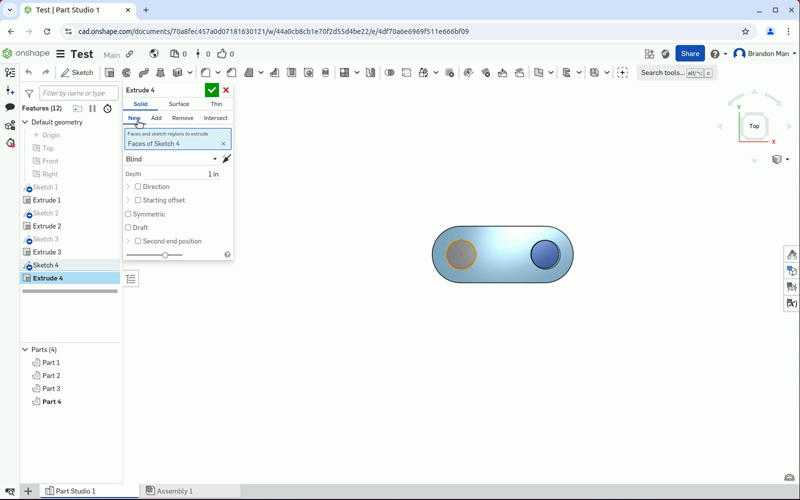
click(137, 120)
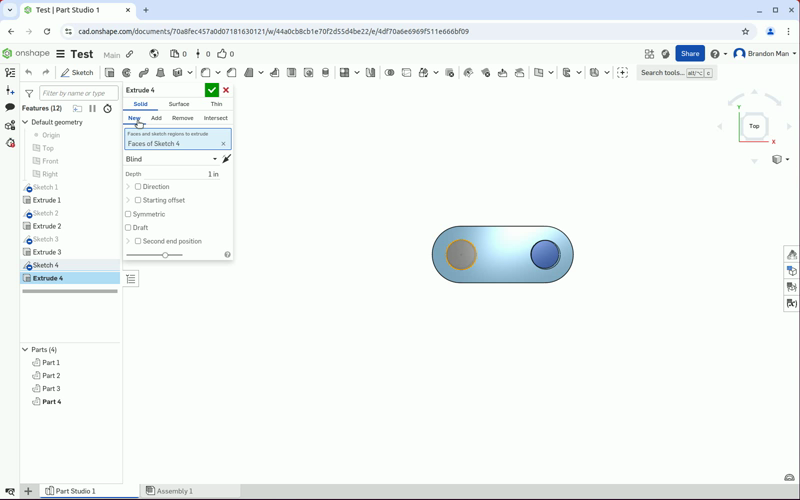
key(tab, 4)
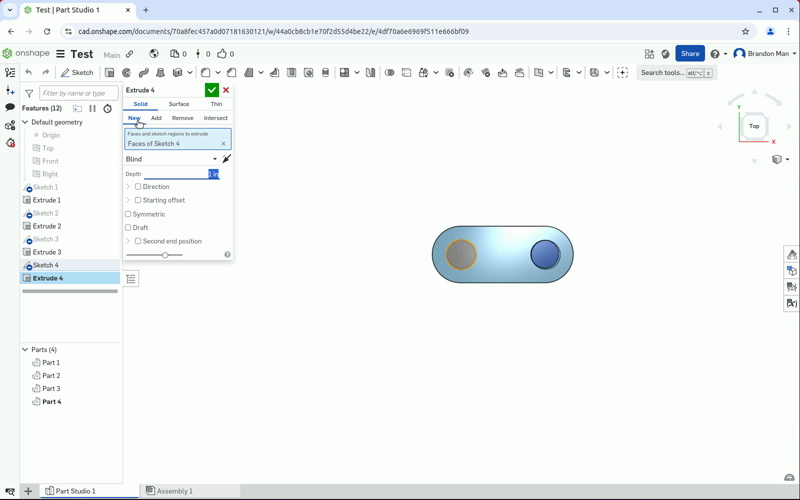
text(5.777)
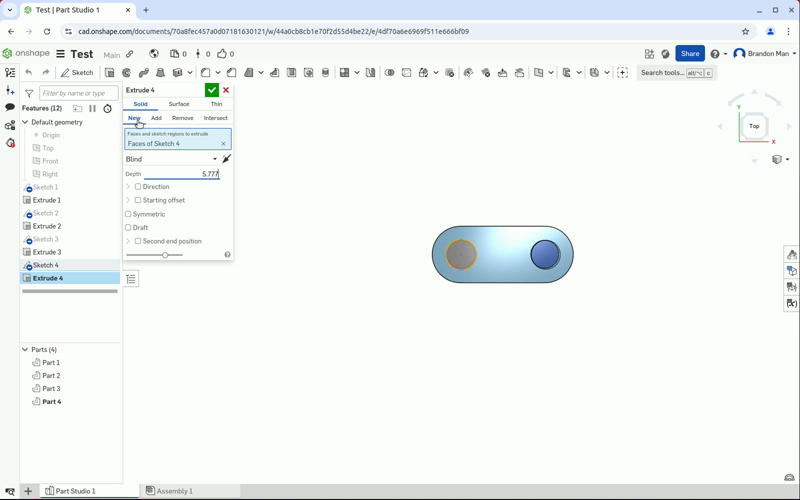
key(enter)
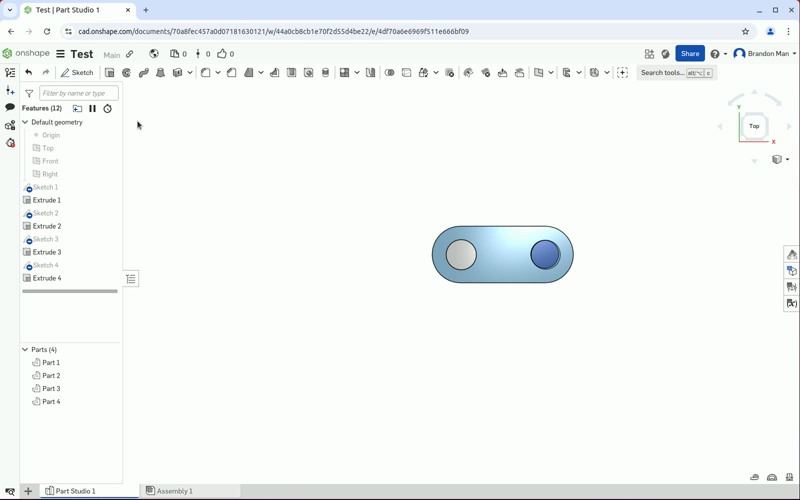
key(shift+h)
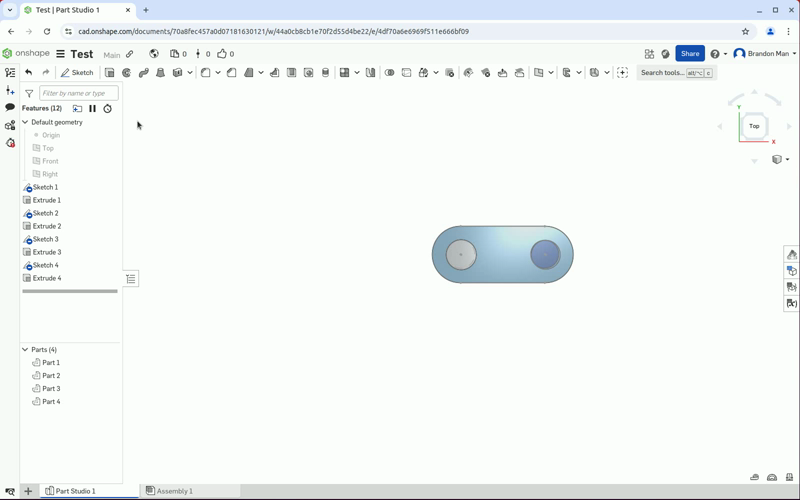
key(shift+h)
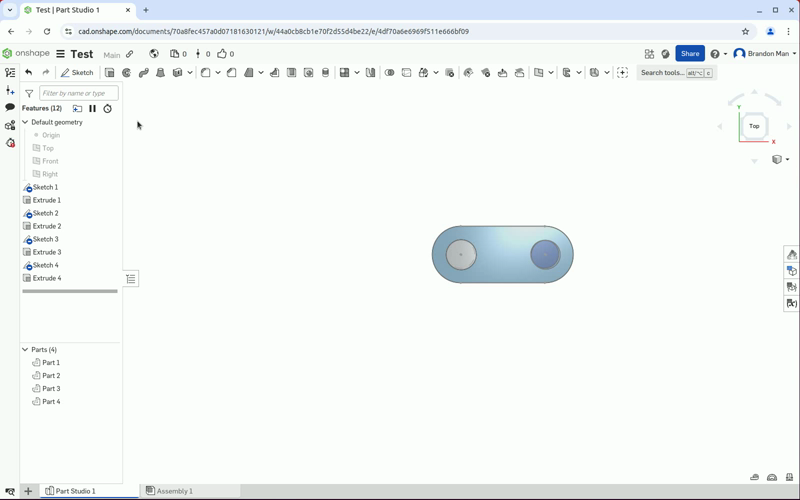
key(shift+7)
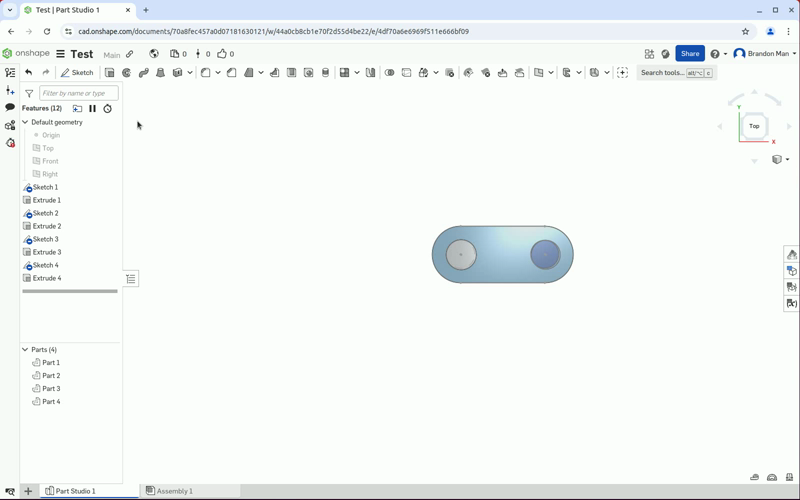
key(up, 3)
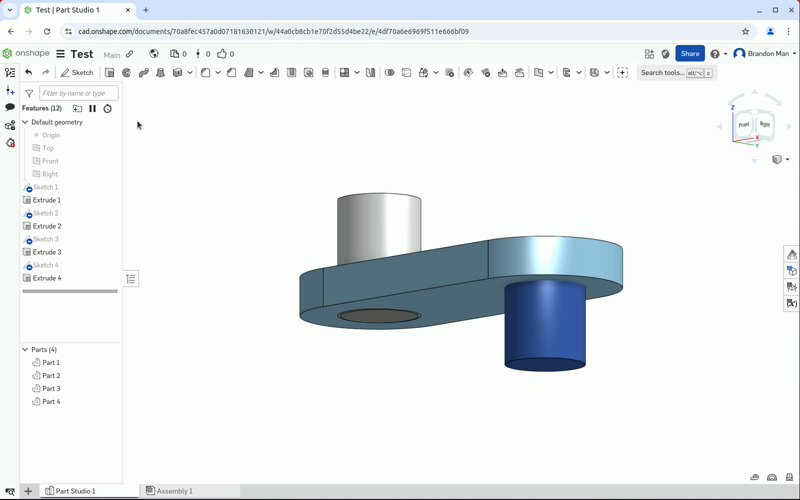
key(left, 3)
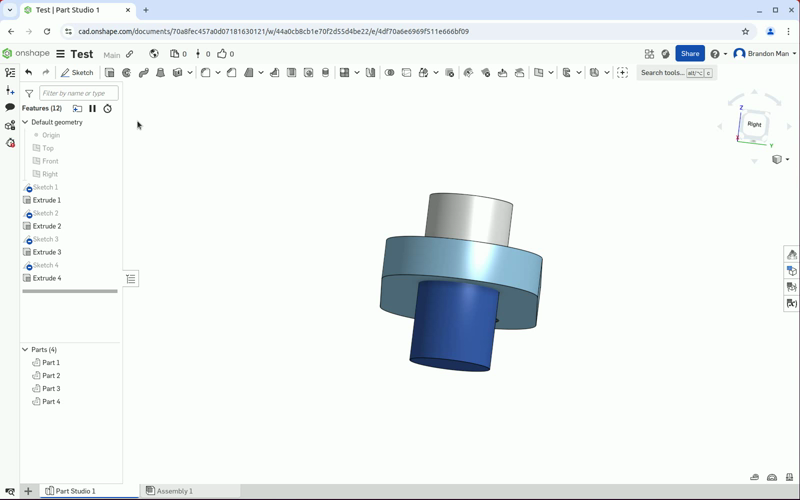
key(right, 3)
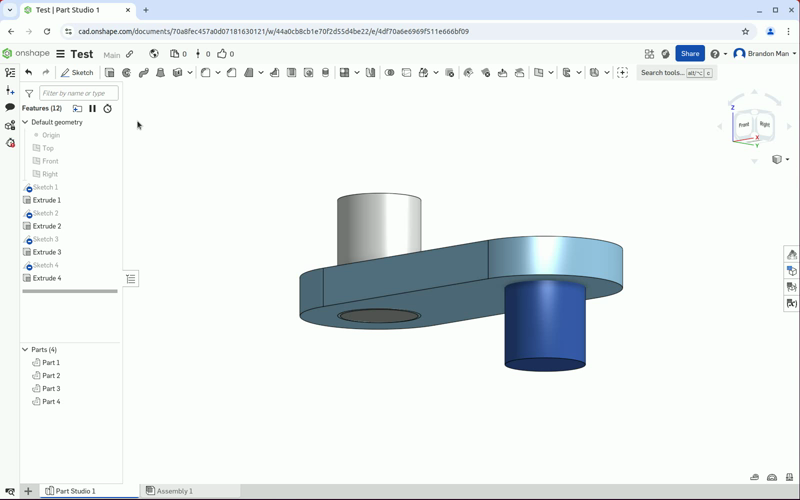
key(down, 3)
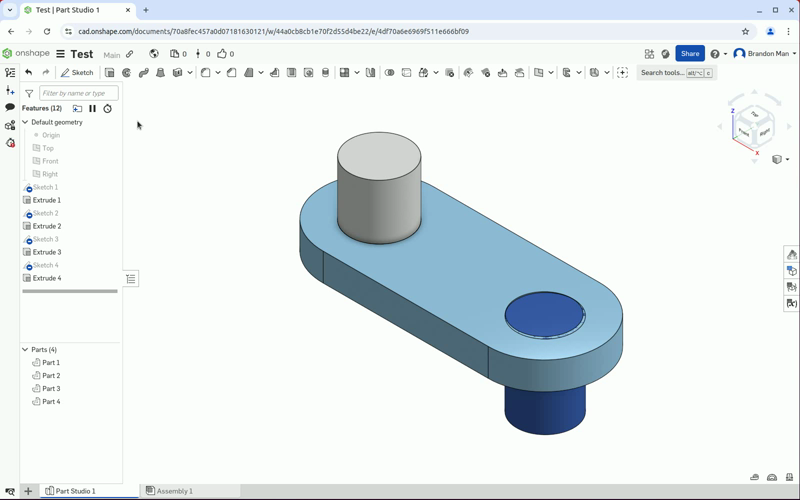
mouse_move(73, 189)
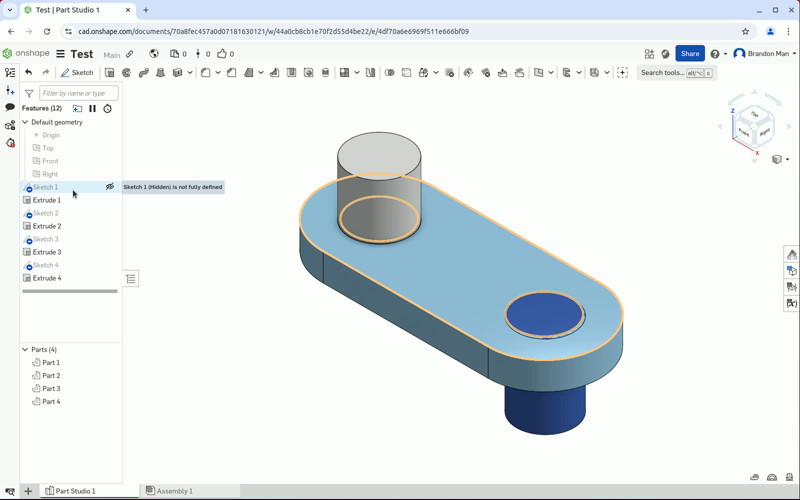
click(73, 189)